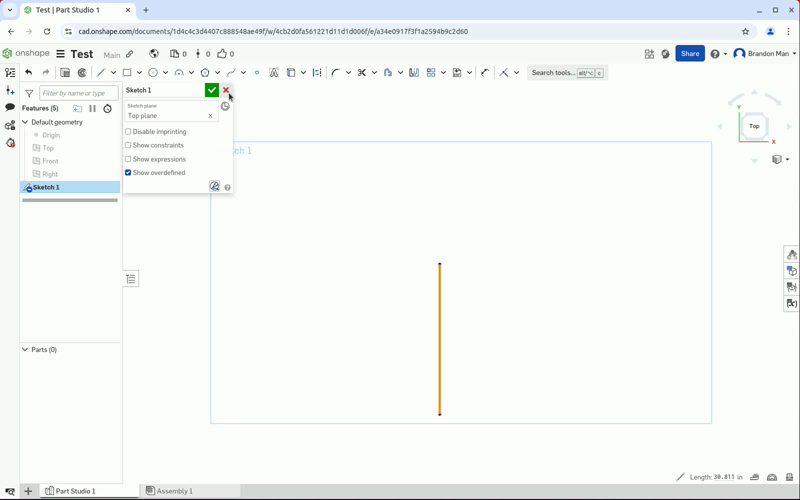
key(shift+h)
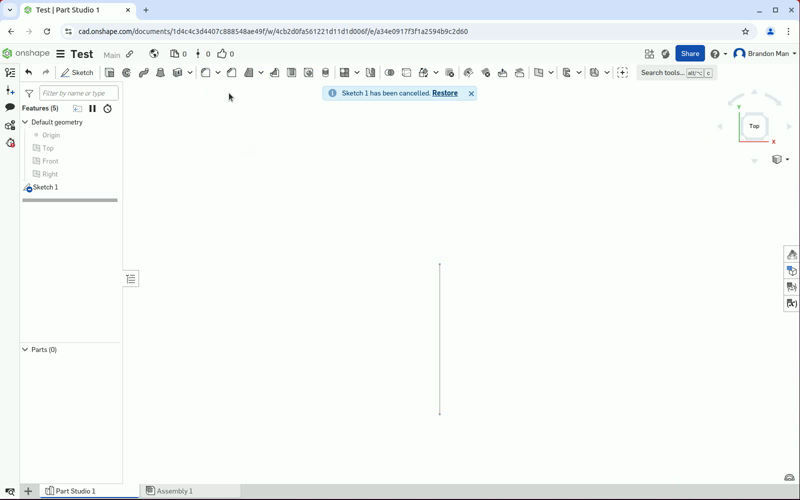
key(shift+s)
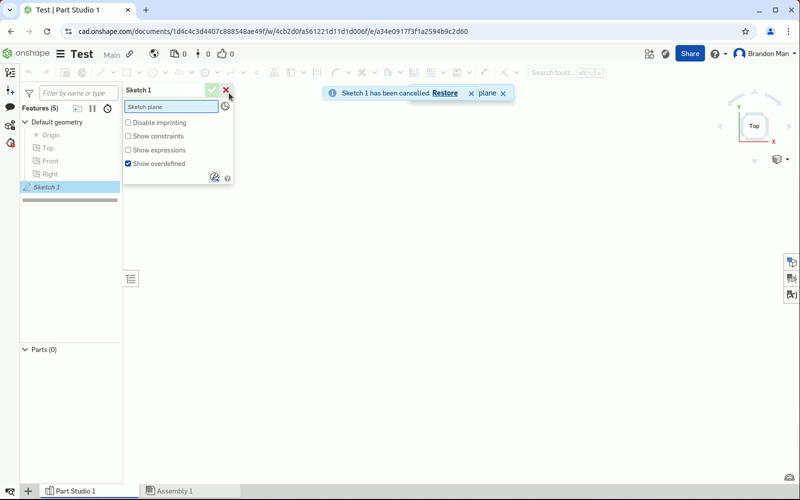
mouse_move(73, 150)
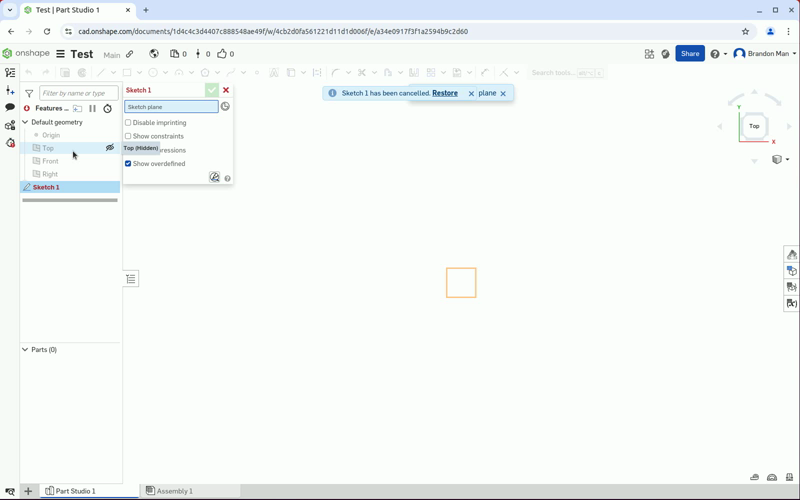
click(73, 150)
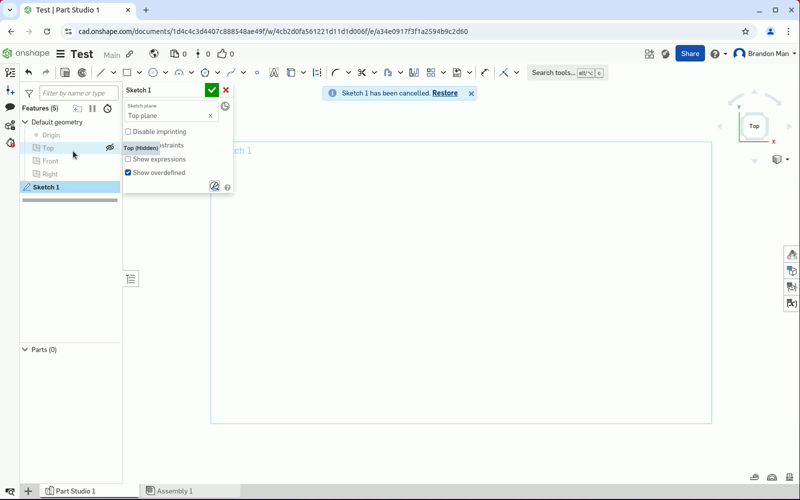
mouse_move(73, 352)
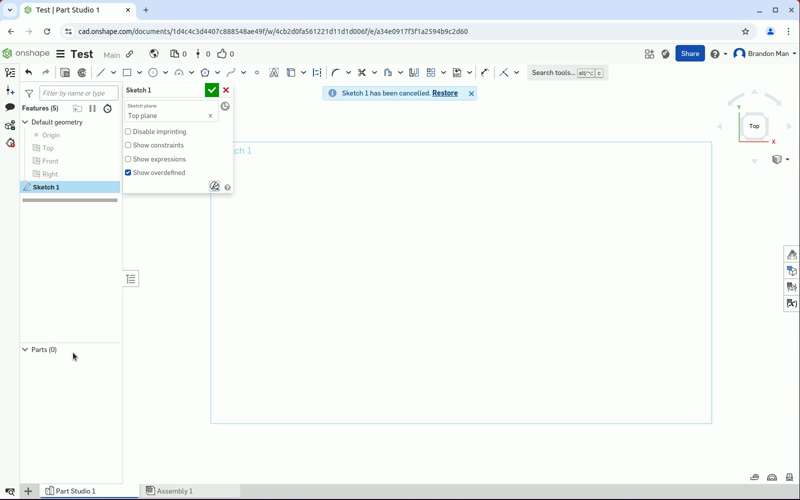
key(y)
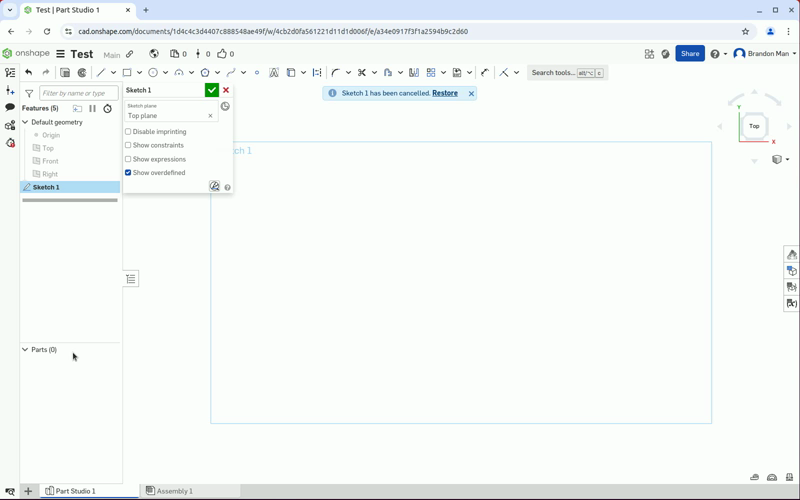
key(c)
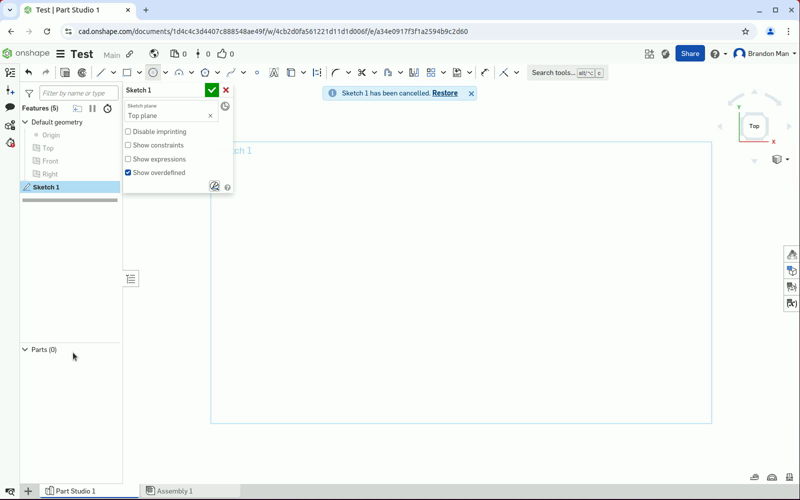
key_down(shift)
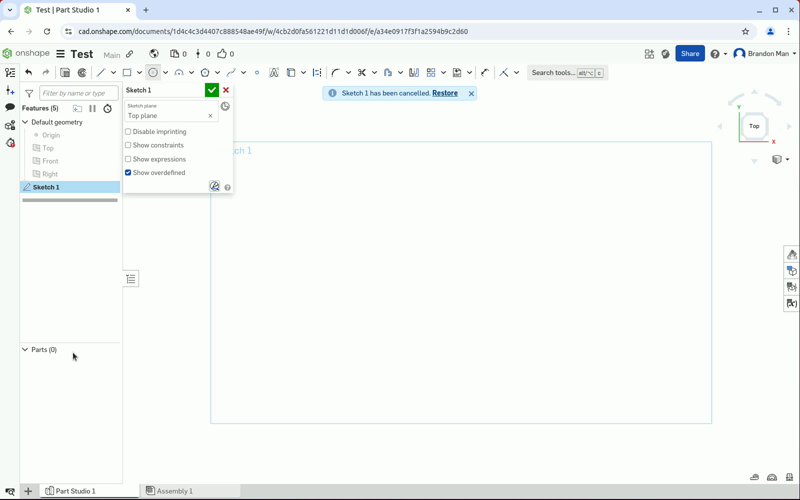
mouse_move(461, 282)
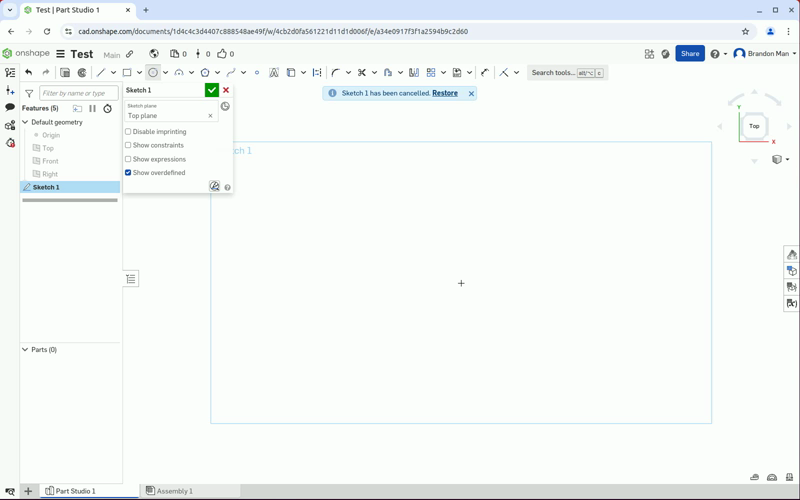
click(461, 282)
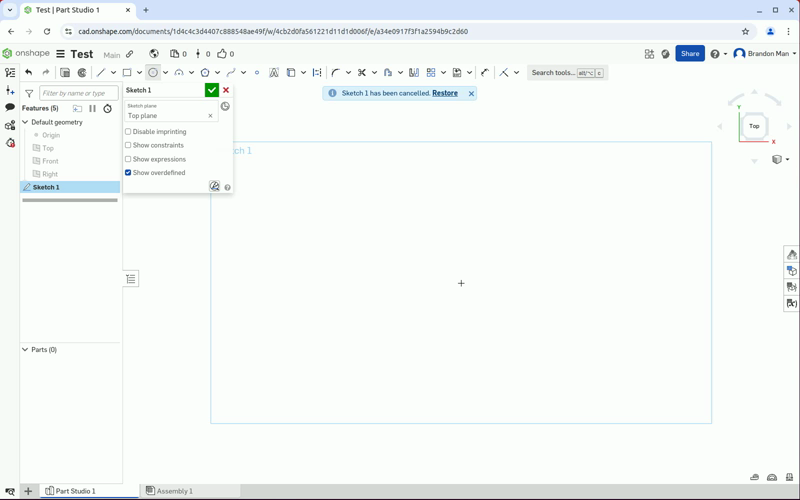
key_up(shift)
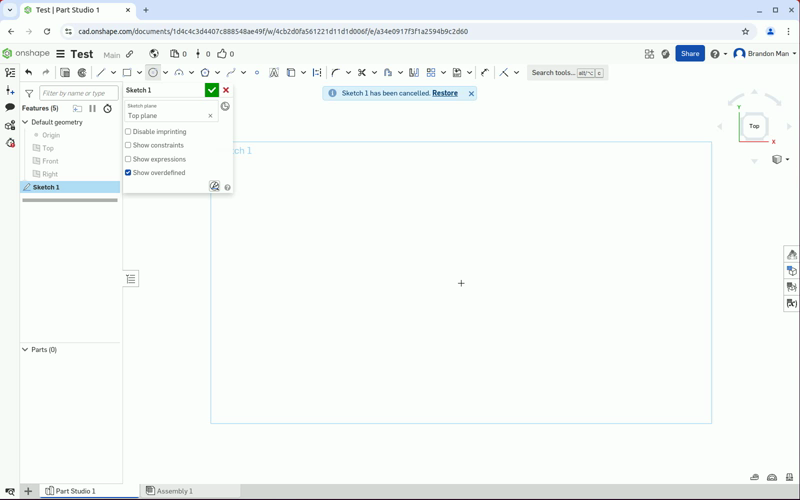
mouse_move(470, 282)
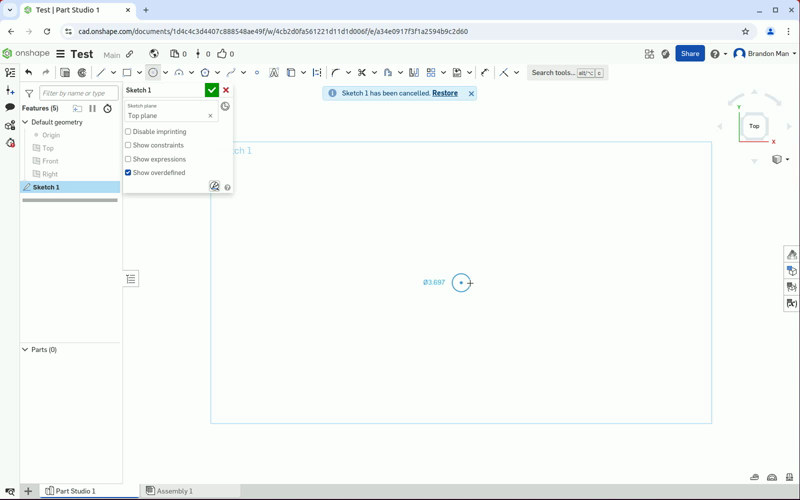
click(470, 282)
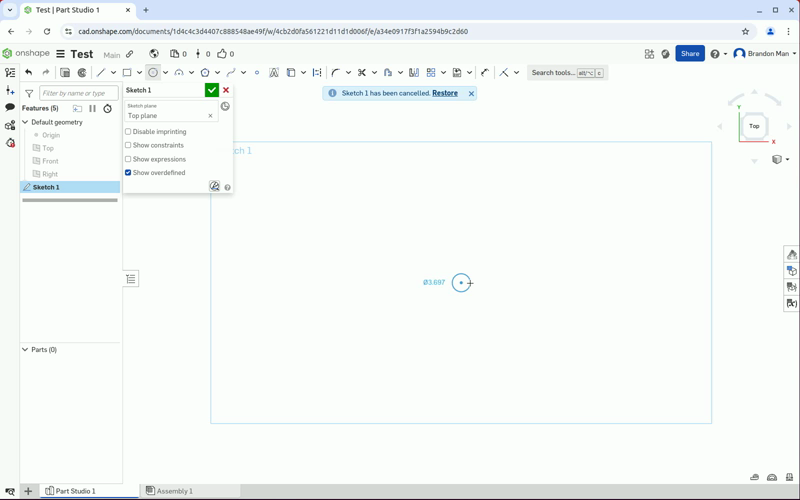
key(esc)
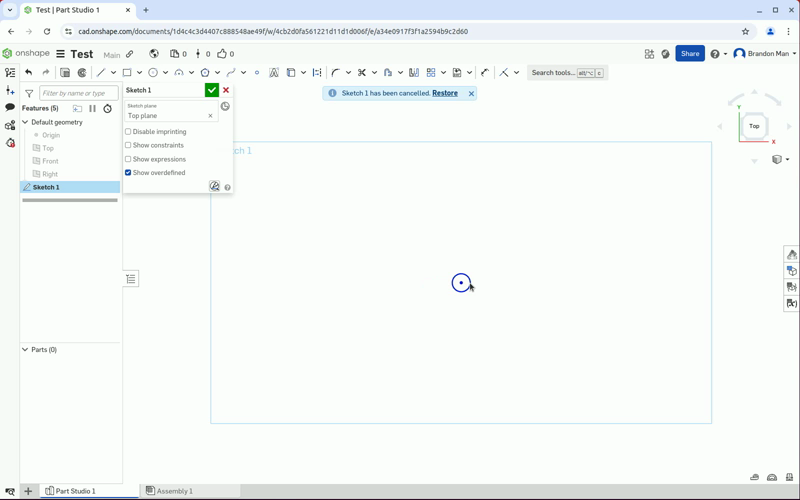
key(c)
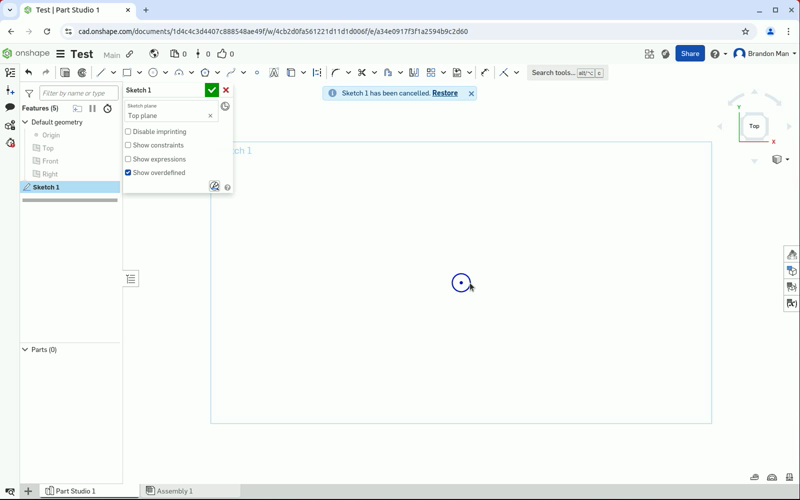
key_down(shift)
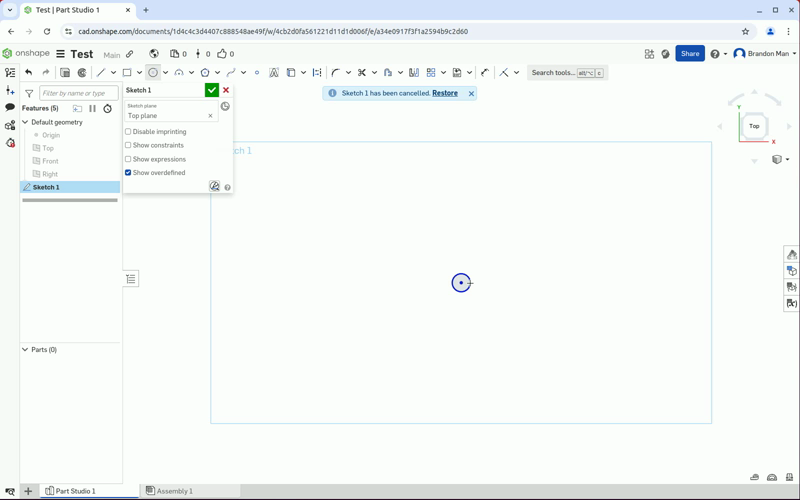
mouse_move(461, 282)
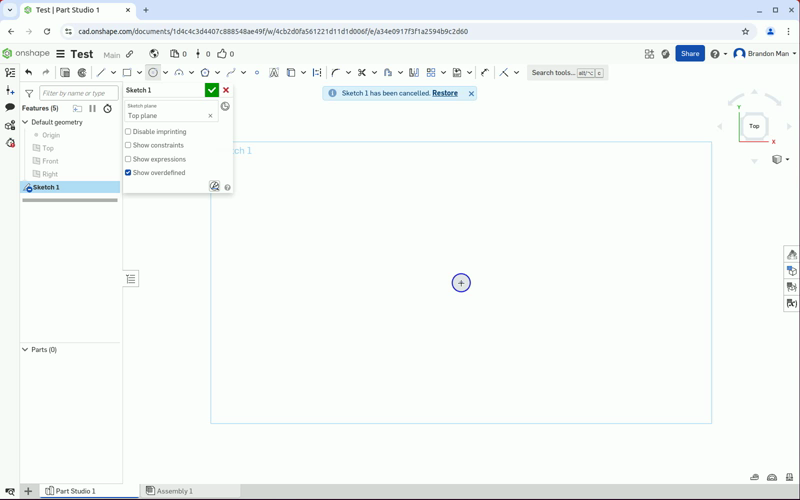
click(461, 282)
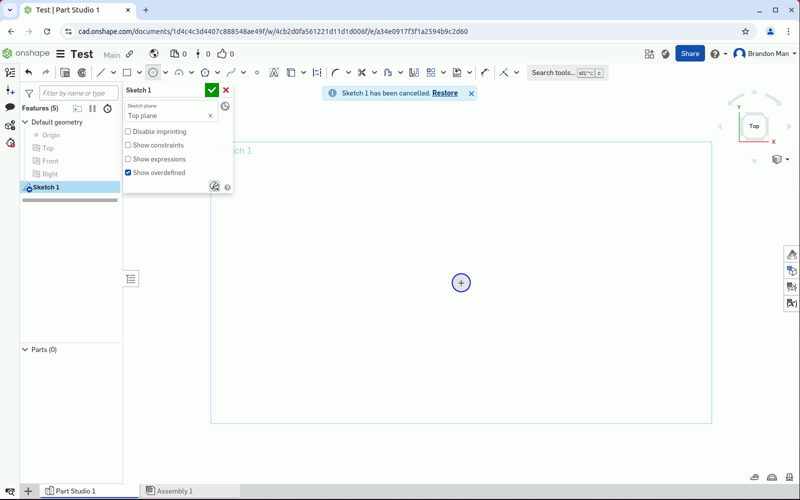
key_up(shift)
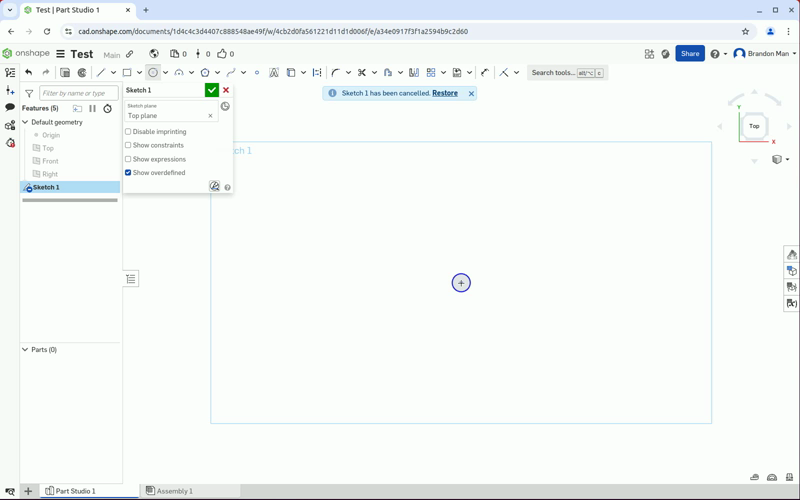
mouse_move(469, 282)
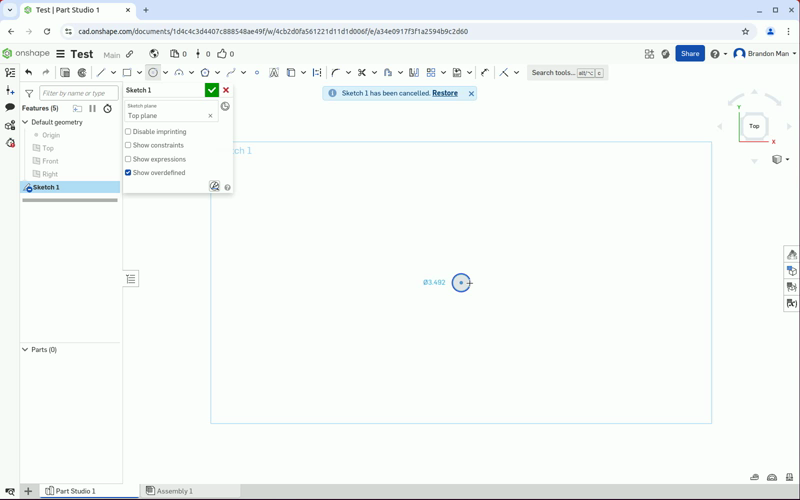
click(469, 282)
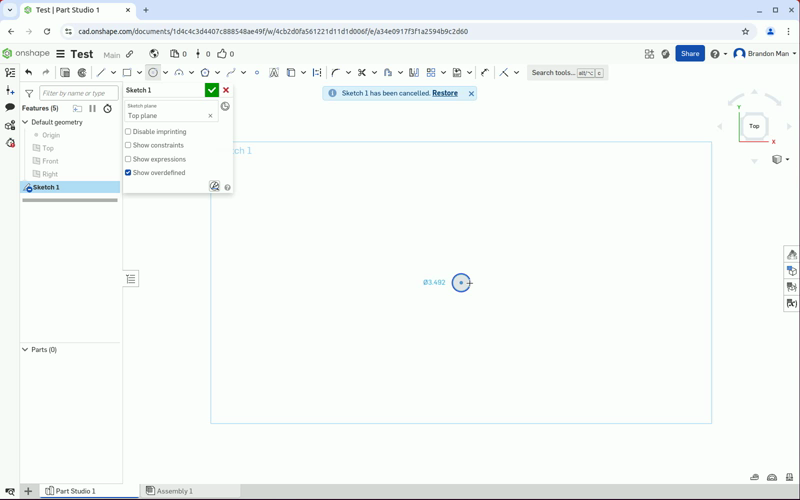
key(esc)
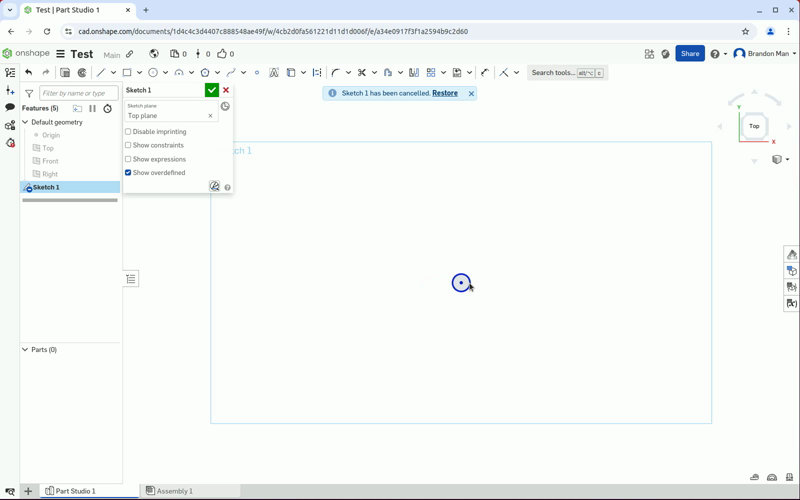
mouse_move(454, 288)
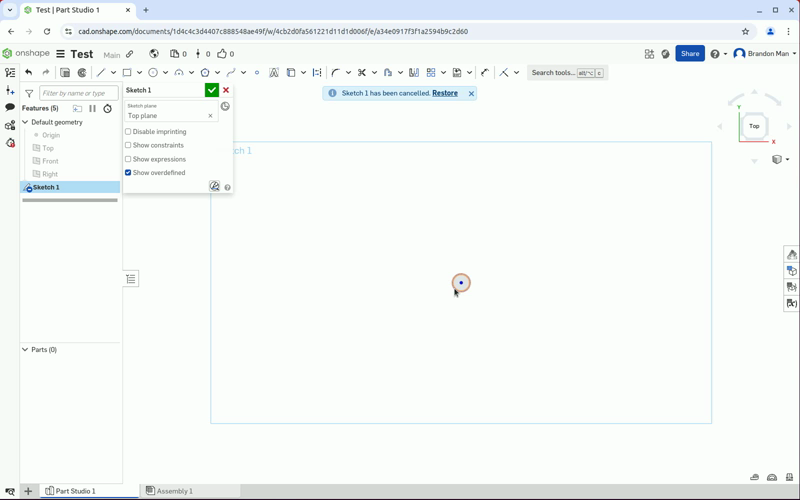
scroll(6)
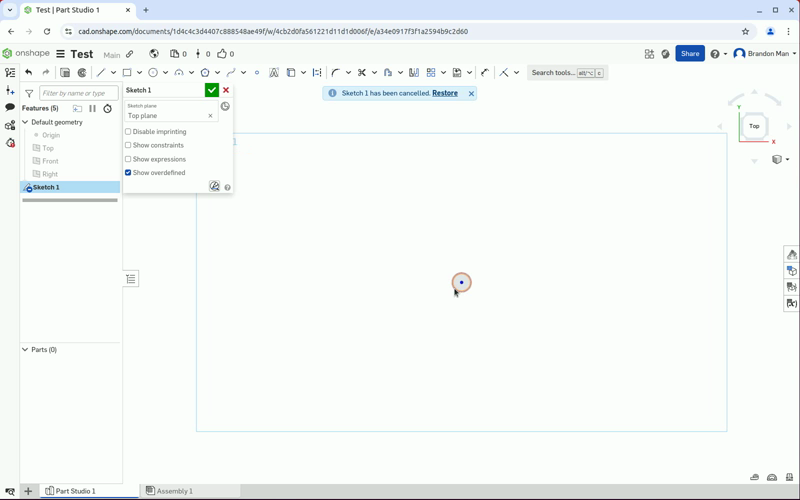
scroll(6)
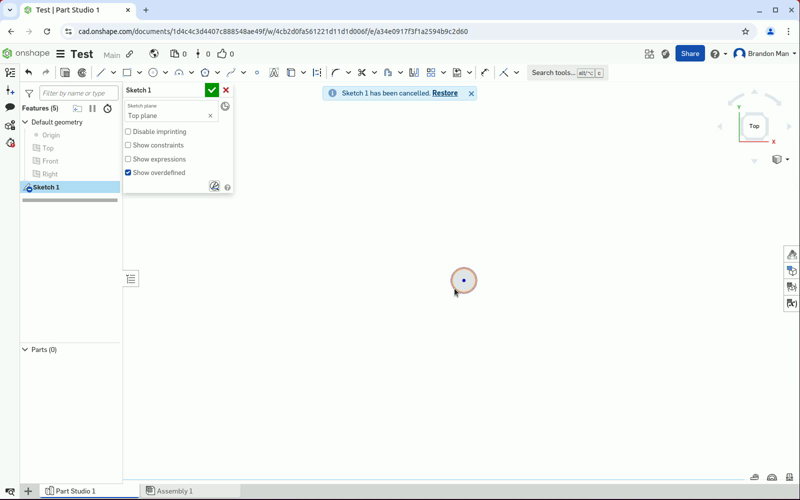
scroll(6)
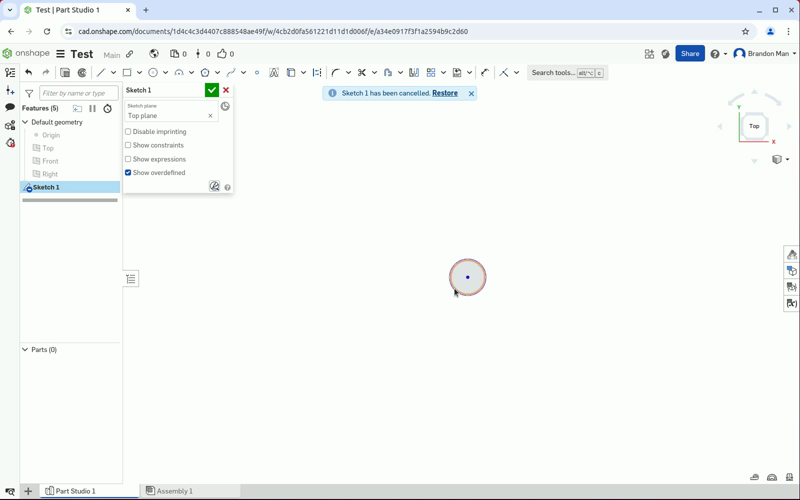
scroll(6)
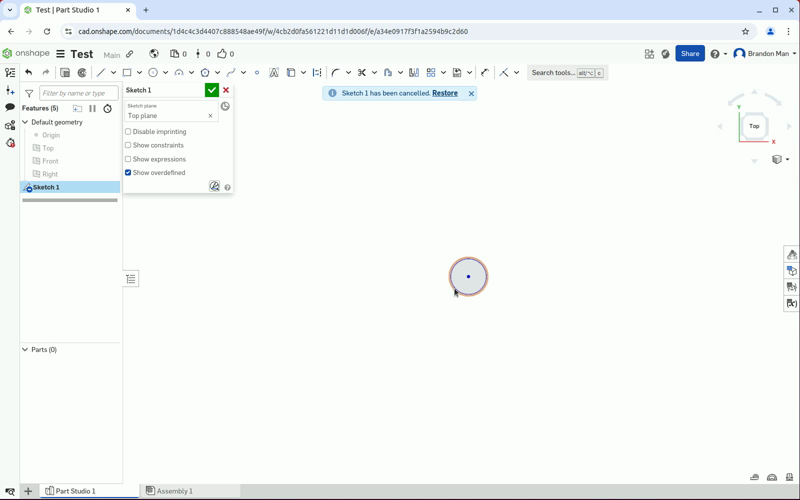
scroll(6)
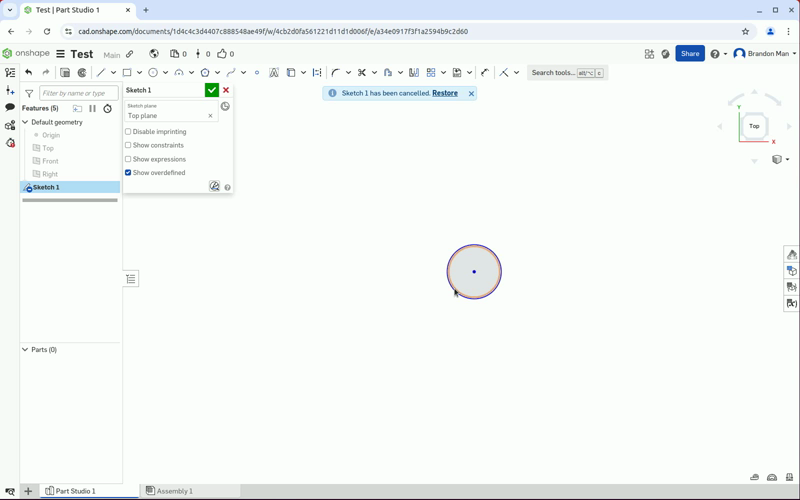
scroll(6)
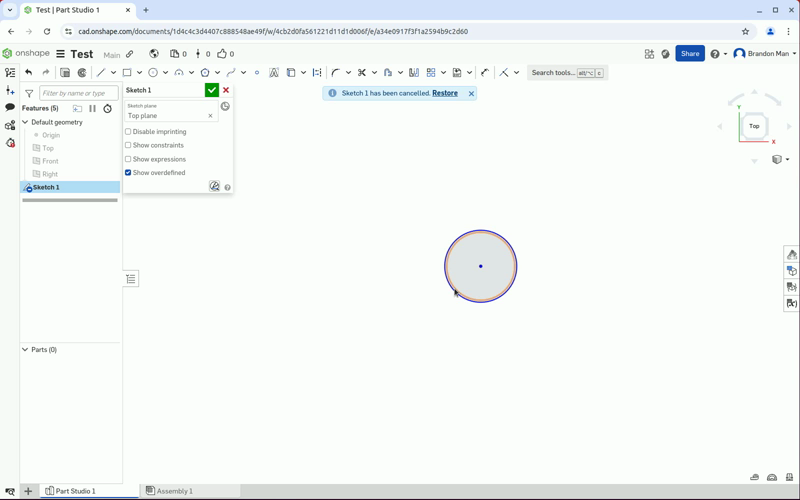
scroll(6)
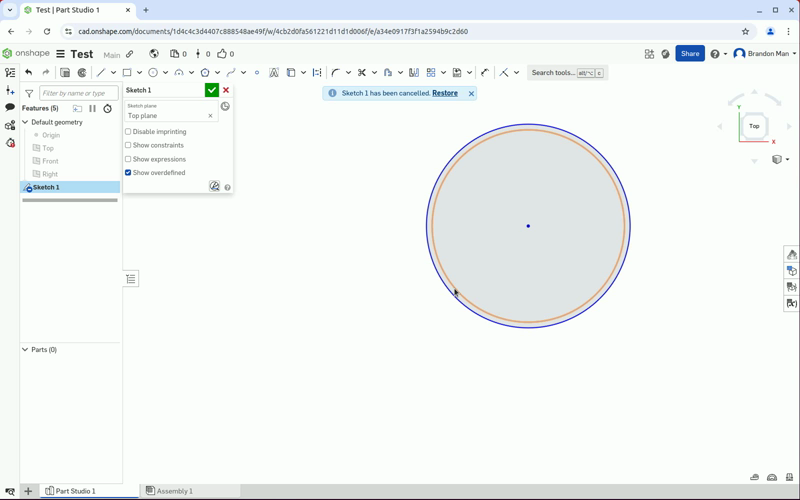
click(454, 288)
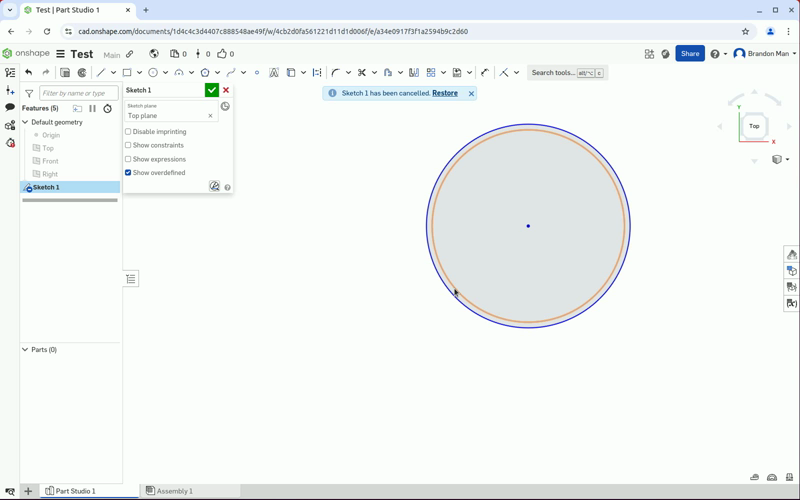
scroll(-6)
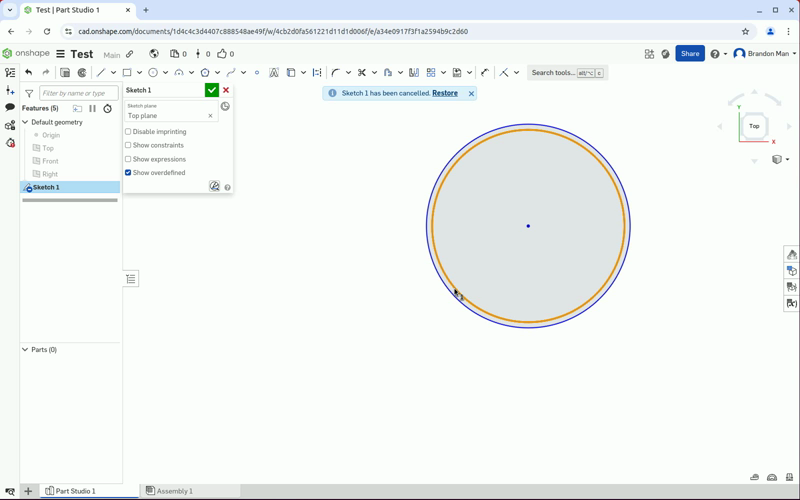
scroll(-6)
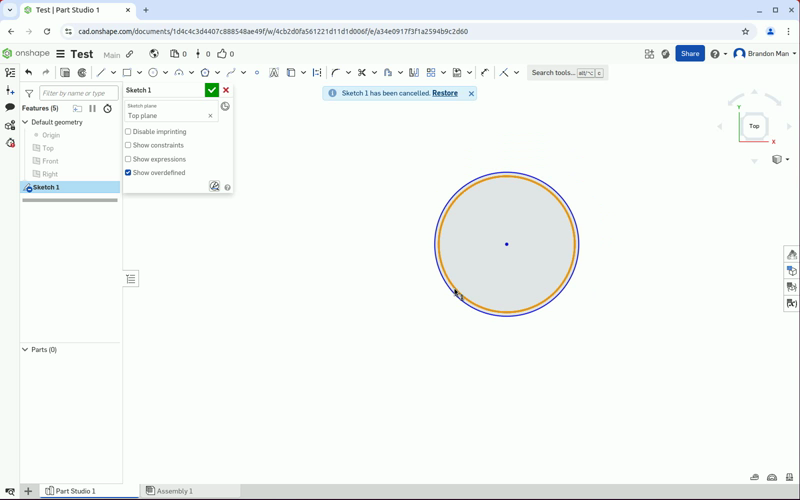
scroll(-6)
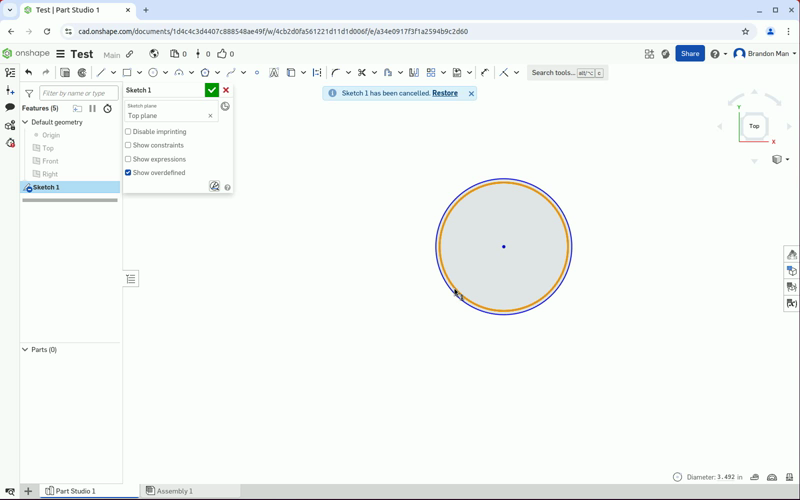
scroll(-6)
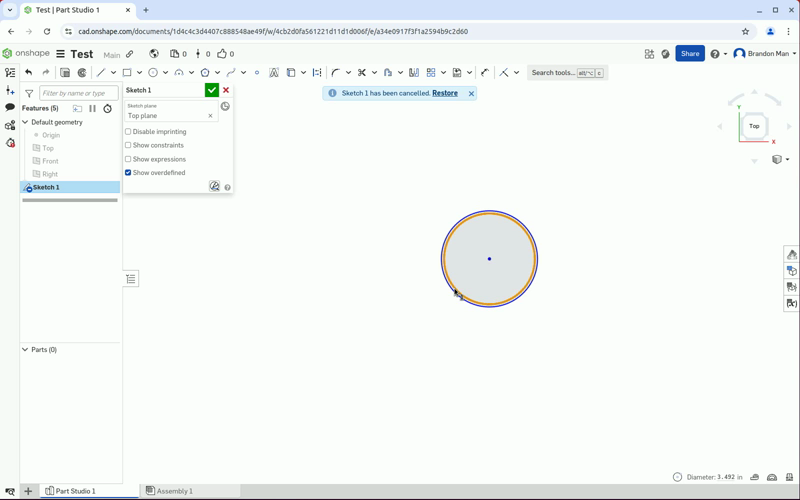
scroll(-6)
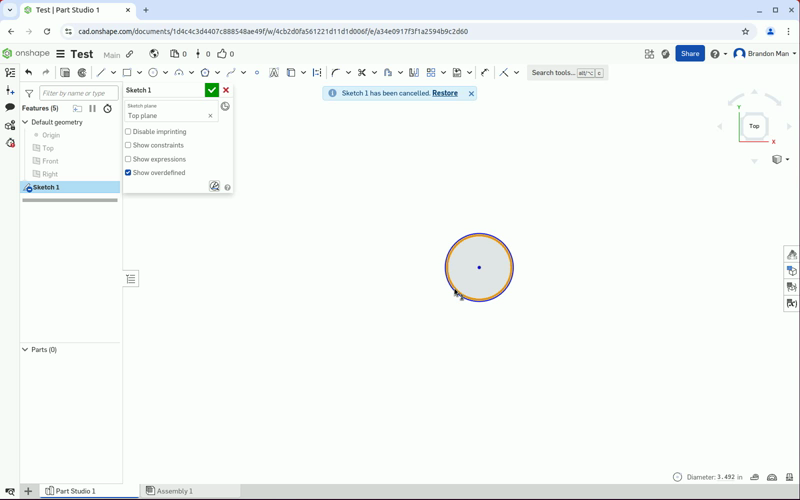
scroll(-6)
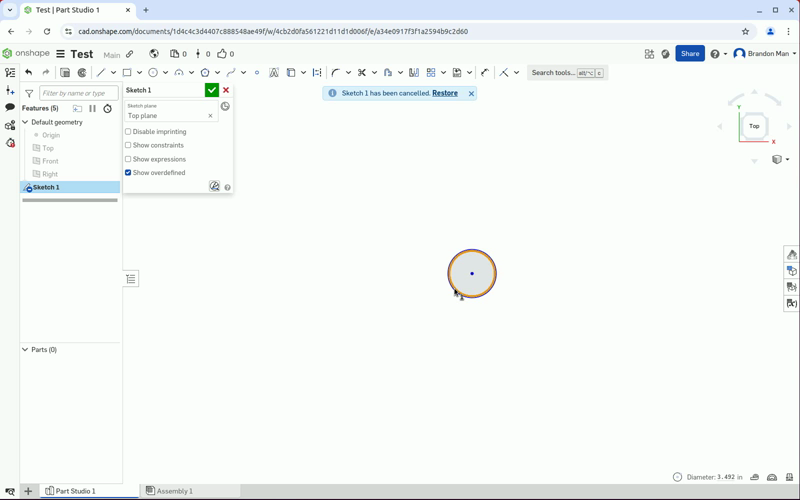
scroll(-6)
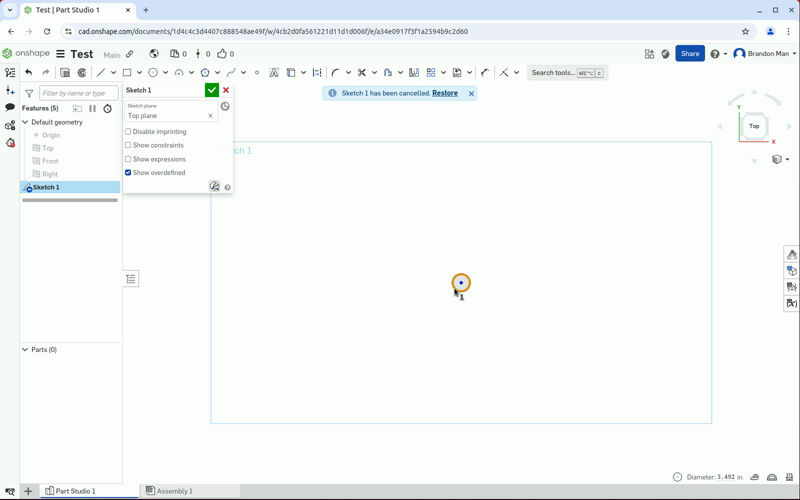
mouse_move(73, 352)
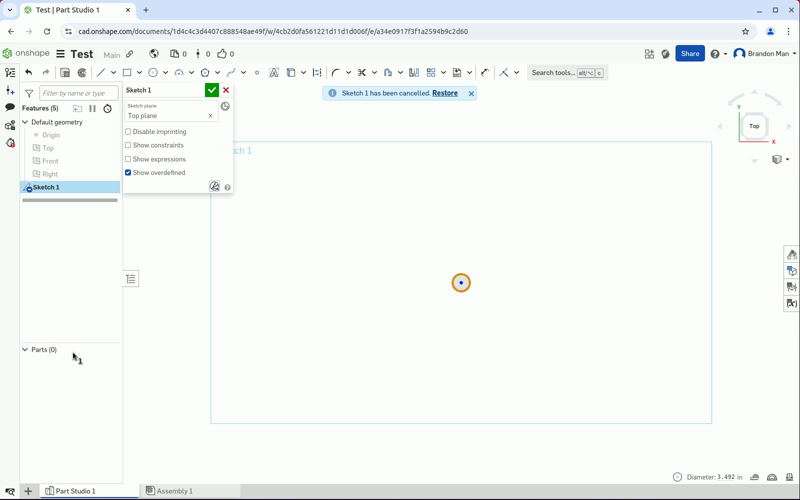
key(shift+y)
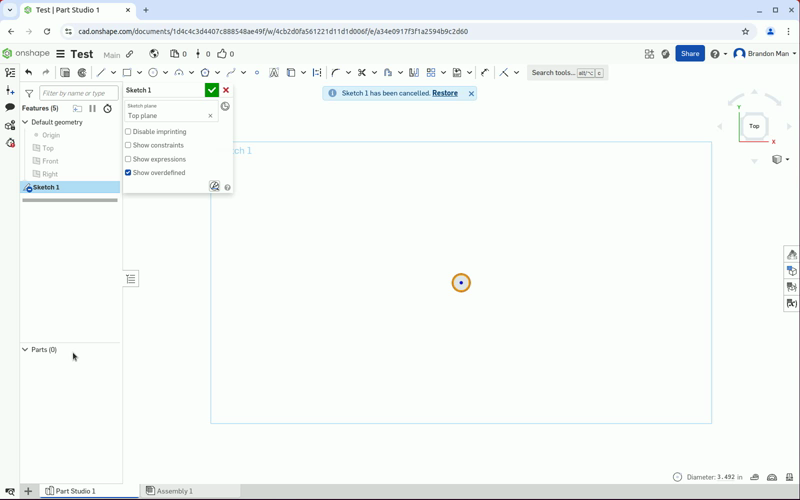
key(shift+e)
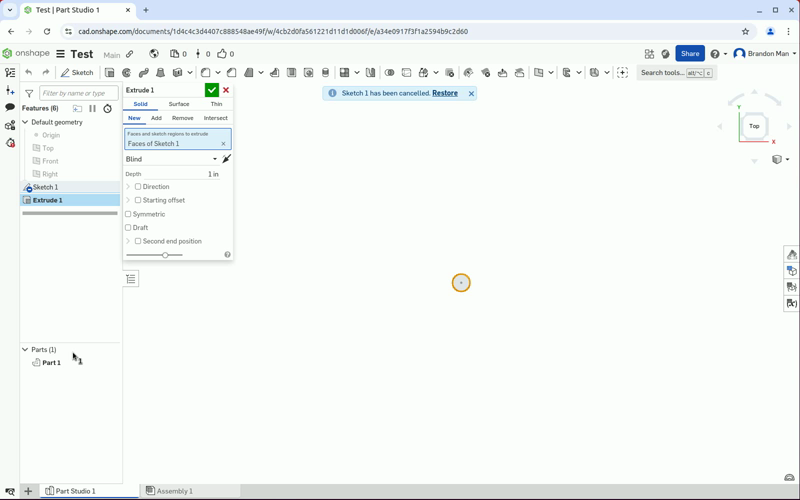
mouse_move(143, 106)
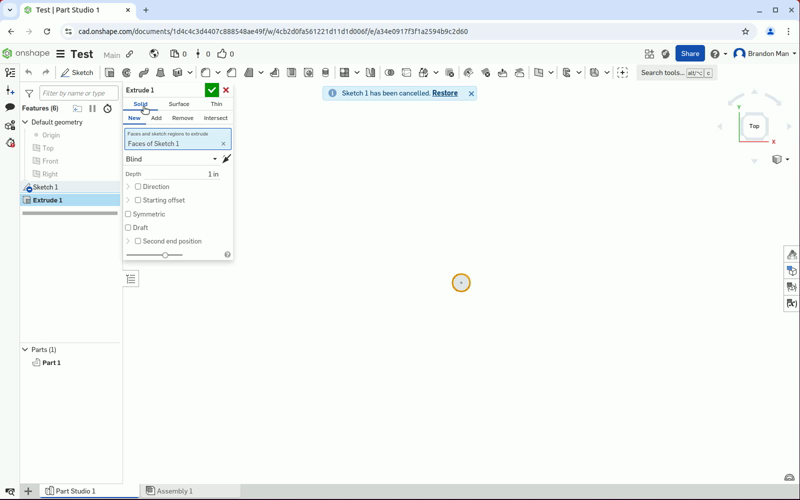
click(143, 106)
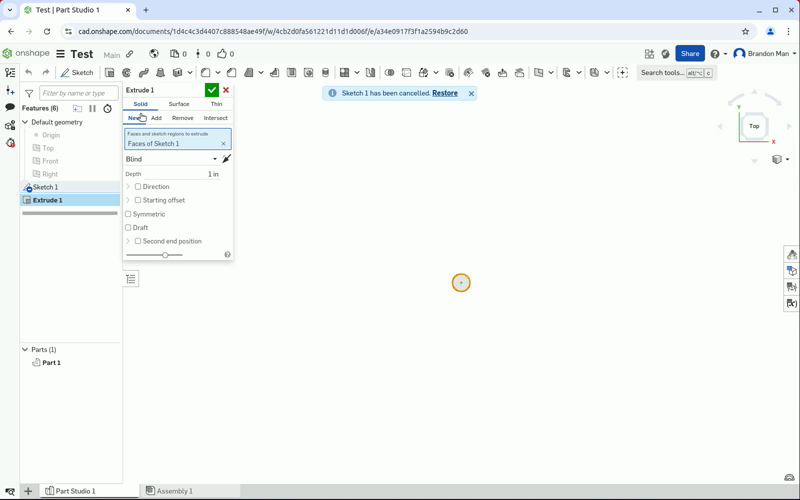
mouse_move(137, 120)
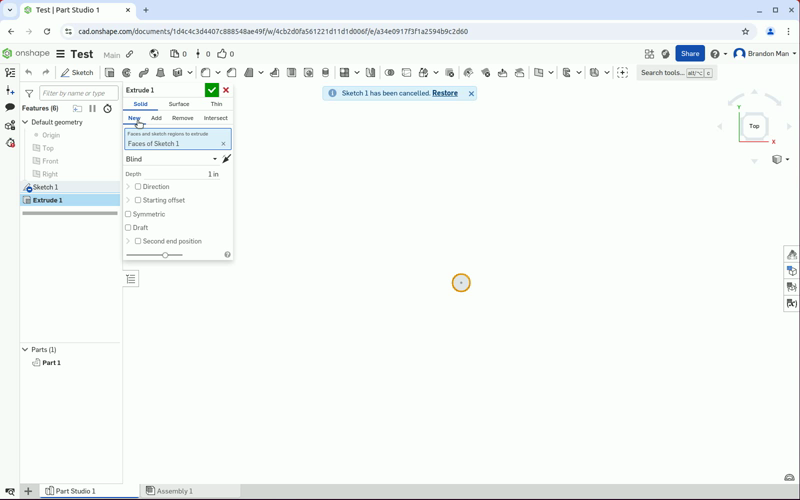
click(137, 120)
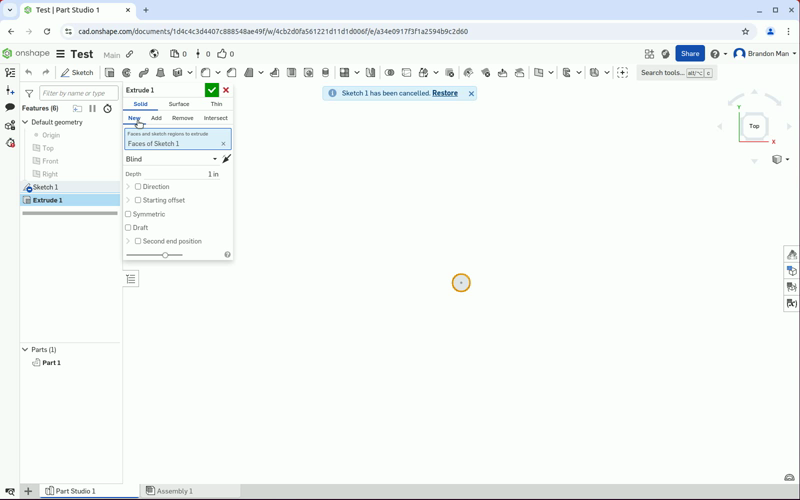
key(tab, 4)
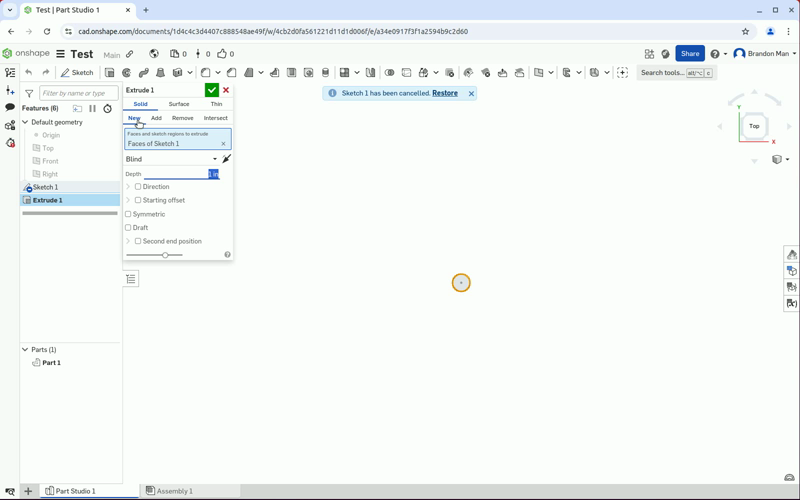
text(23.108)
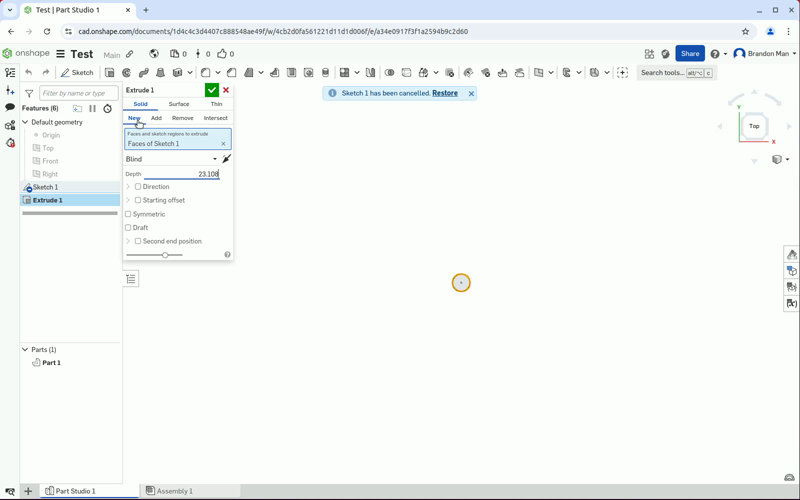
key(enter)
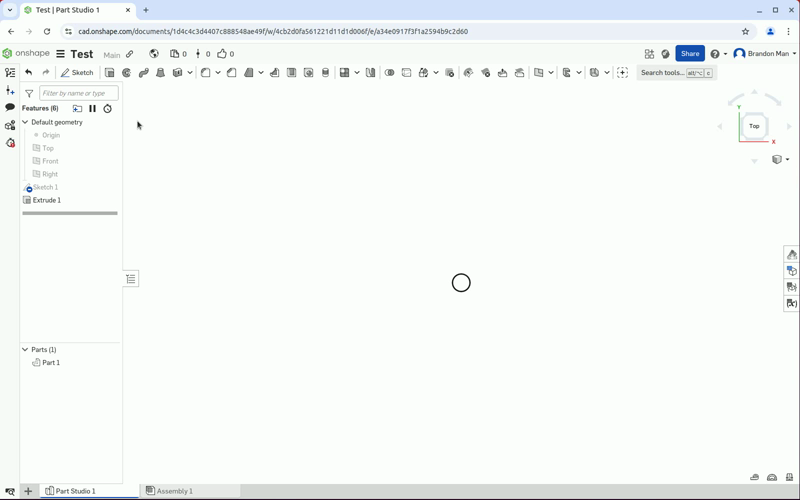
key(shift+h)
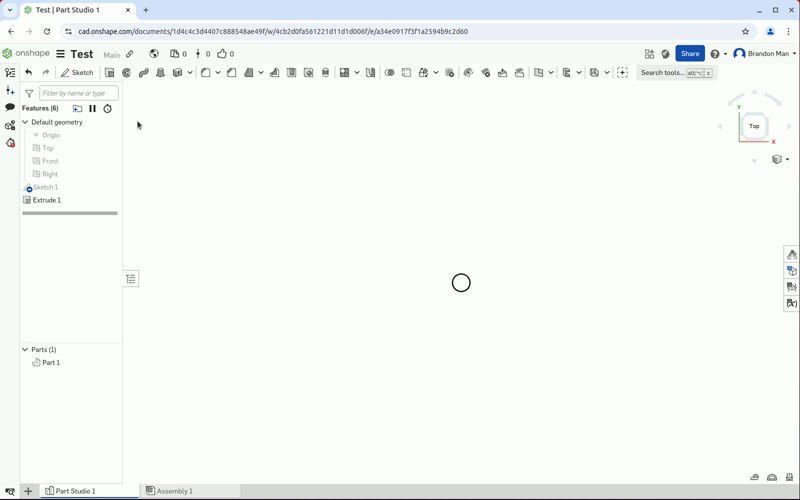
key(shift+h)
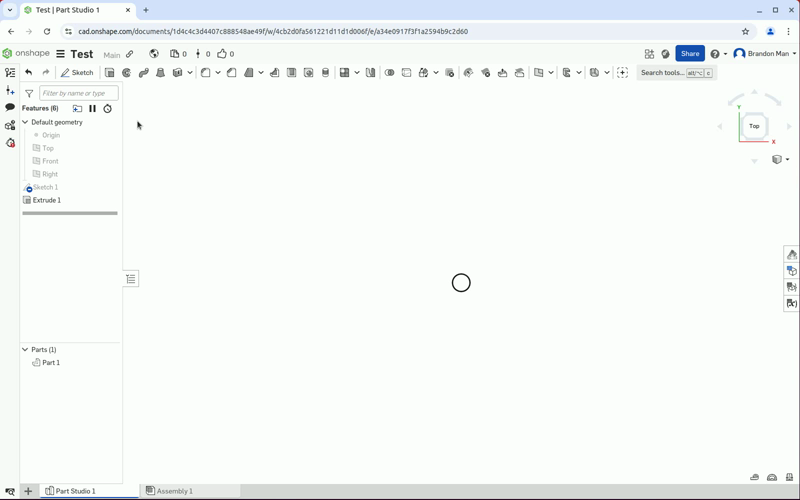
mouse_move(73, 189)
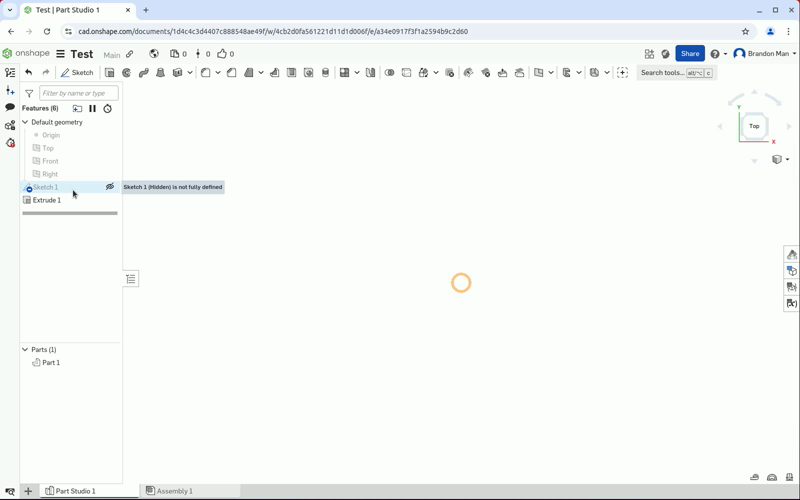
click(73, 189)
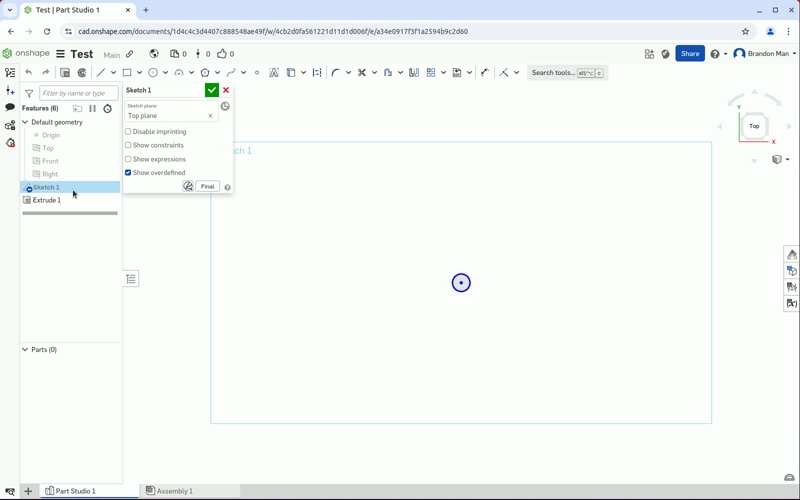
mouse_move(229, 92)
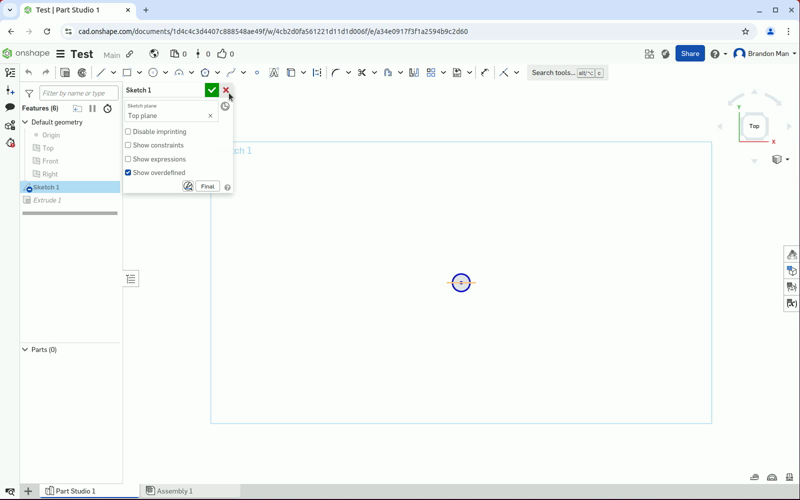
click(229, 92)
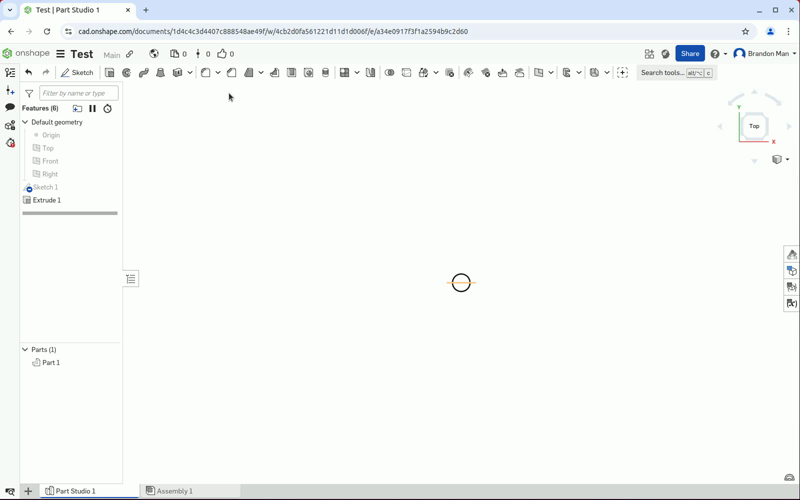
mouse_move(73, 352)
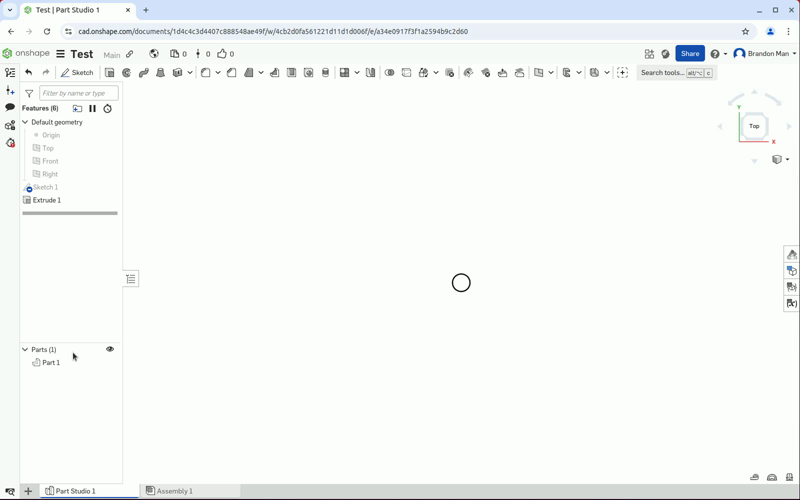
key(y)
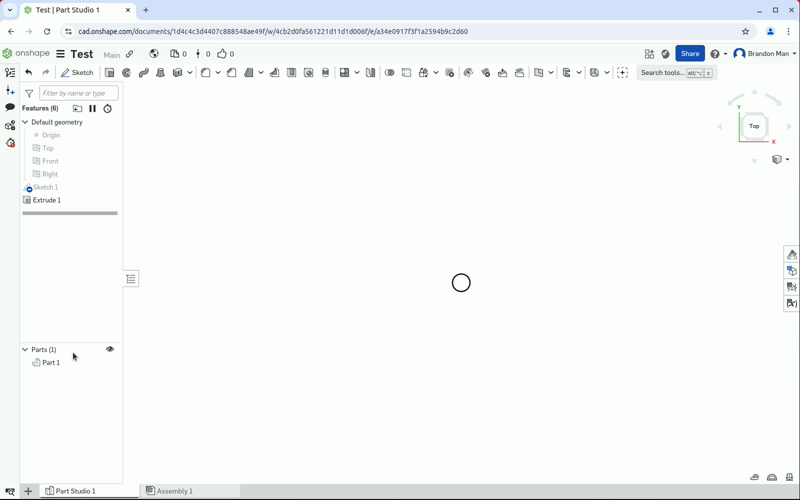
key(shift+p)
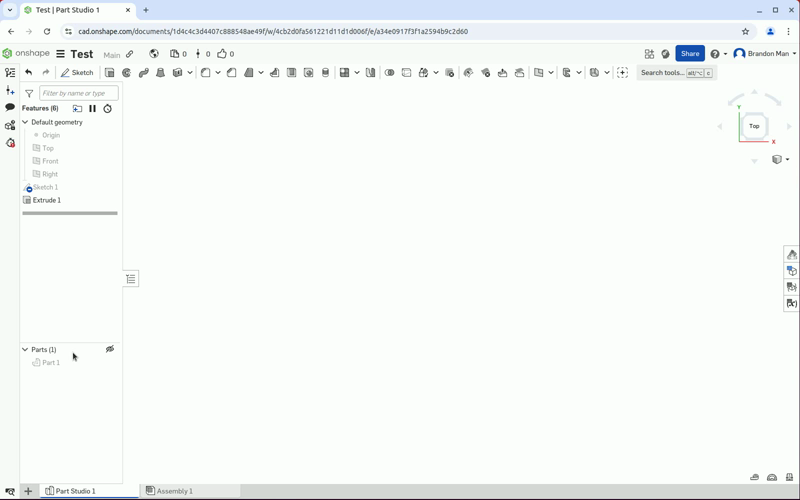
key(space)
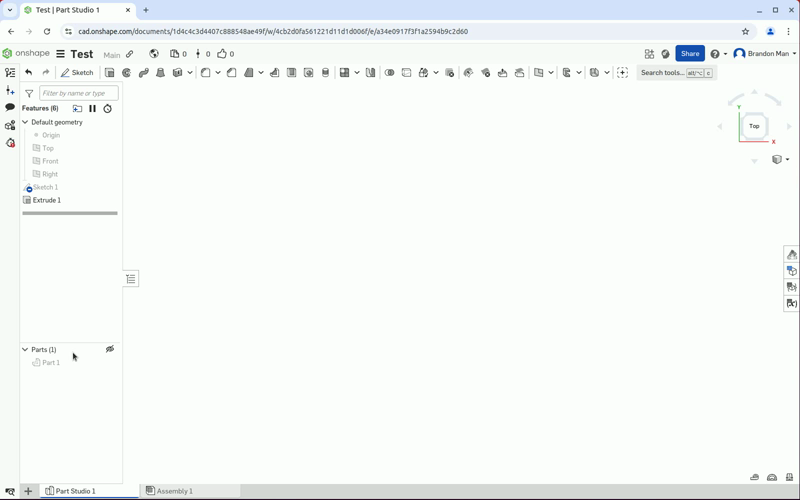
key_down(shift)
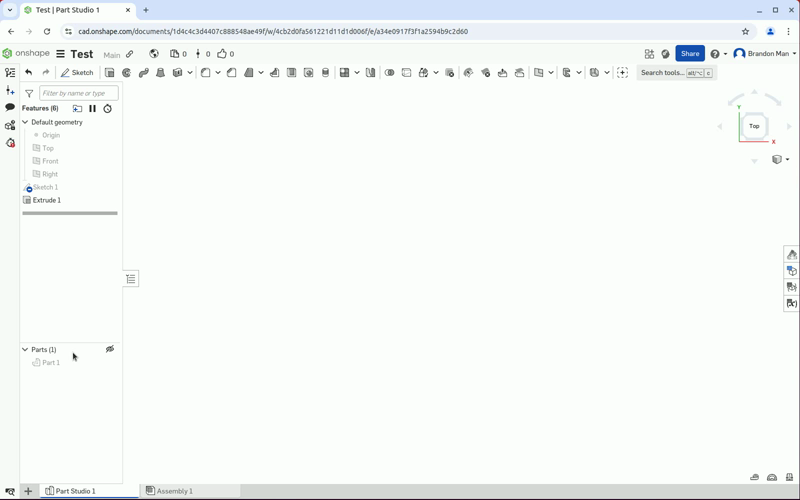
key(up)
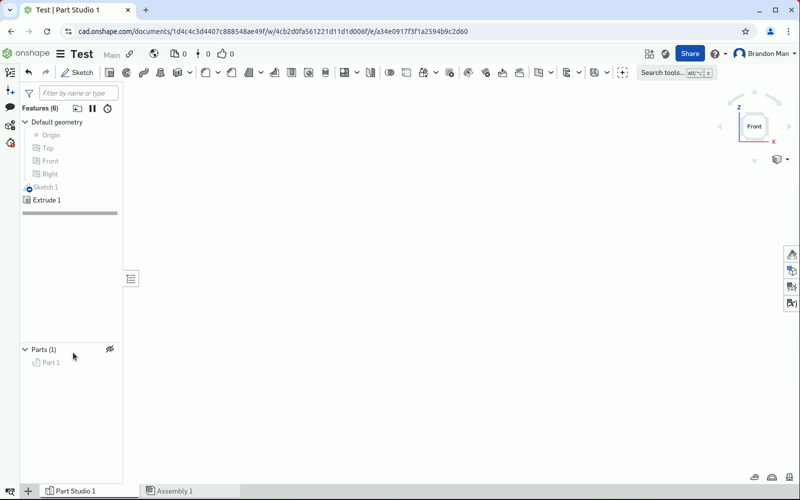
key_up(shift)
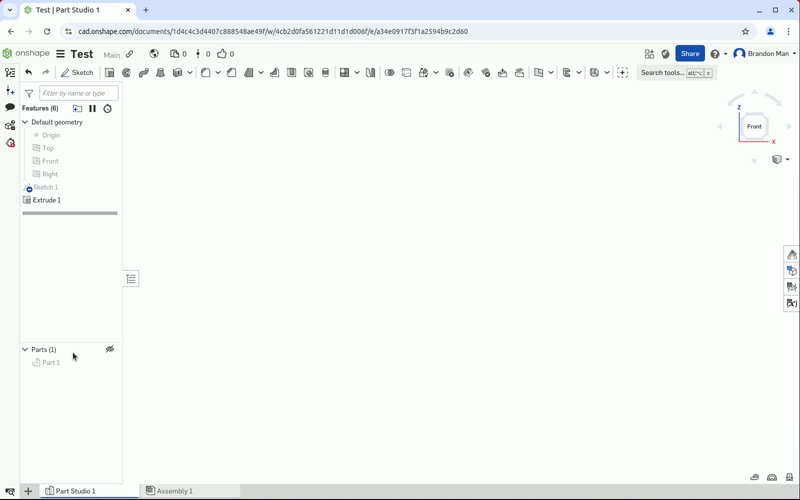
mouse_move(73, 352)
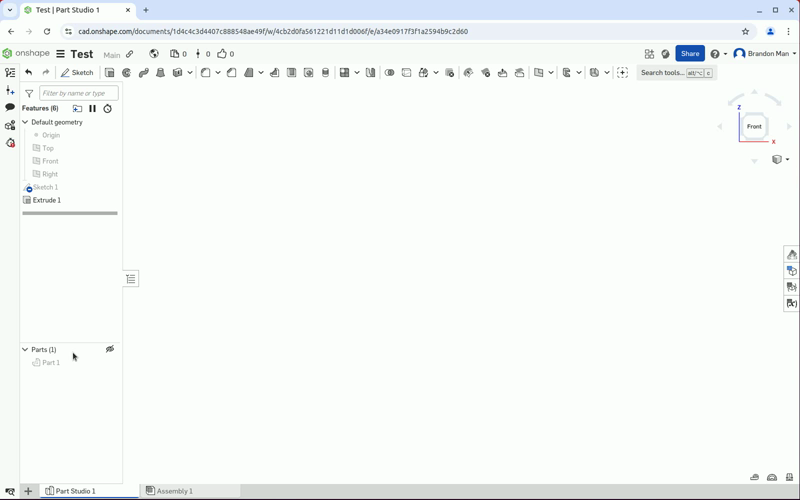
key(shift+y)
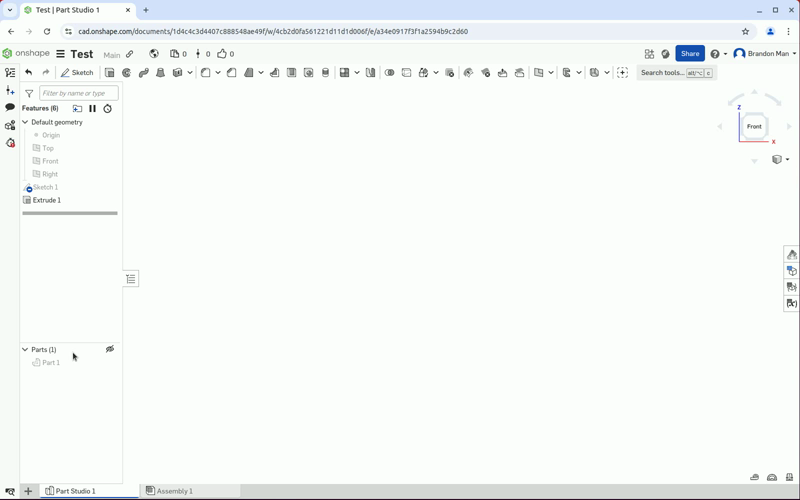
key(shift+s)
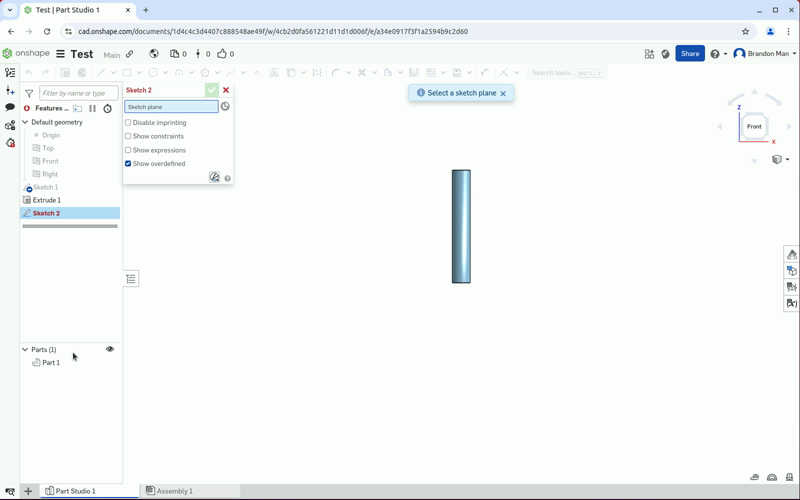
mouse_move(73, 163)
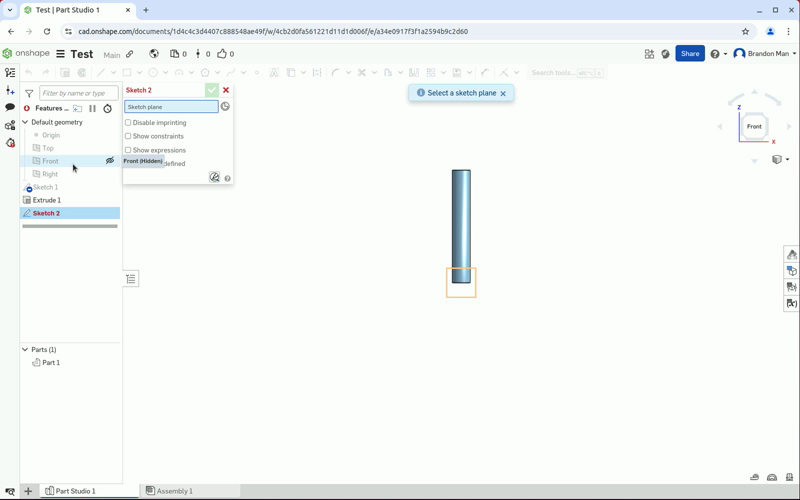
click(73, 163)
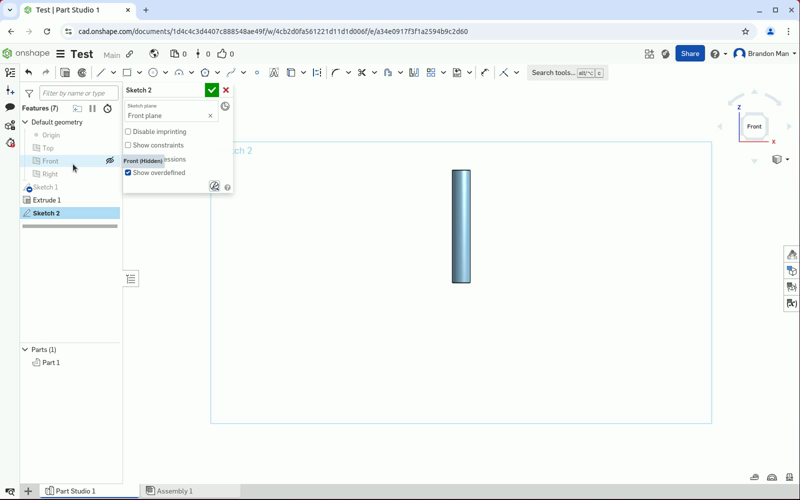
mouse_move(73, 352)
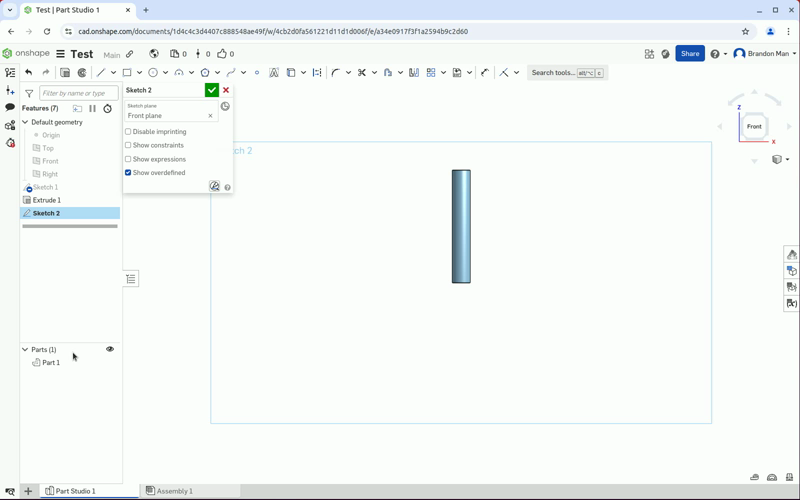
key(y)
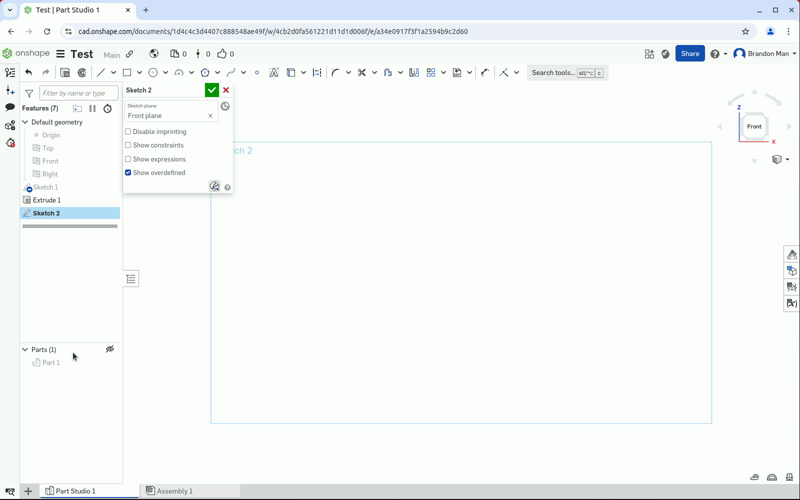
key(c)
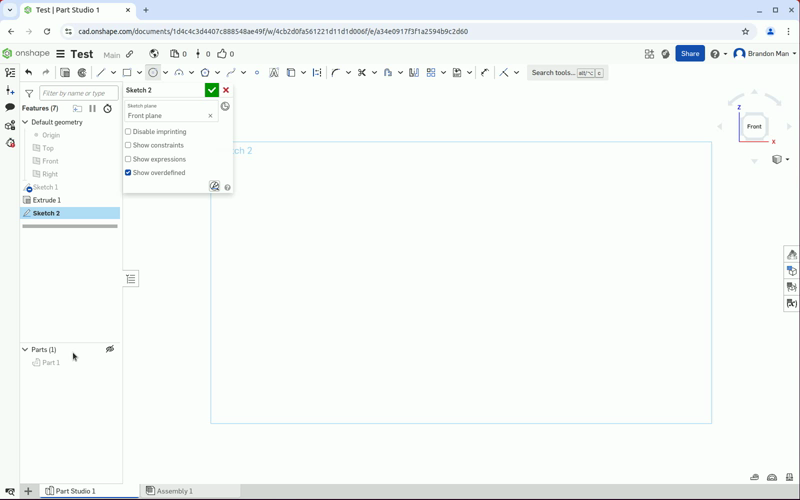
key_down(shift)
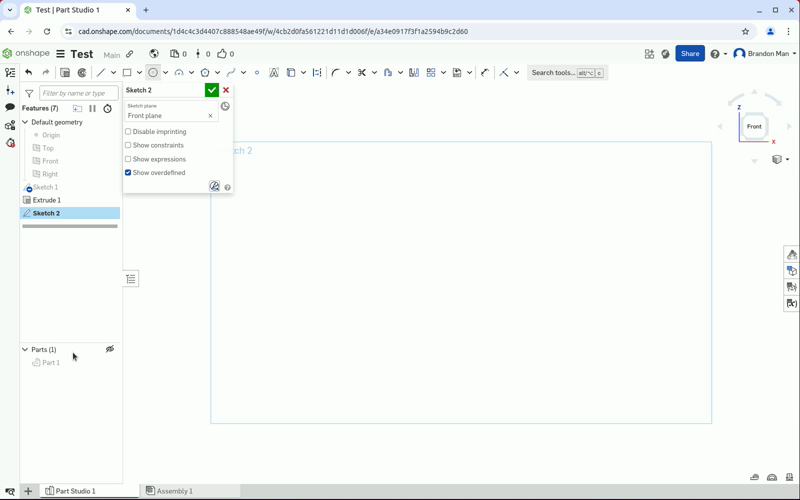
mouse_move(460, 172)
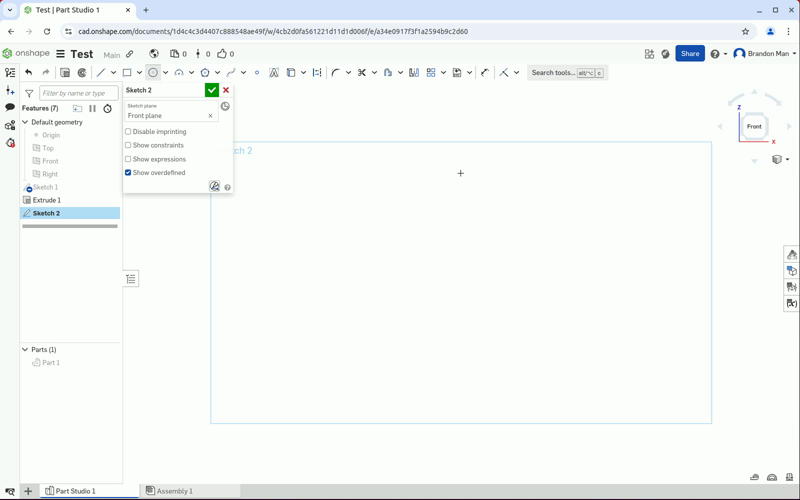
click(460, 172)
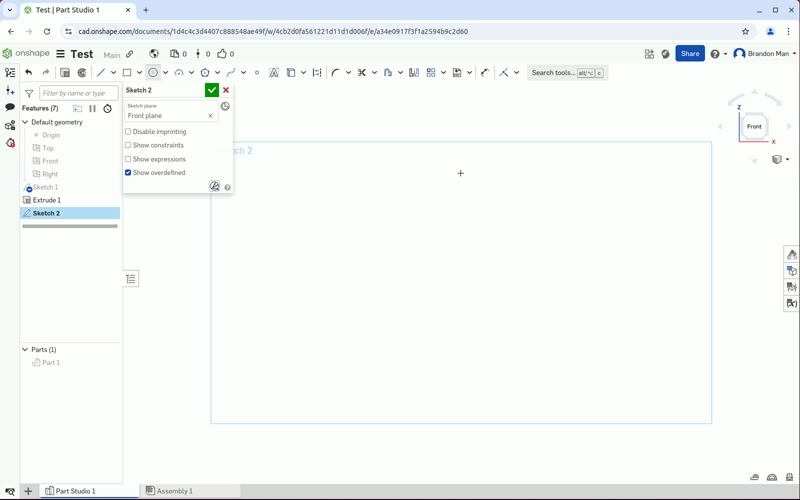
key_up(shift)
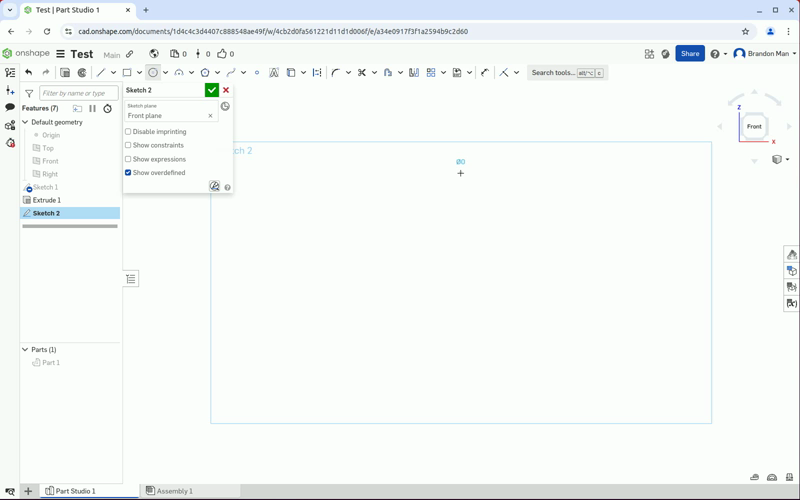
mouse_move(461, 172)
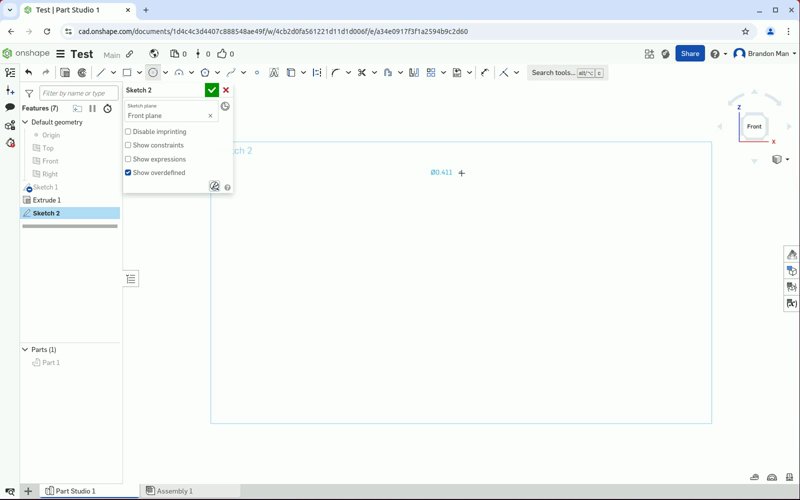
scroll(6)
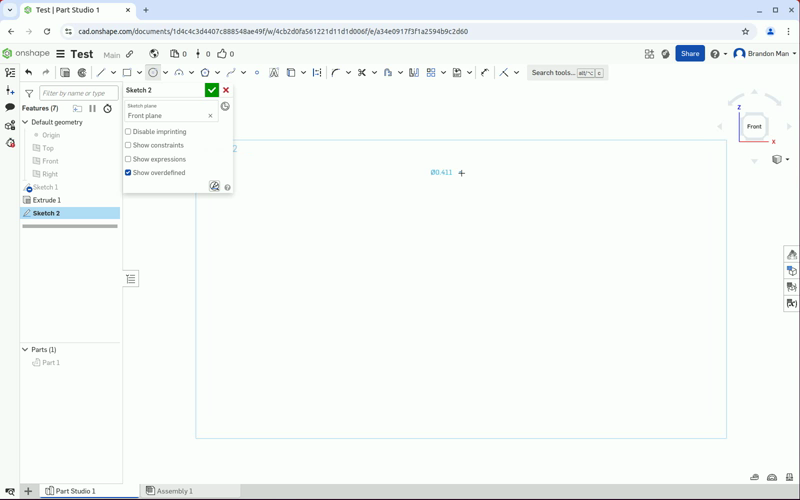
scroll(6)
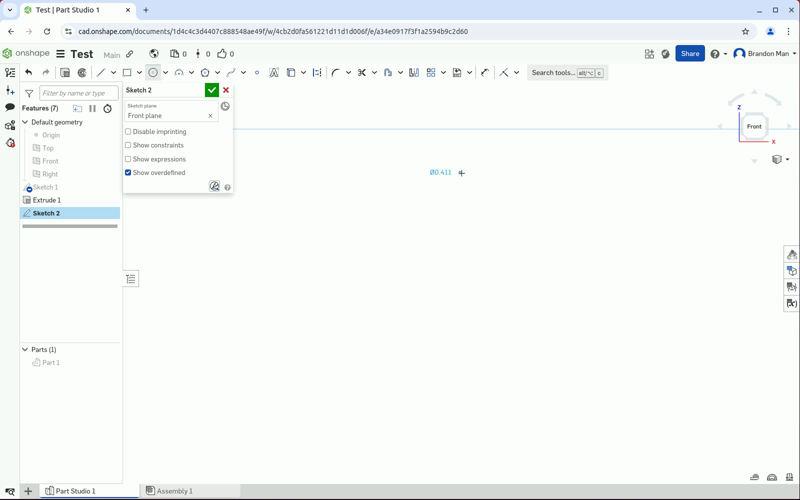
scroll(6)
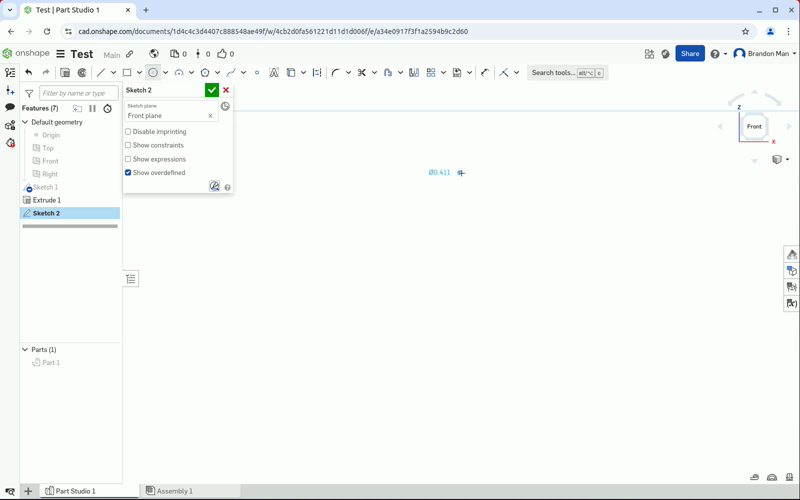
scroll(6)
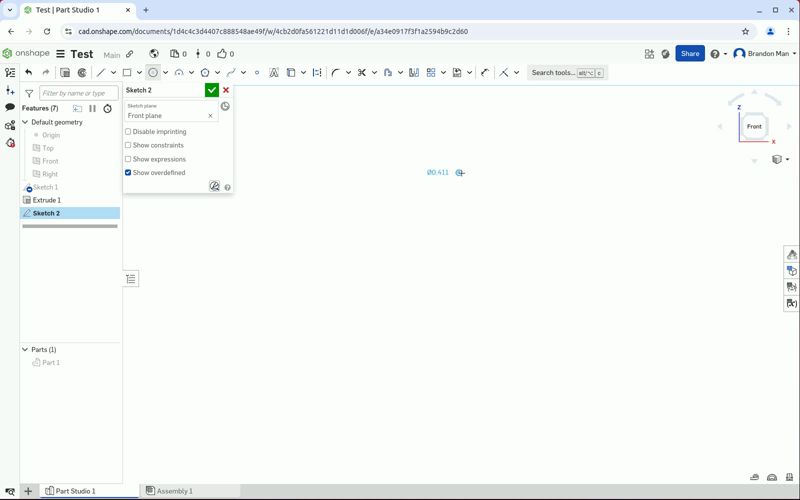
scroll(6)
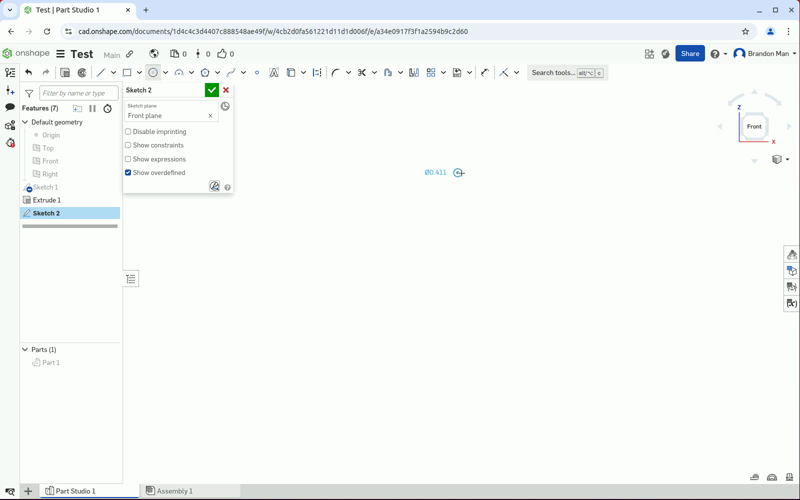
scroll(6)
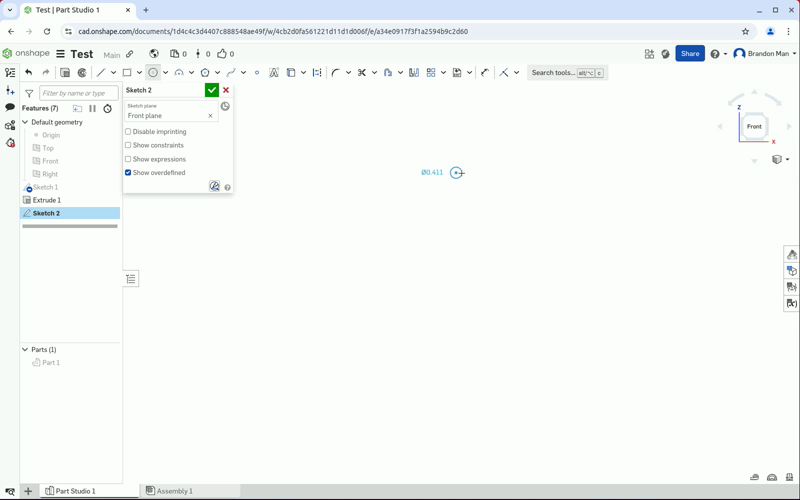
scroll(6)
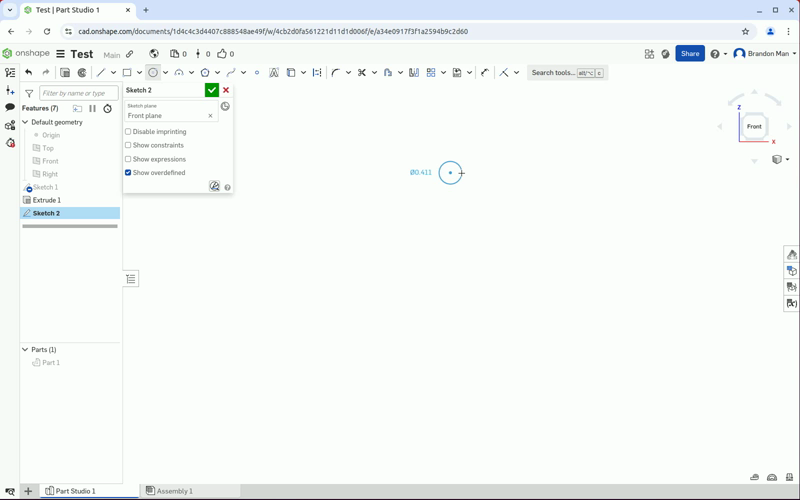
click(461, 172)
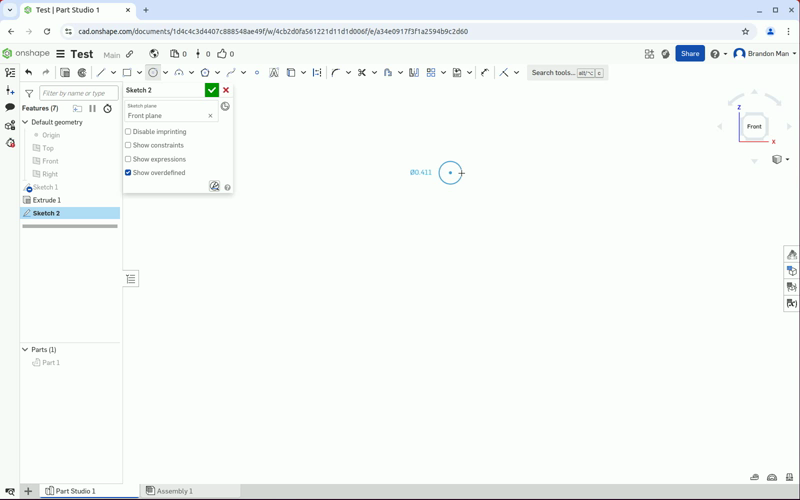
scroll(-6)
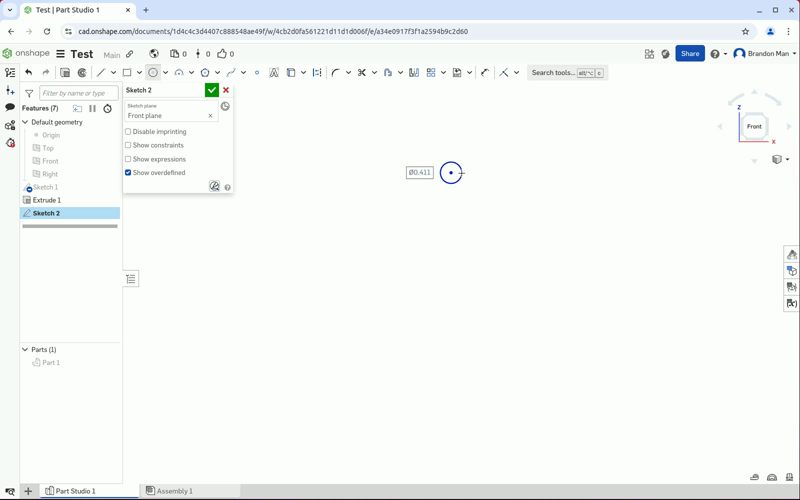
scroll(-6)
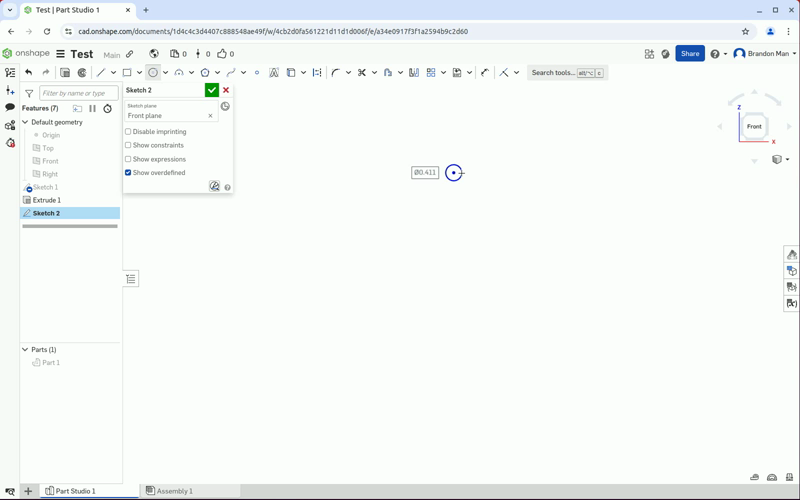
scroll(-6)
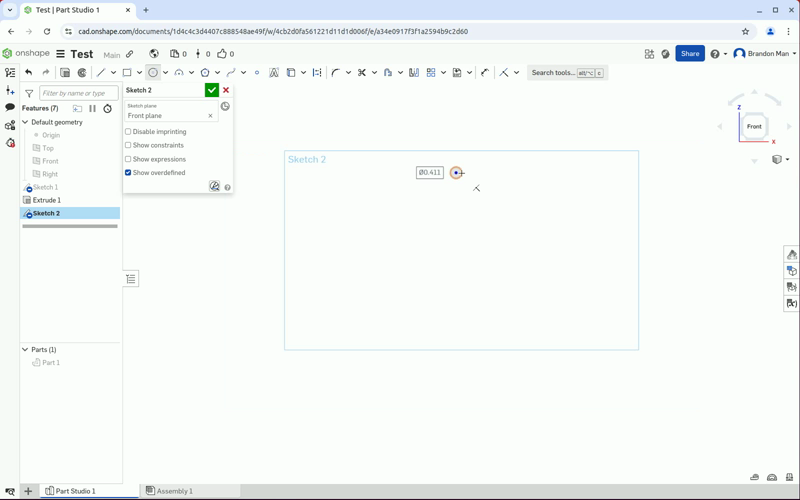
scroll(-6)
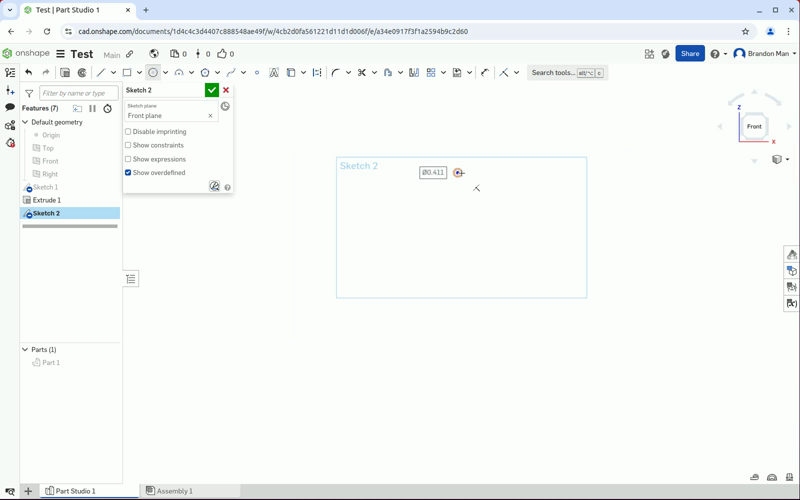
scroll(-6)
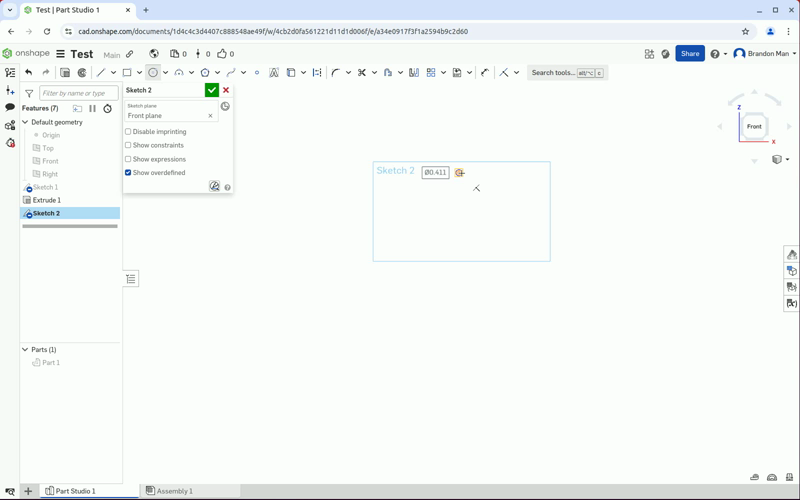
scroll(-6)
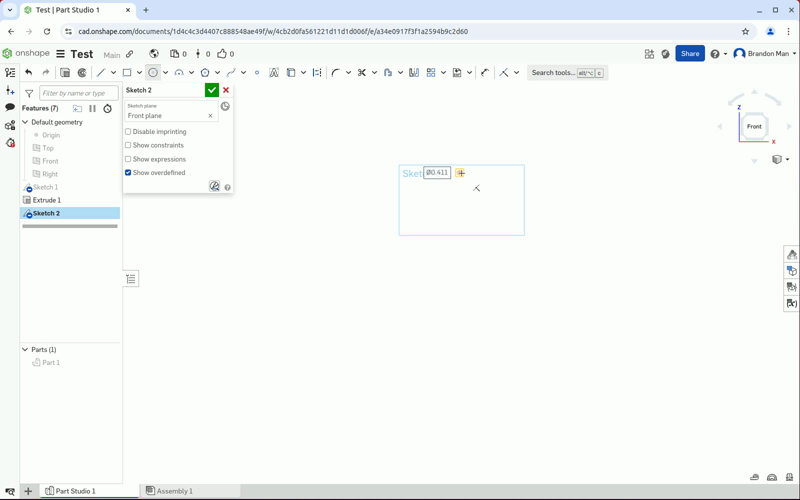
scroll(-6)
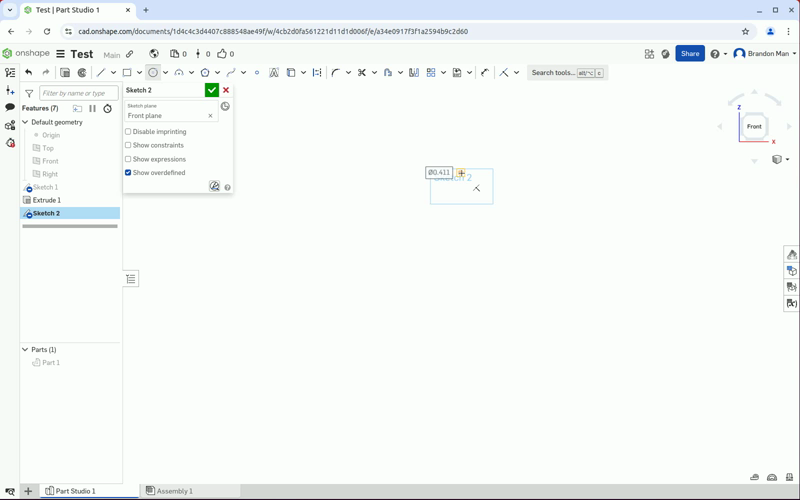
key(esc)
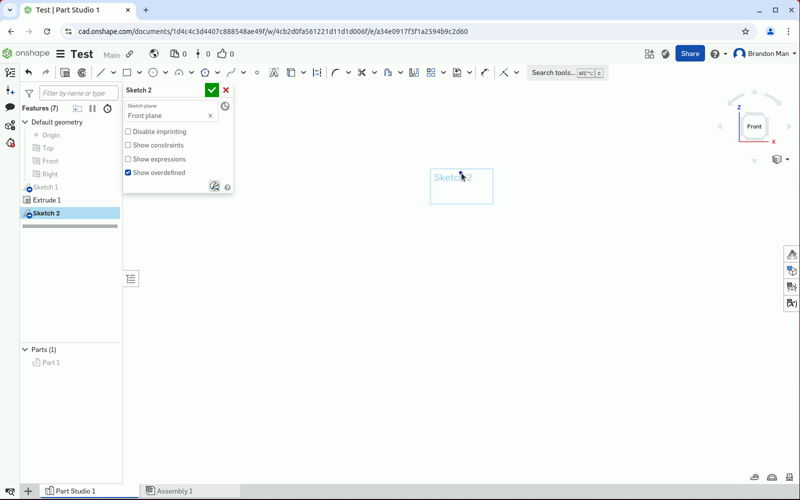
mouse_move(461, 171)
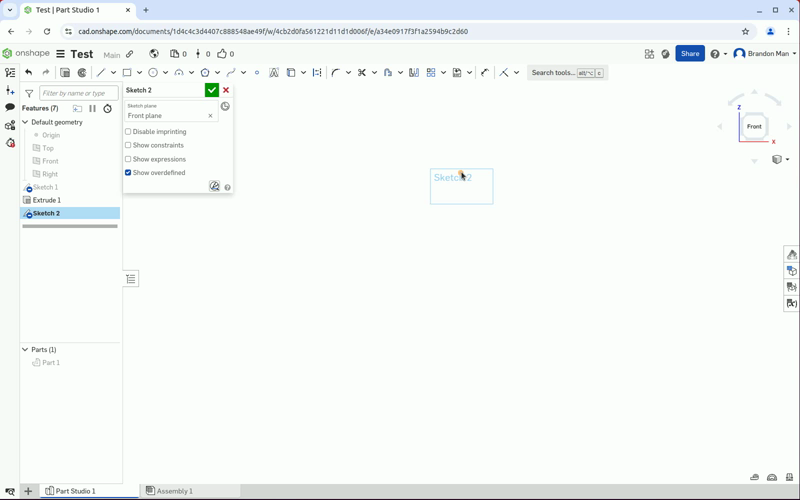
scroll(6)
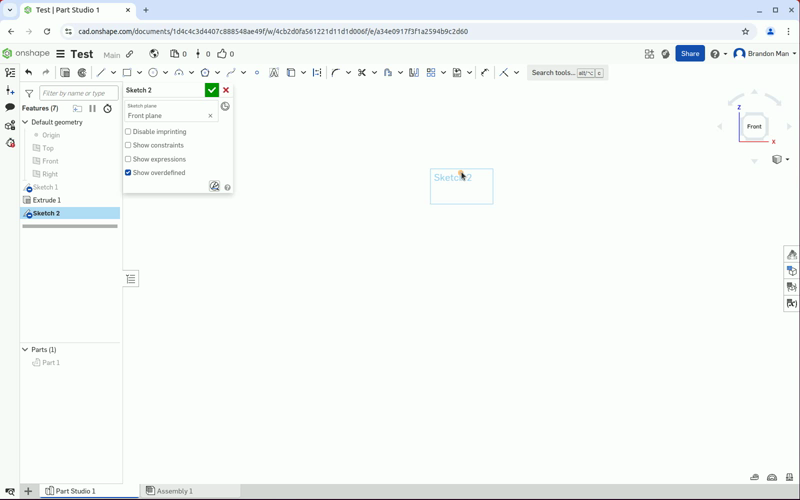
scroll(6)
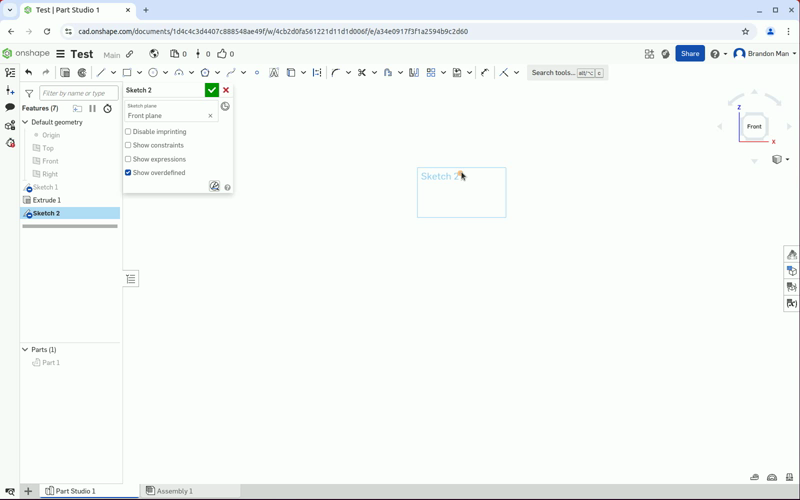
scroll(6)
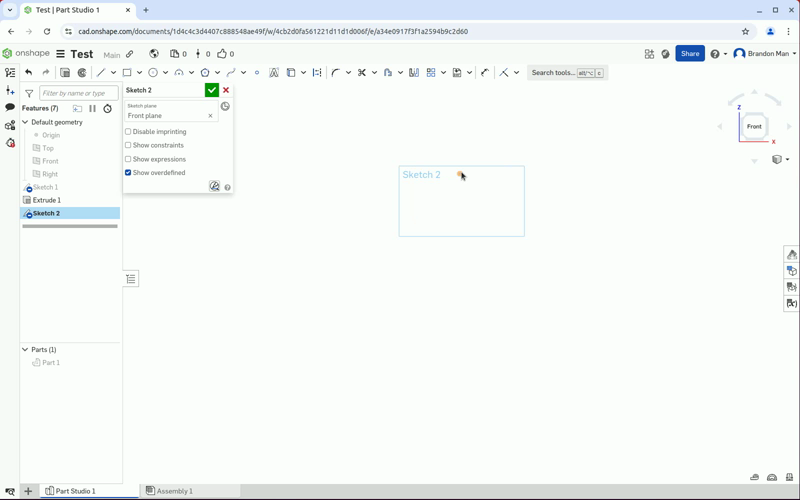
scroll(6)
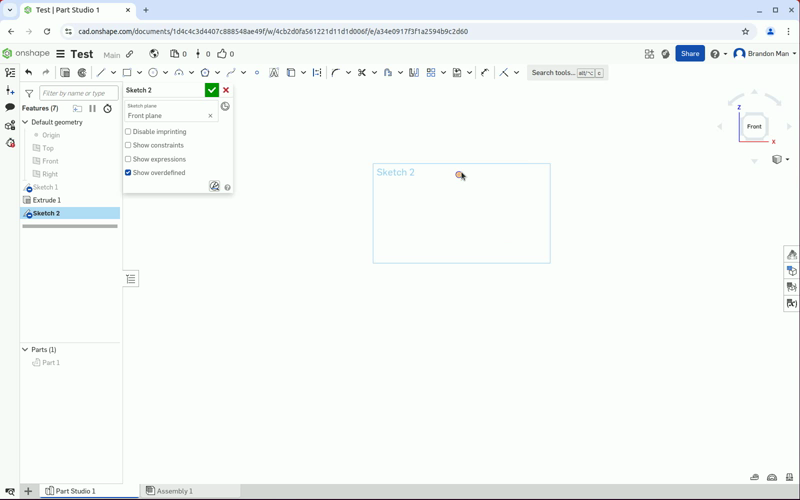
scroll(6)
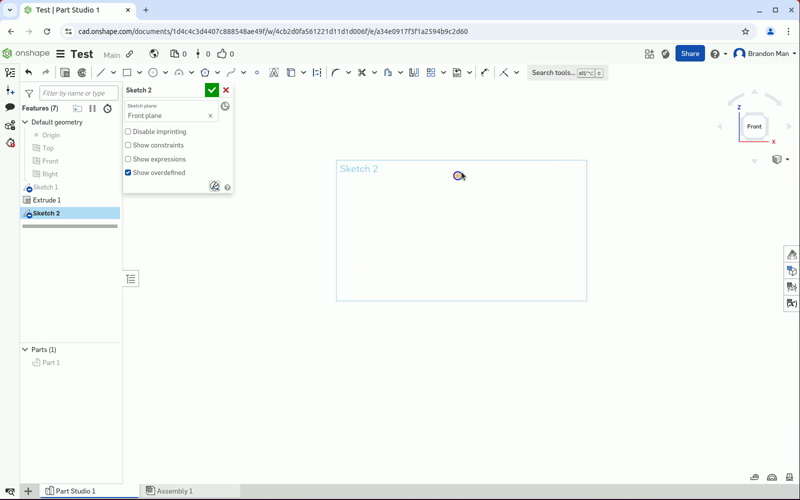
scroll(6)
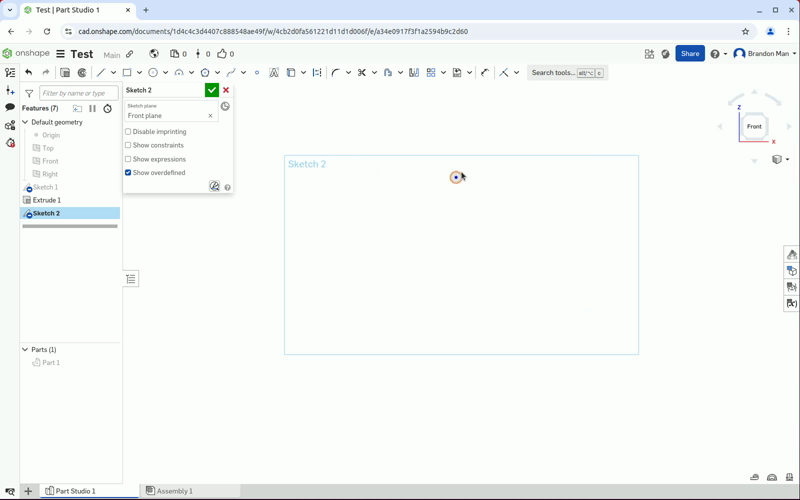
scroll(6)
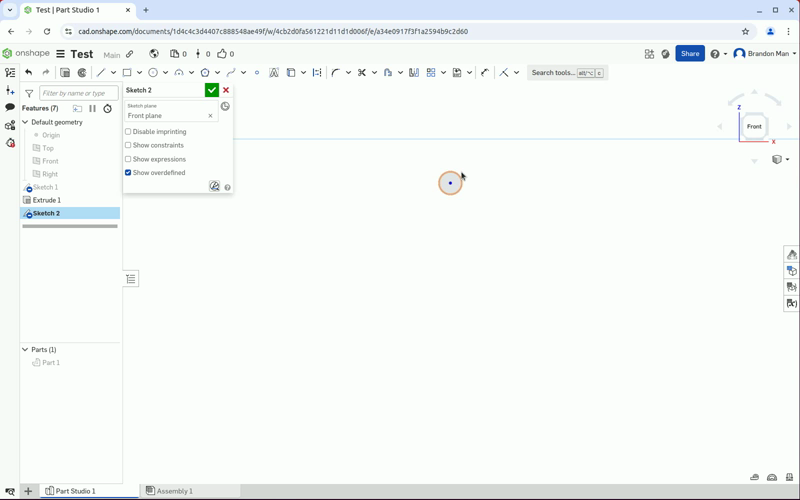
click(461, 171)
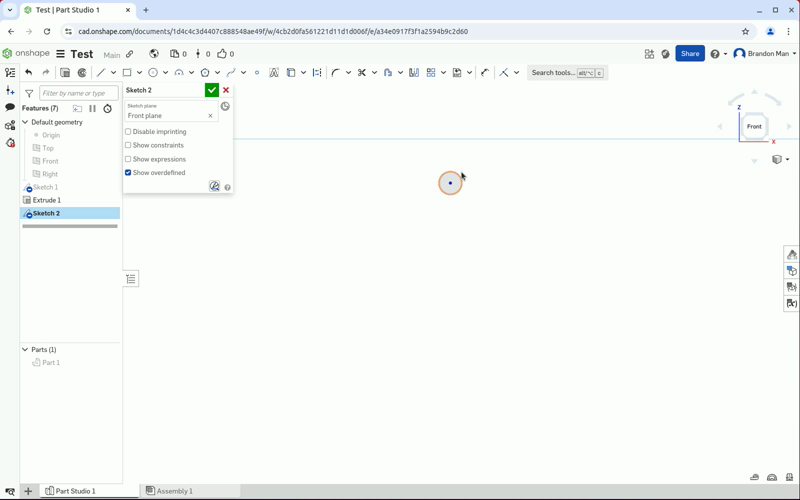
scroll(-6)
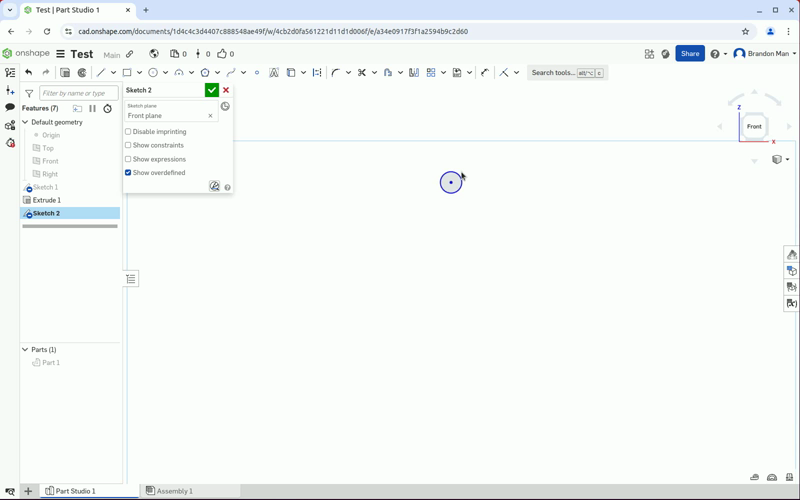
scroll(-6)
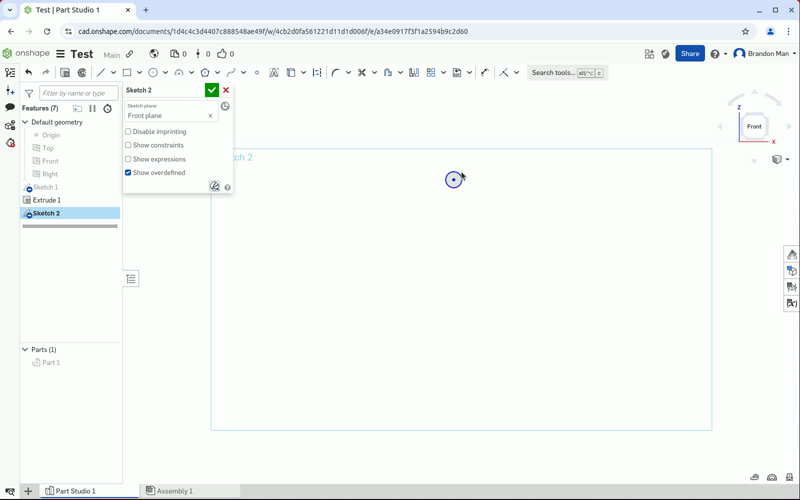
scroll(-6)
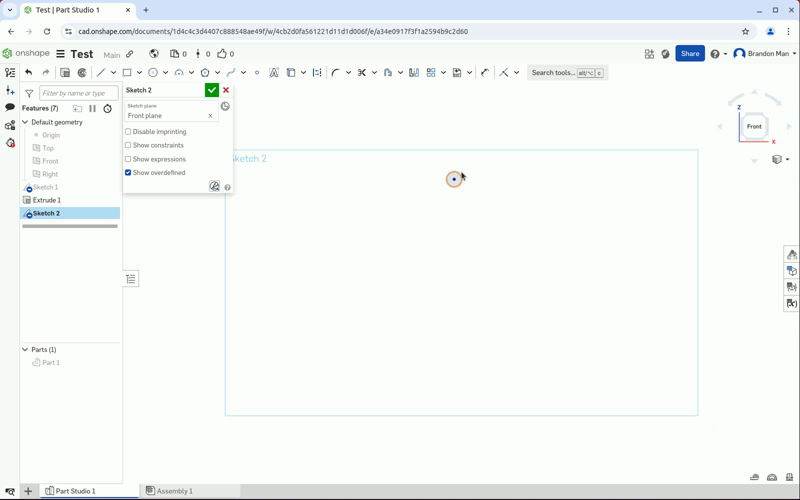
scroll(-6)
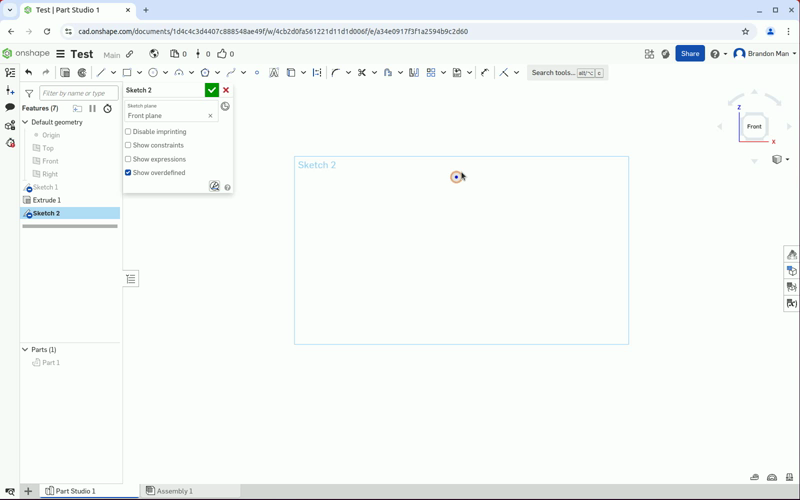
scroll(-6)
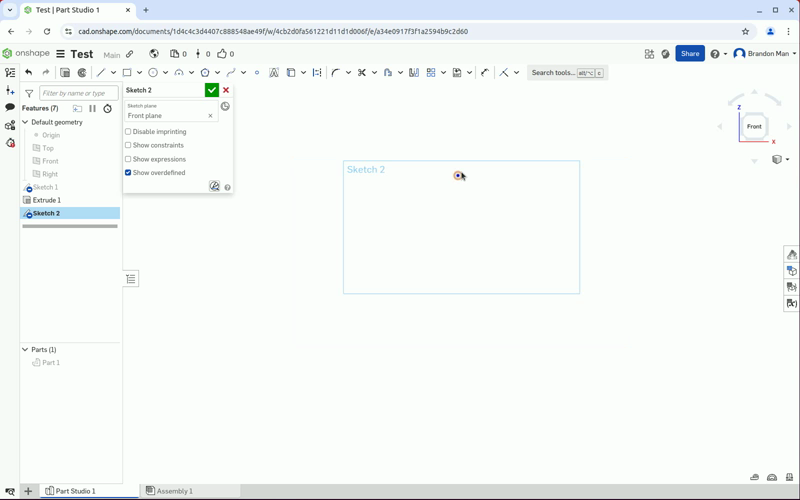
scroll(-6)
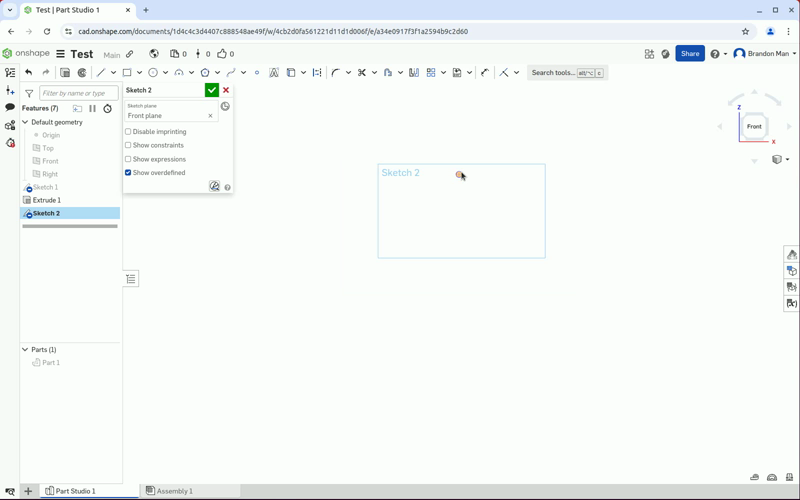
scroll(-6)
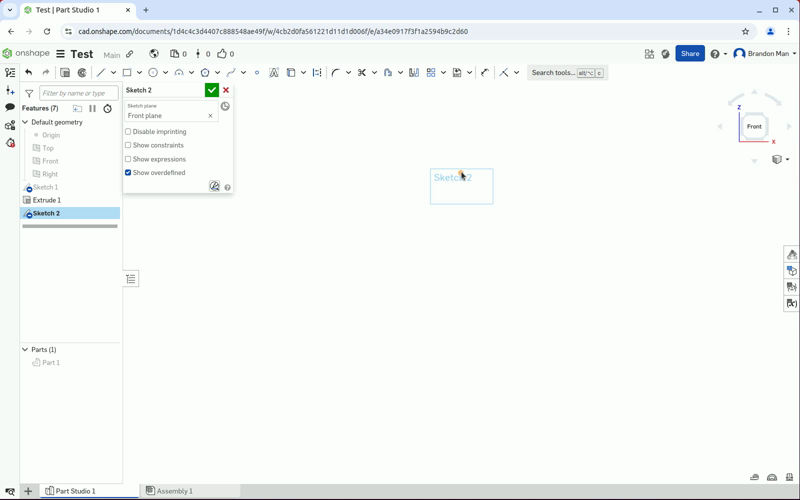
mouse_move(73, 352)
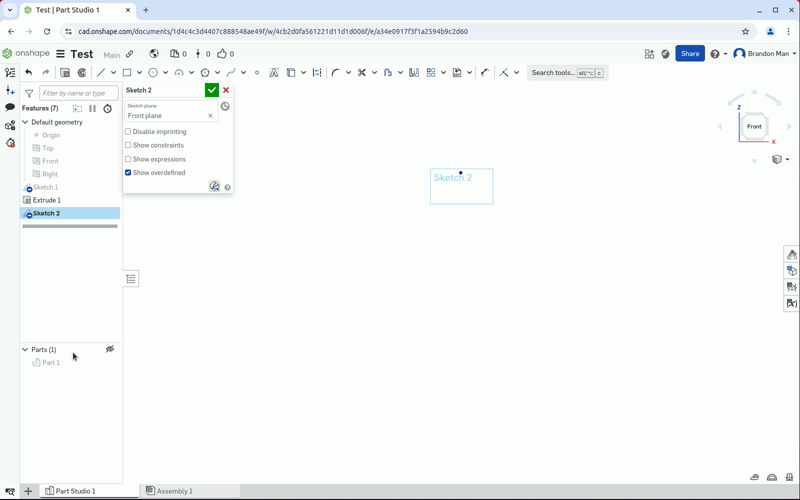
key(shift+y)
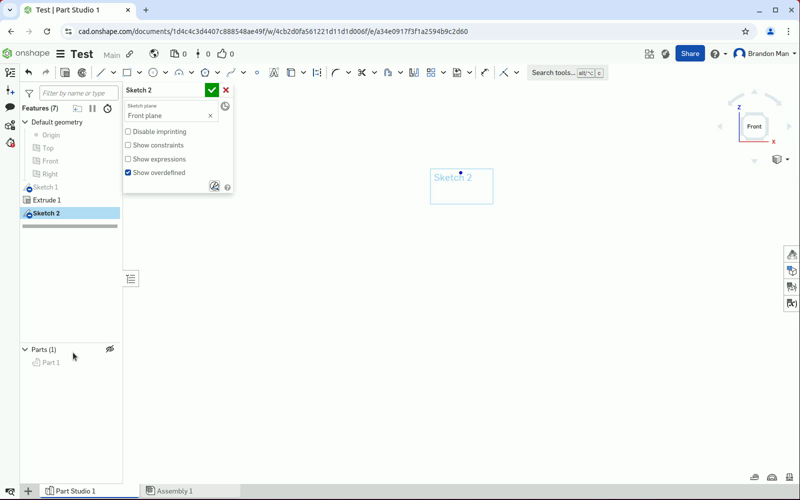
key(shift+e)
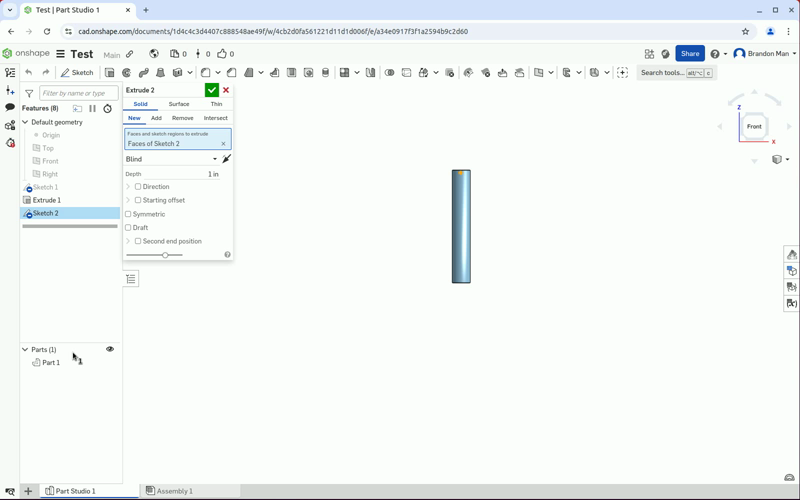
mouse_move(143, 106)
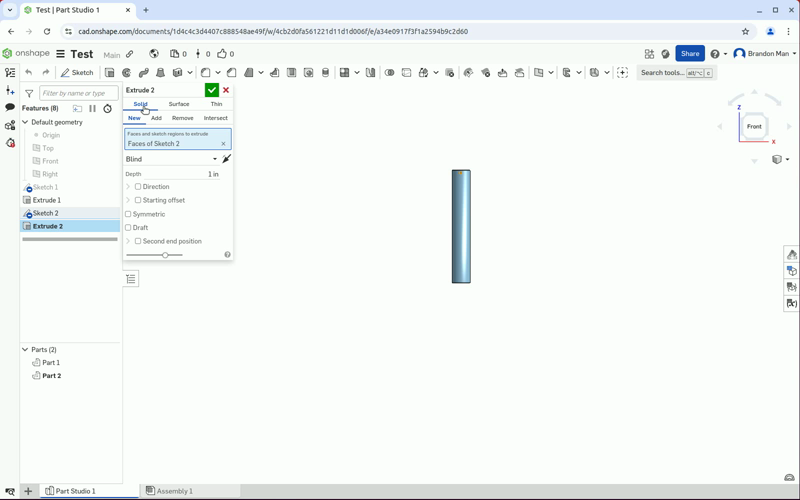
click(143, 106)
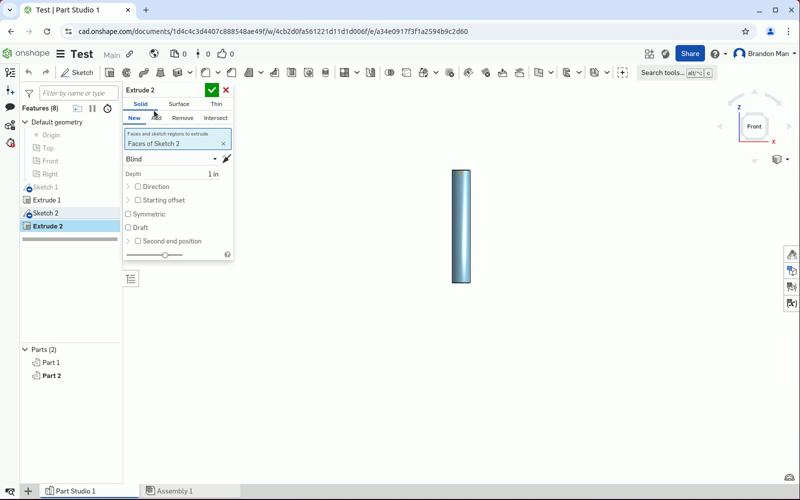
mouse_move(186, 120)
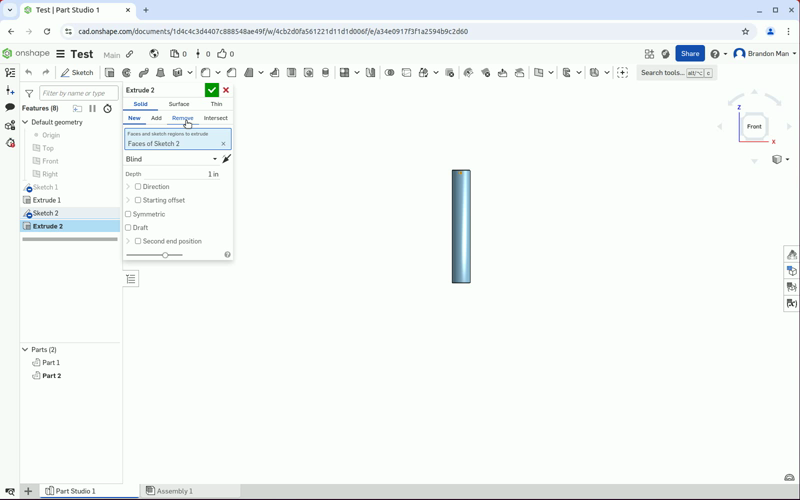
click(186, 120)
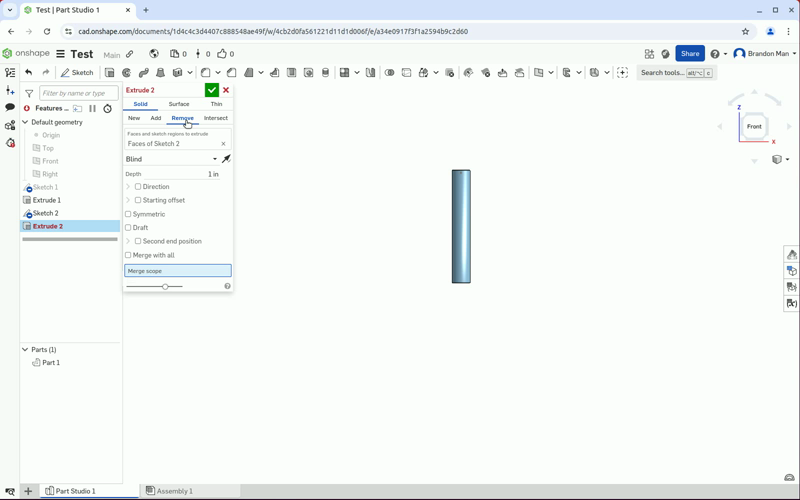
key(tab, 4)
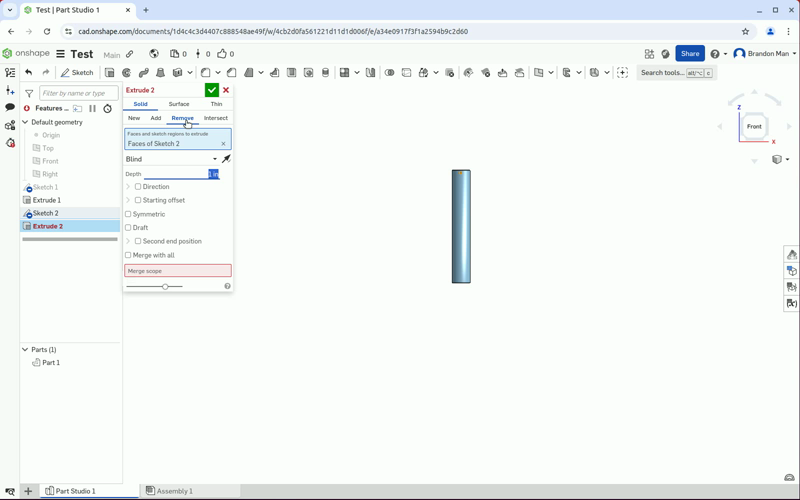
text(3.851)
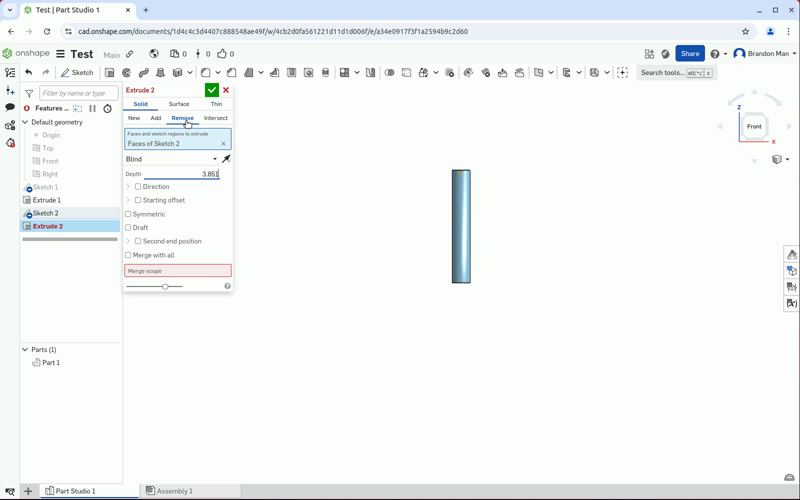
key(tab, 6)
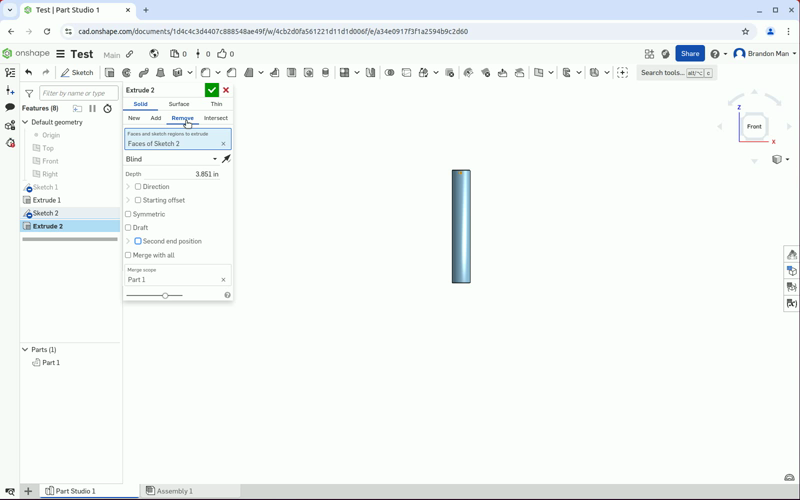
key(space)
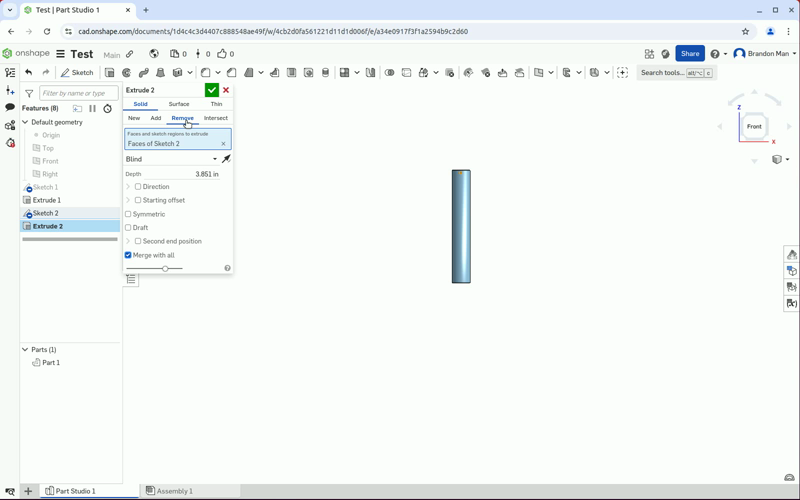
key(enter)
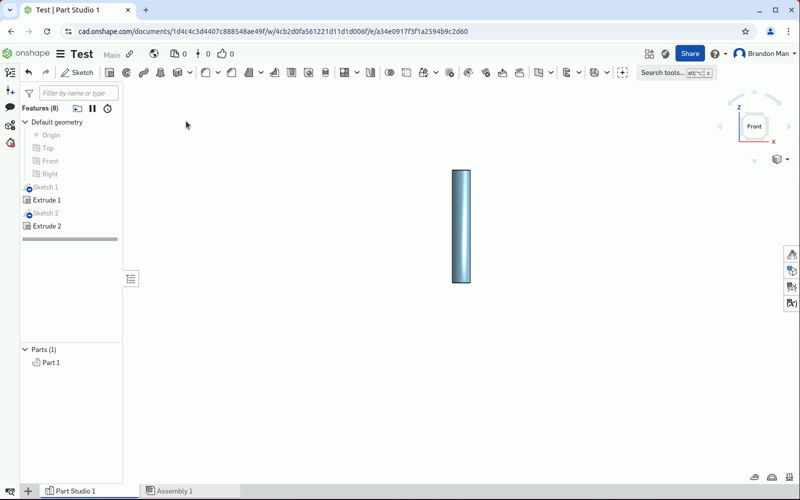
key(shift+h)
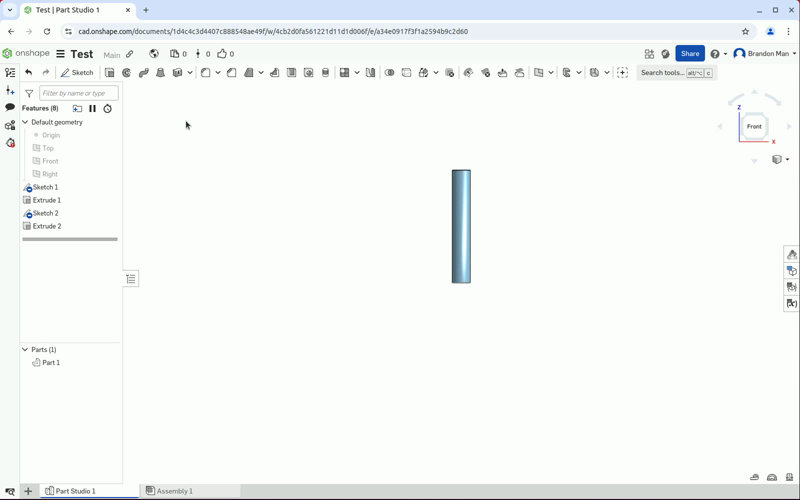
key(shift+h)
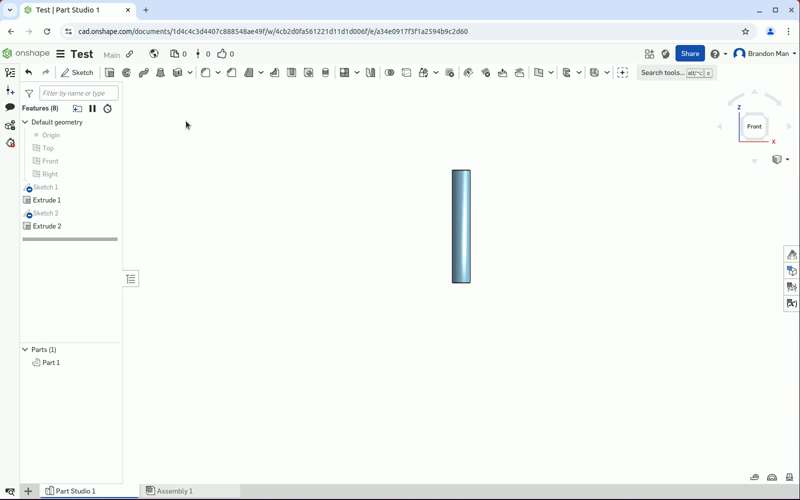
mouse_move(73, 189)
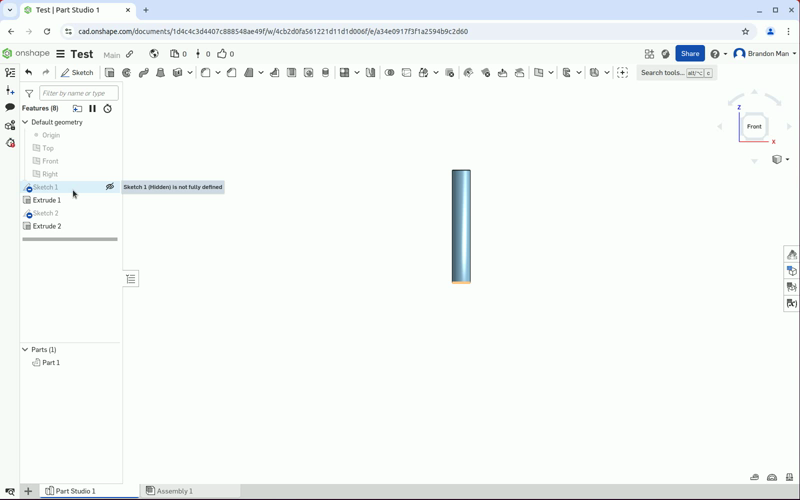
click(73, 189)
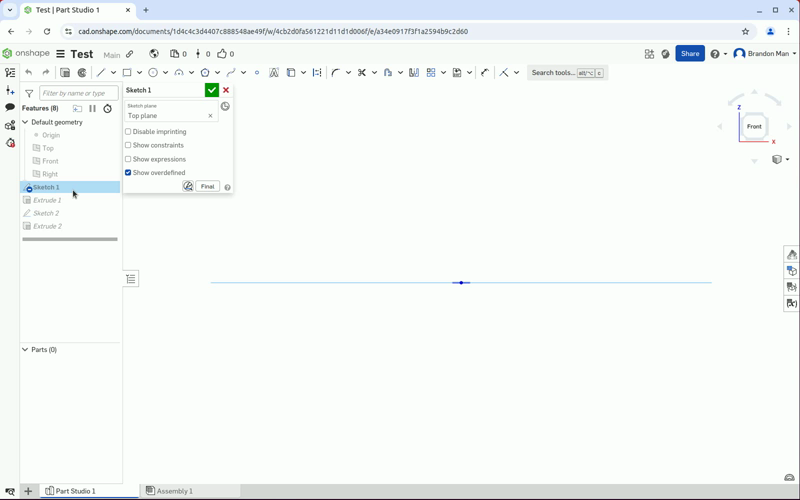
mouse_move(229, 92)
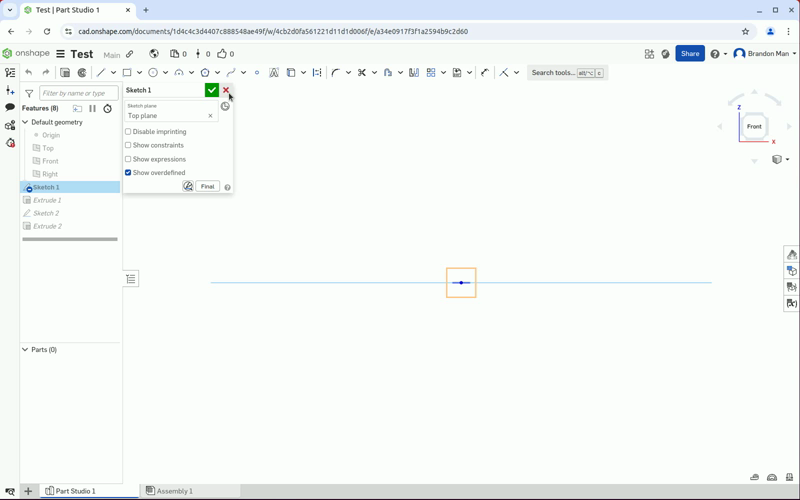
click(229, 92)
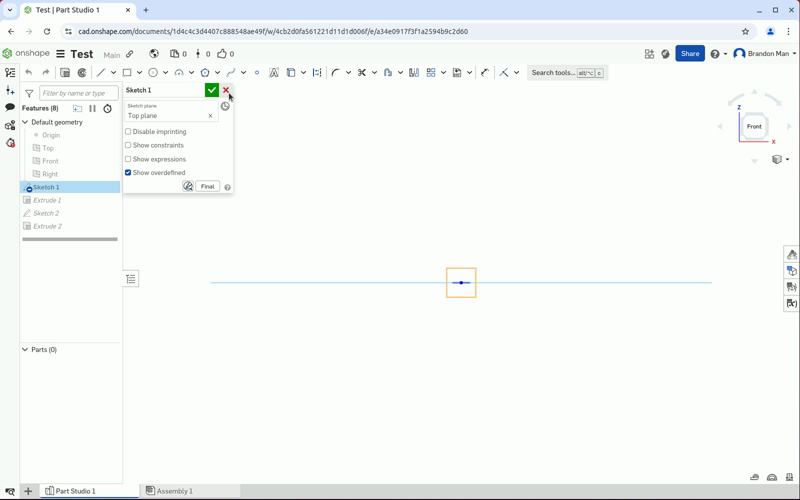
key(shift+s)
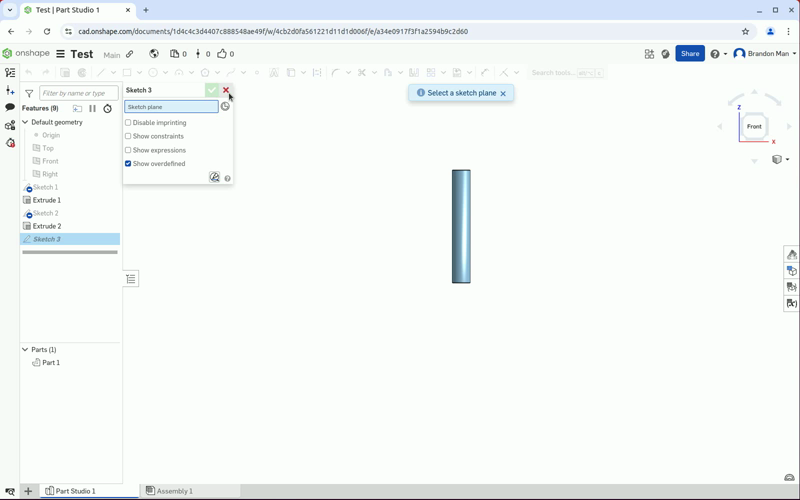
mouse_move(73, 163)
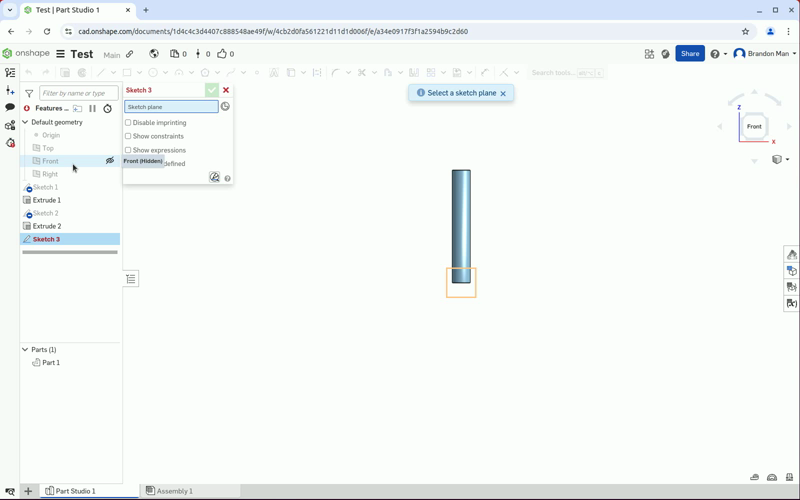
click(73, 163)
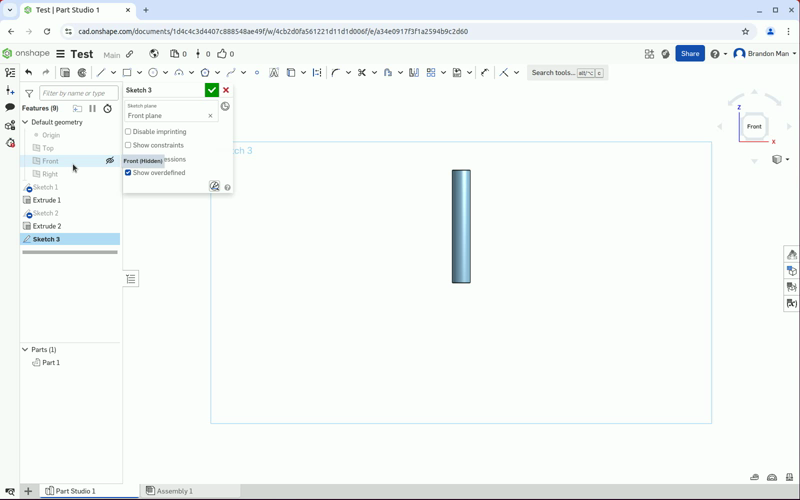
mouse_move(73, 352)
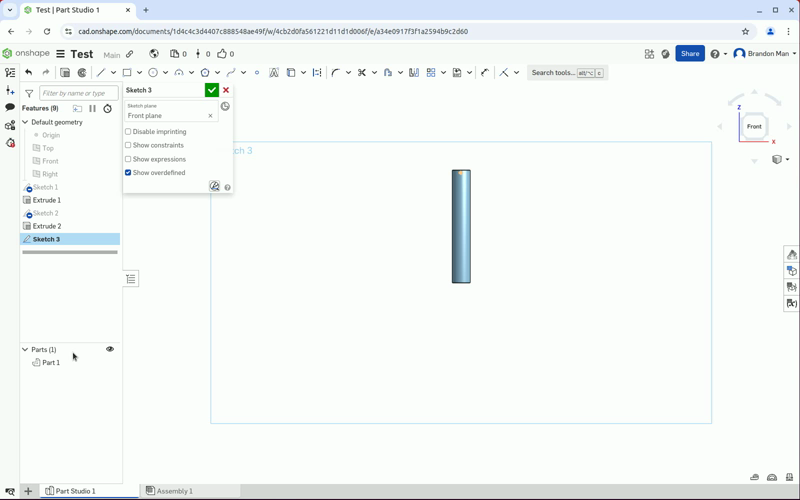
key(y)
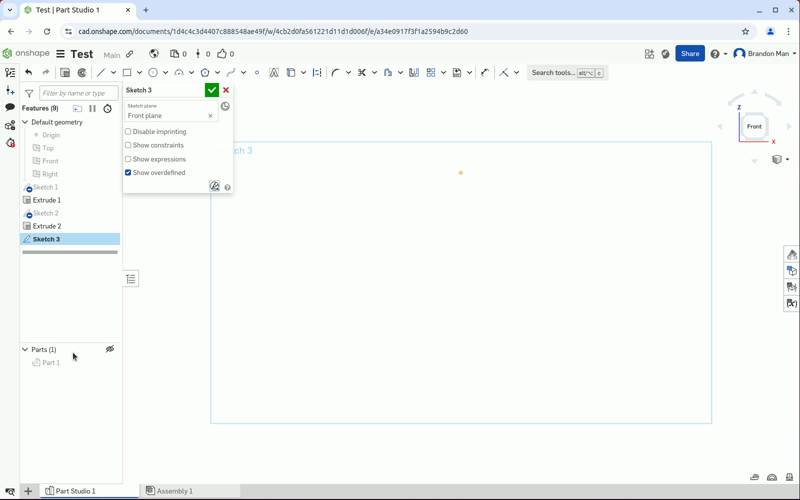
key(c)
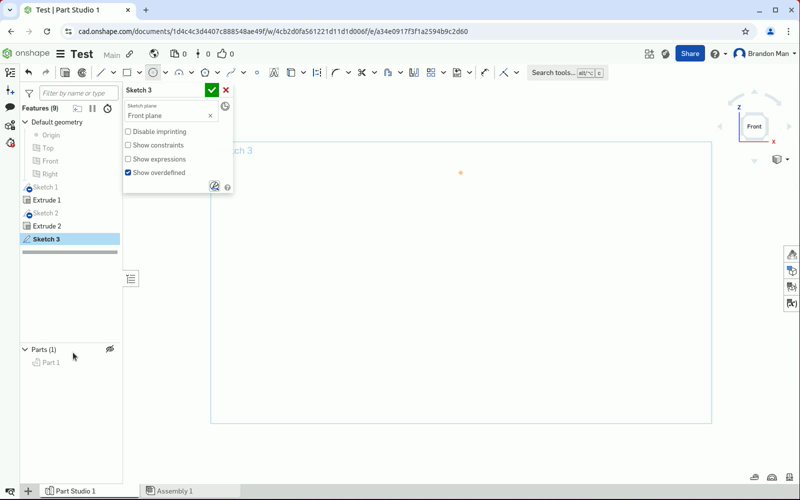
key_down(shift)
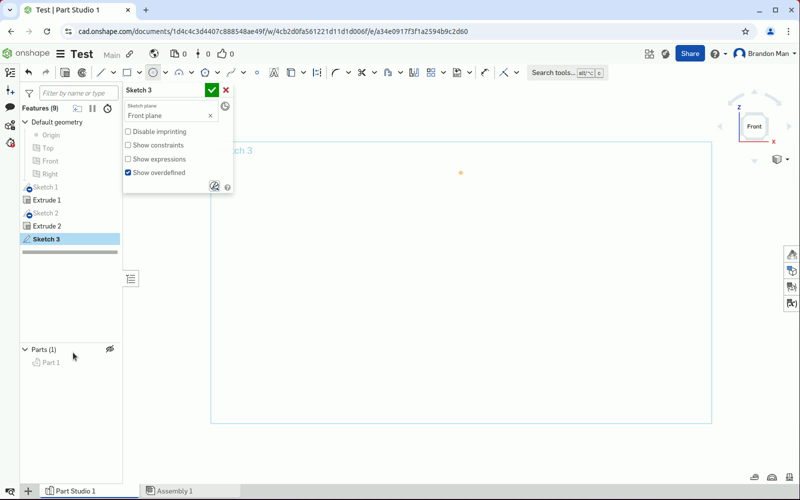
mouse_move(460, 280)
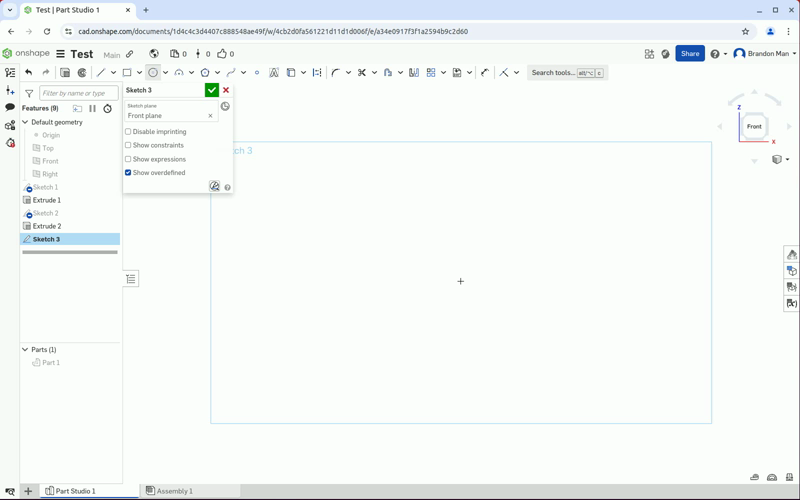
click(460, 280)
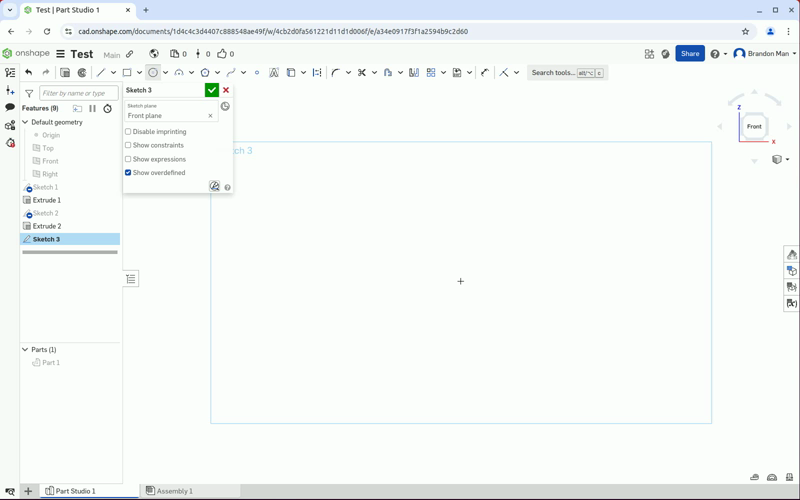
key_up(shift)
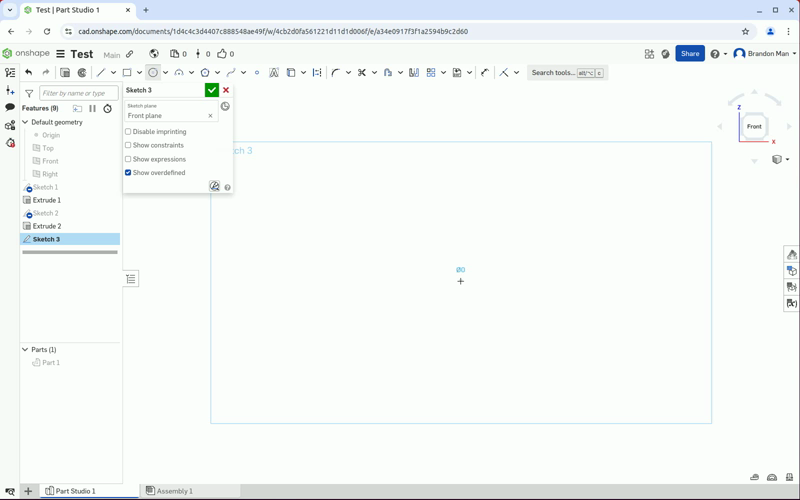
mouse_move(461, 280)
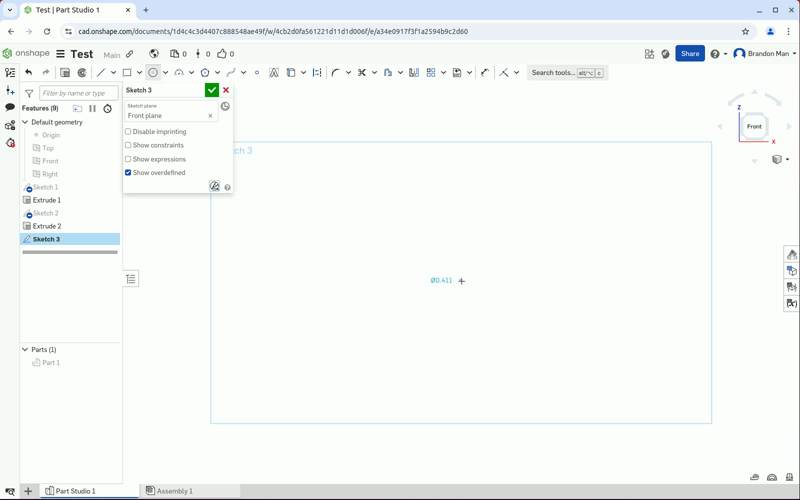
scroll(6)
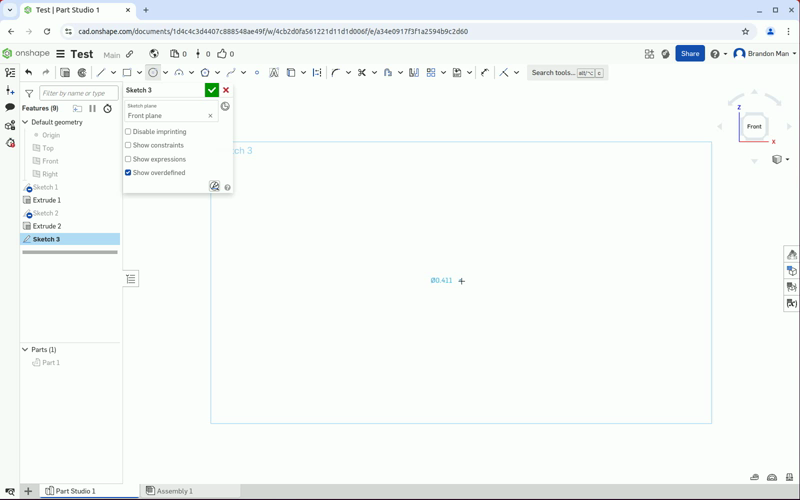
scroll(6)
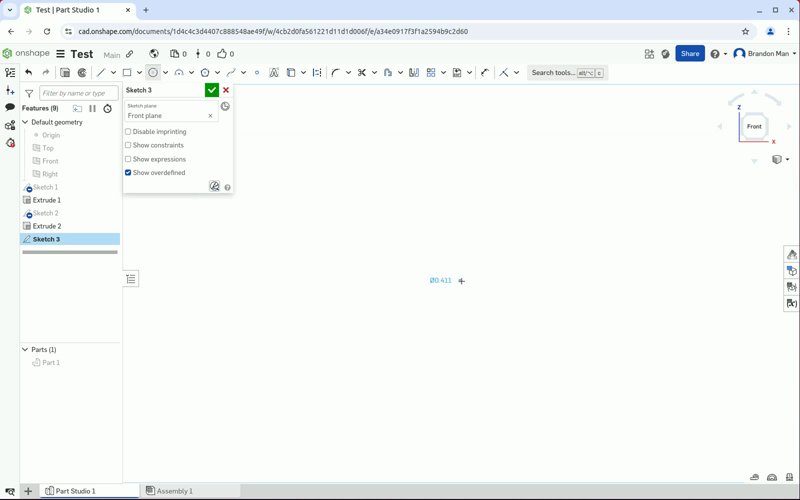
scroll(6)
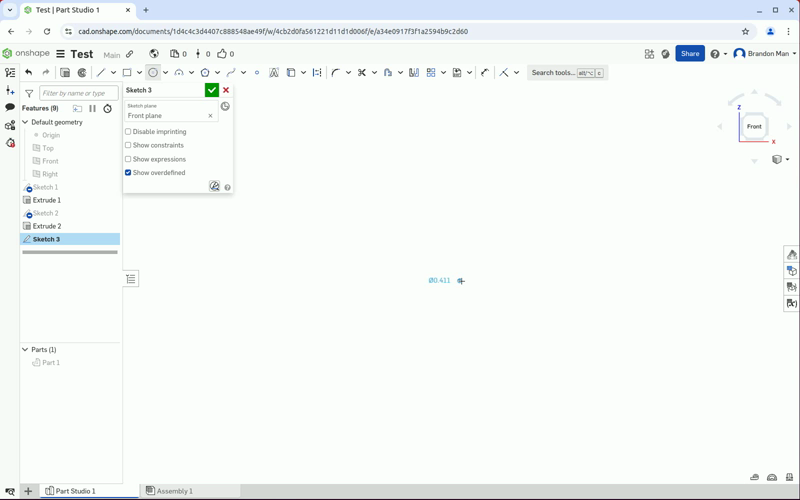
scroll(6)
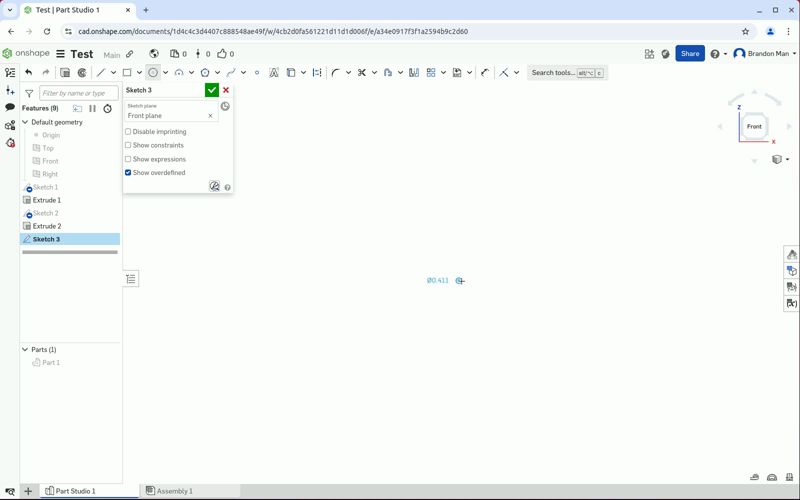
scroll(6)
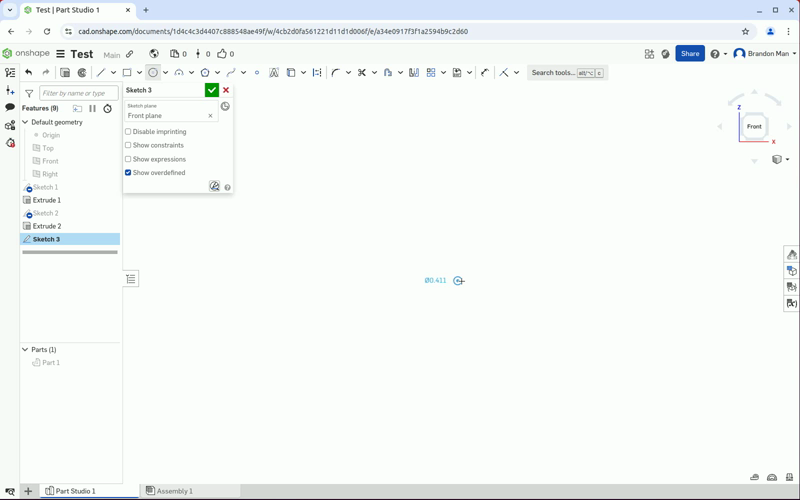
scroll(6)
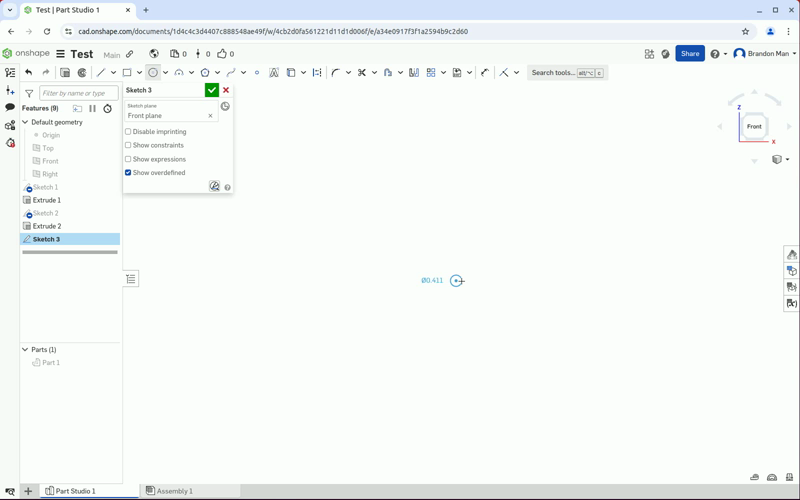
scroll(6)
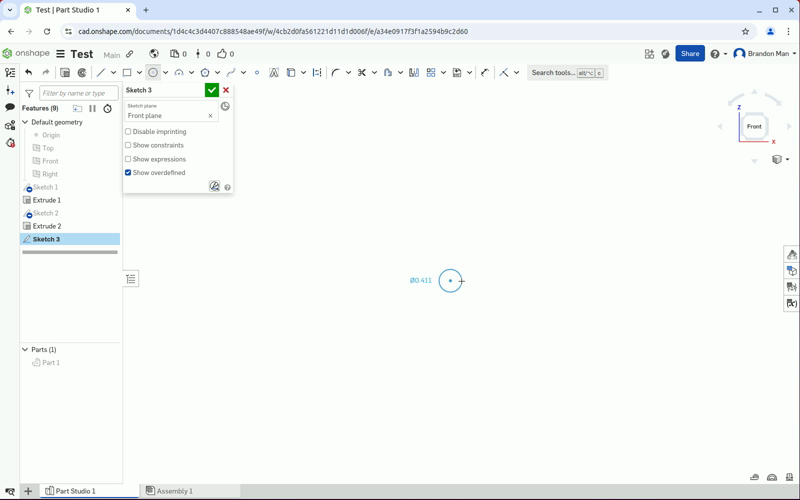
click(461, 280)
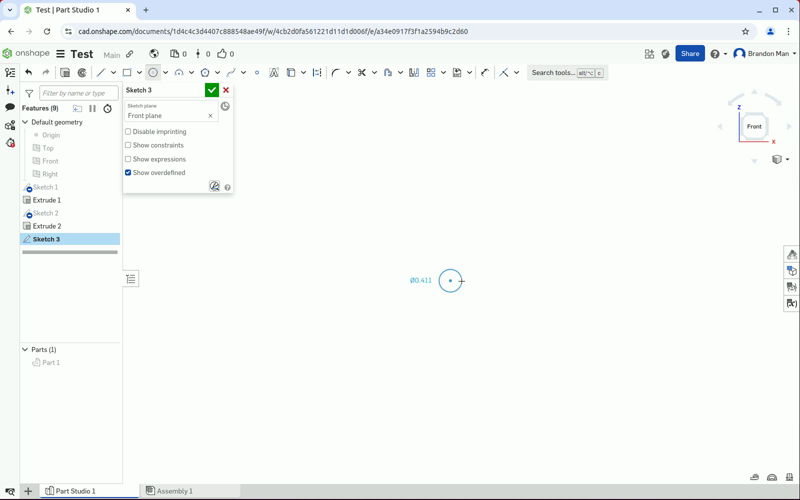
scroll(-6)
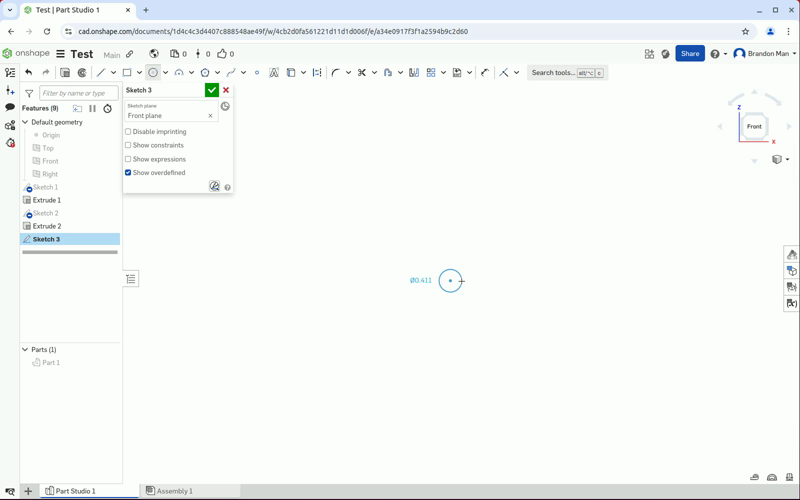
scroll(-6)
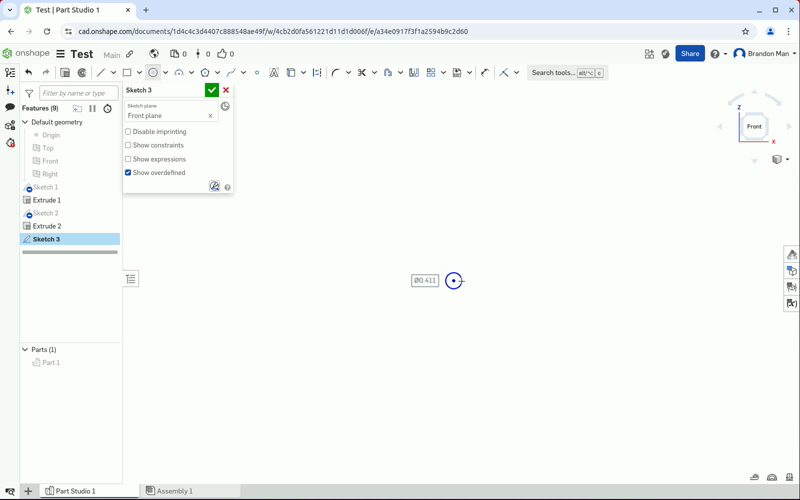
scroll(-6)
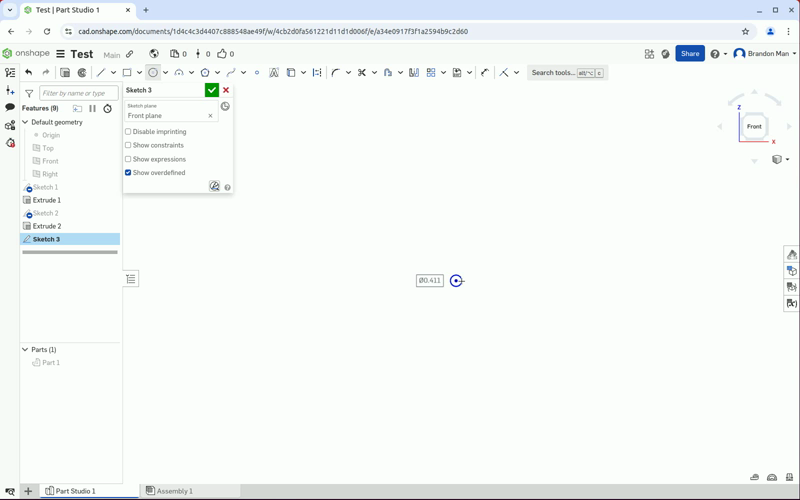
scroll(-6)
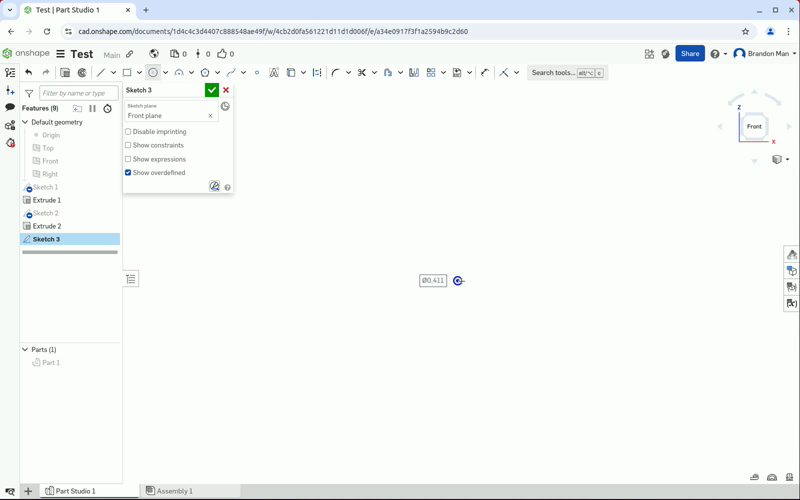
scroll(-6)
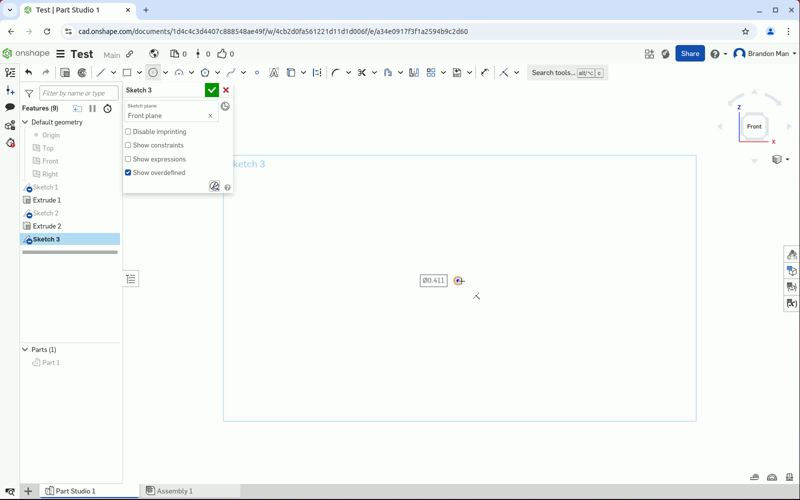
scroll(-6)
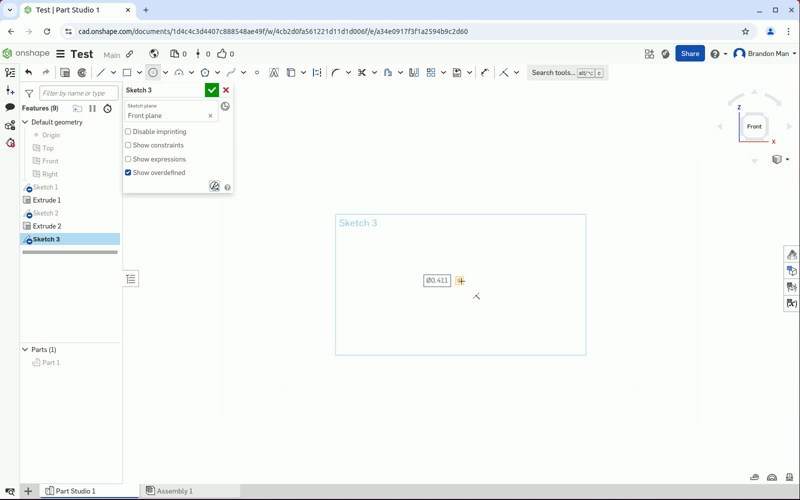
scroll(-6)
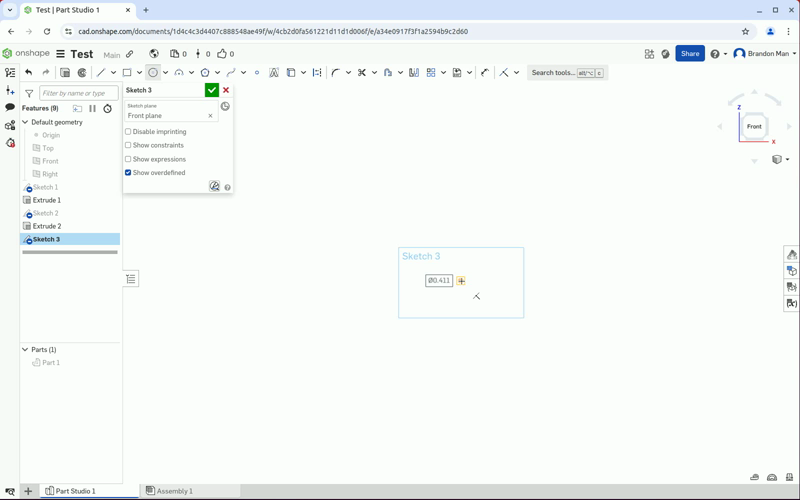
key(esc)
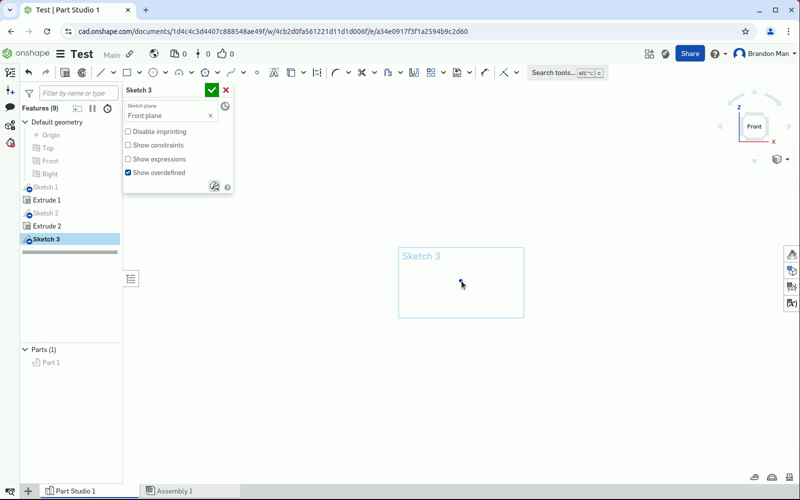
mouse_move(460, 280)
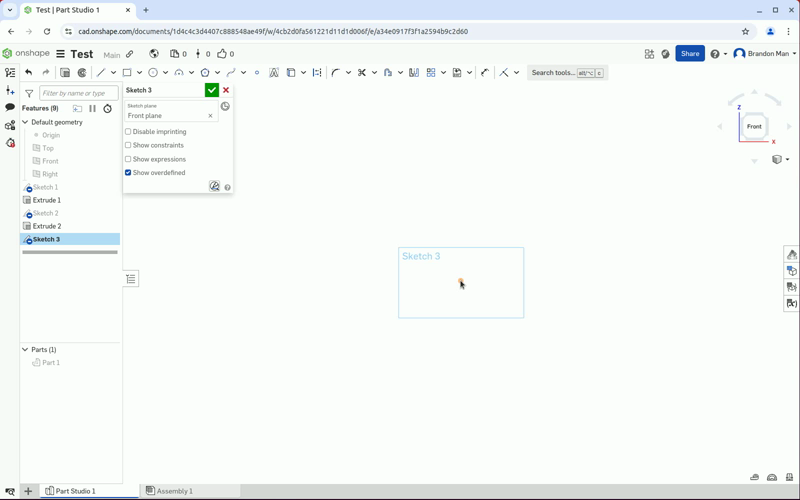
scroll(6)
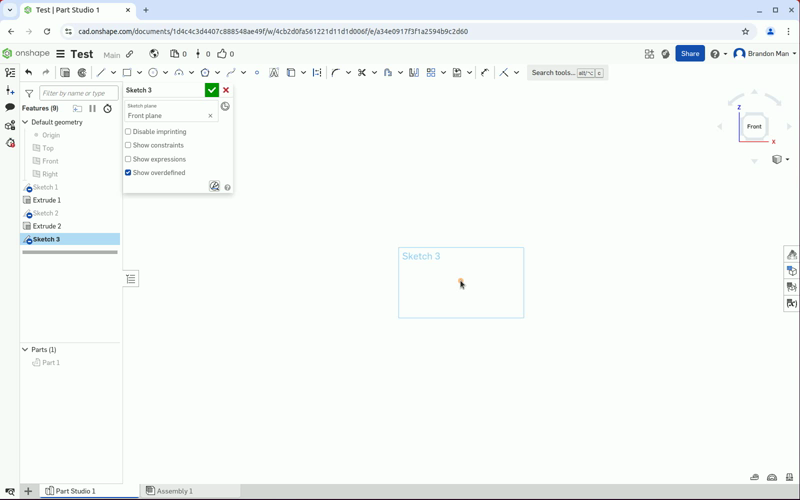
scroll(6)
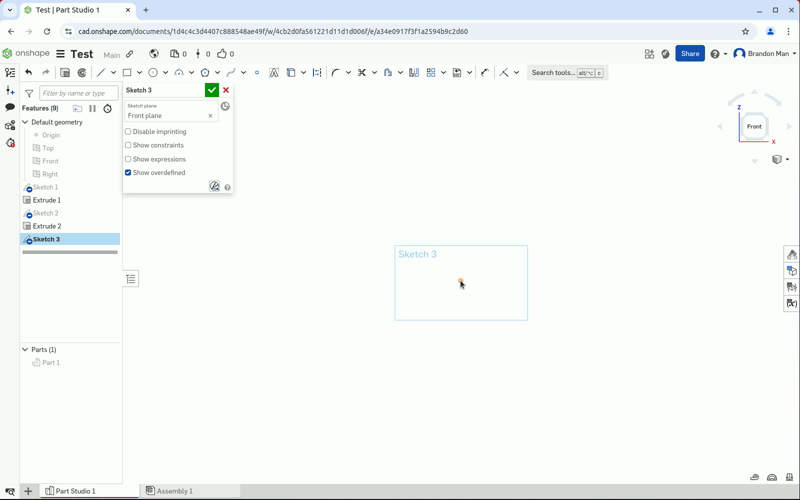
scroll(6)
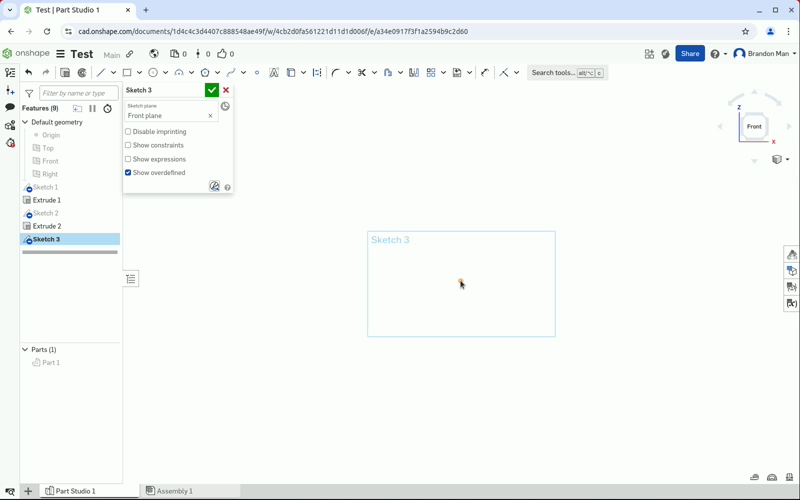
scroll(6)
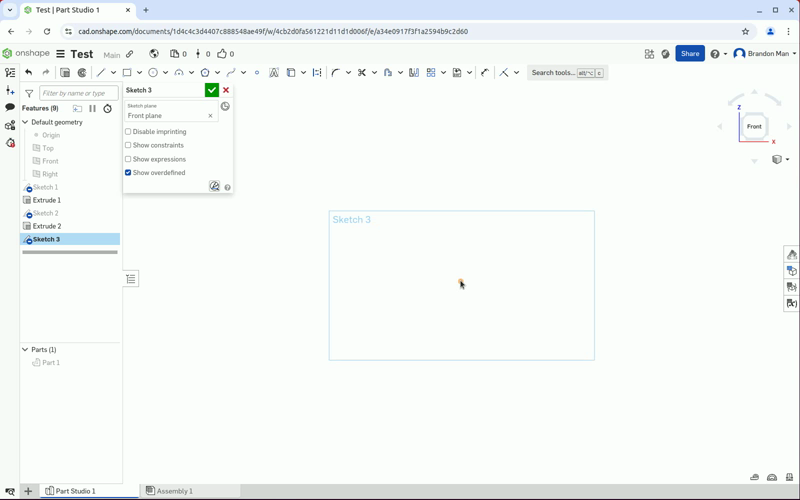
scroll(6)
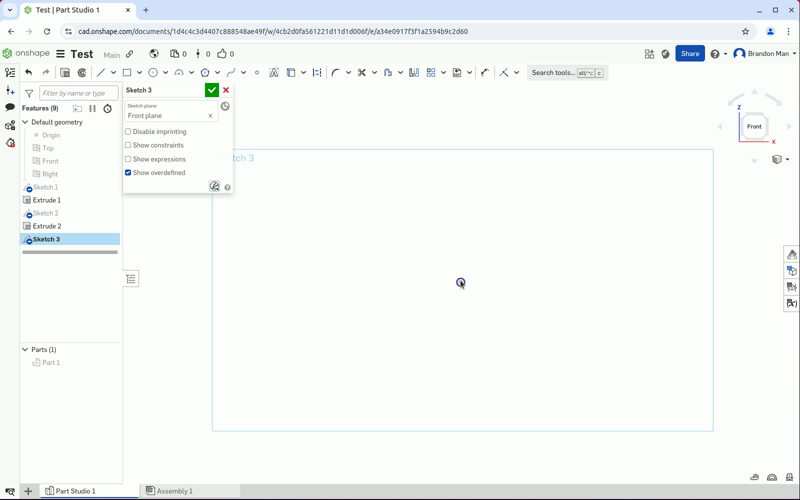
scroll(6)
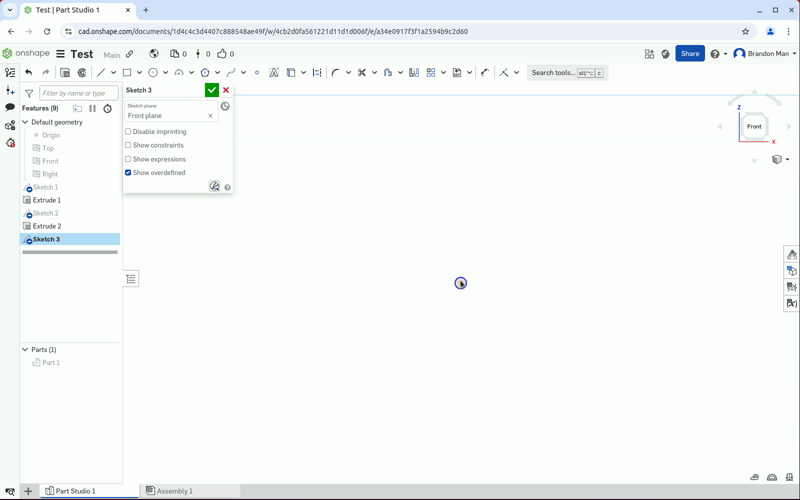
scroll(6)
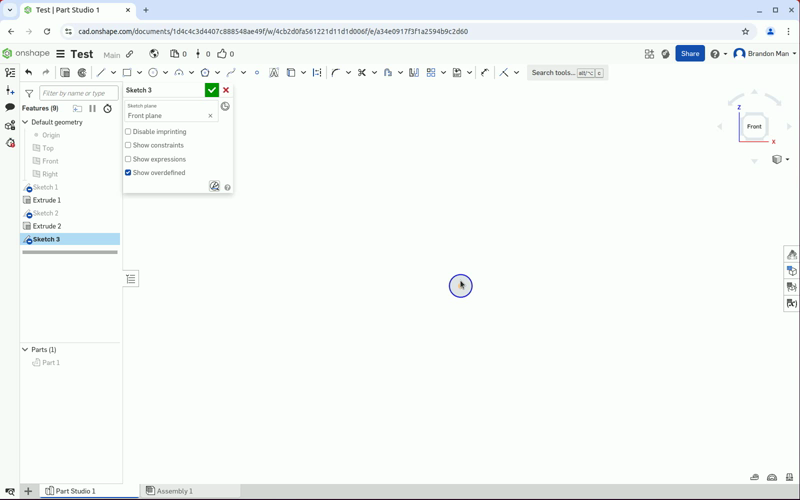
click(460, 280)
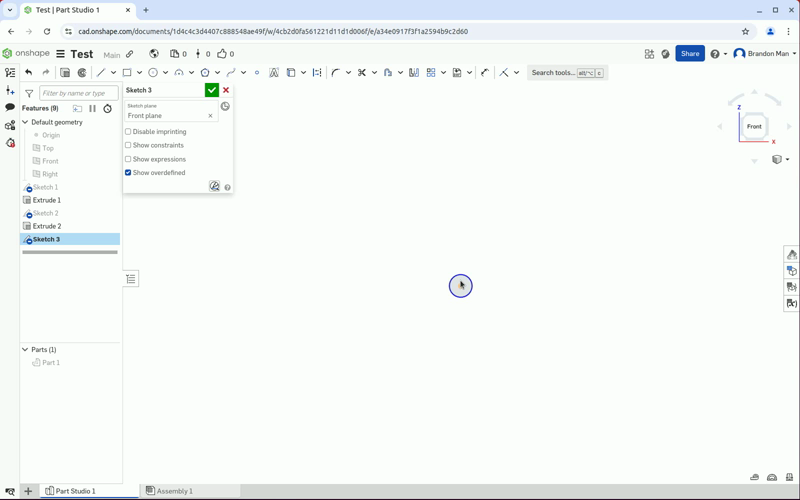
scroll(-6)
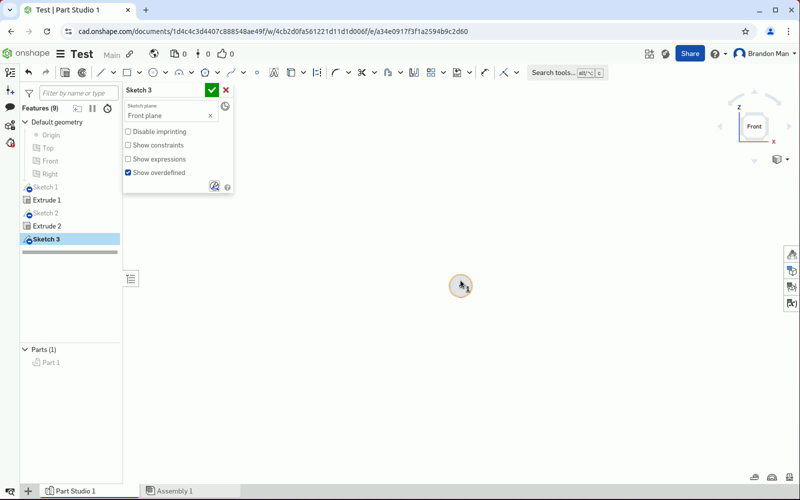
scroll(-6)
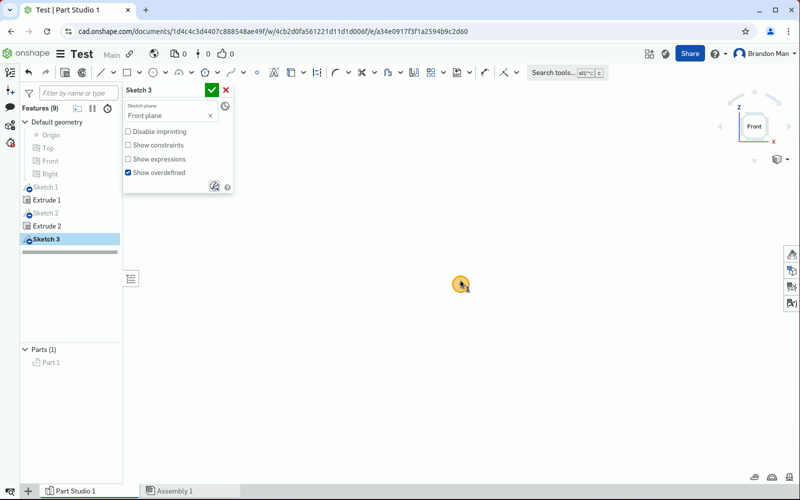
scroll(-6)
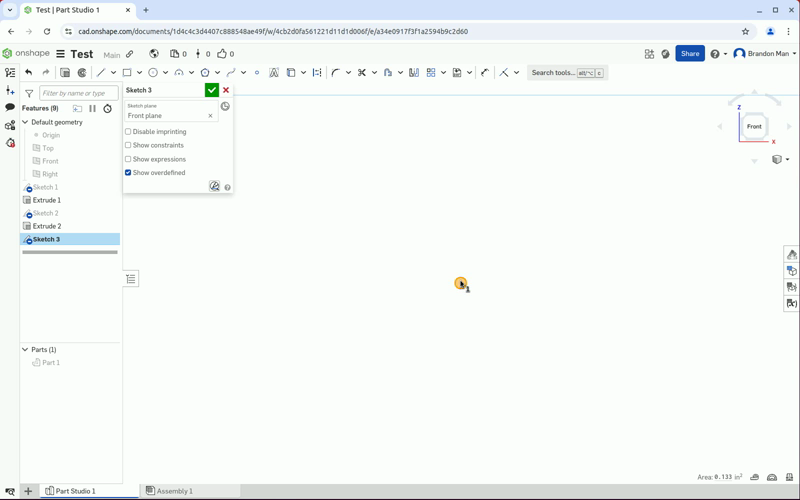
scroll(-6)
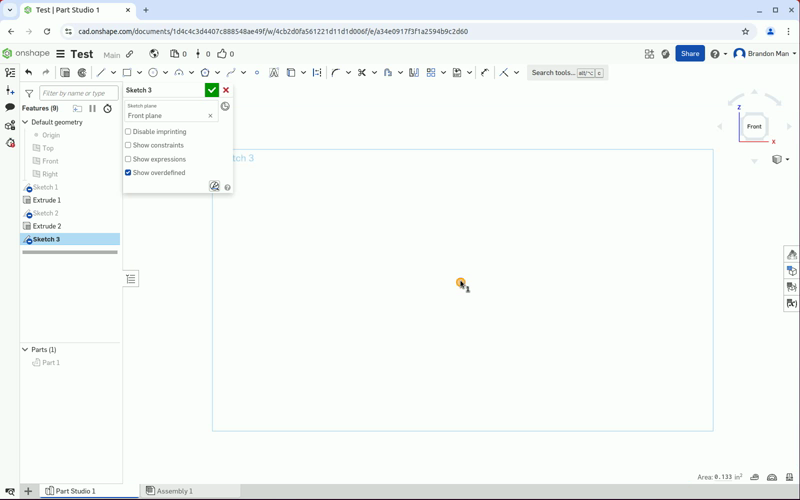
scroll(-6)
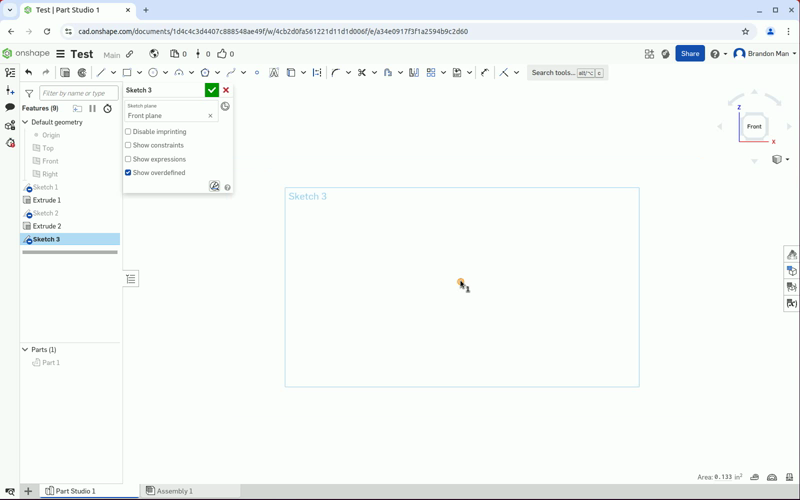
scroll(-6)
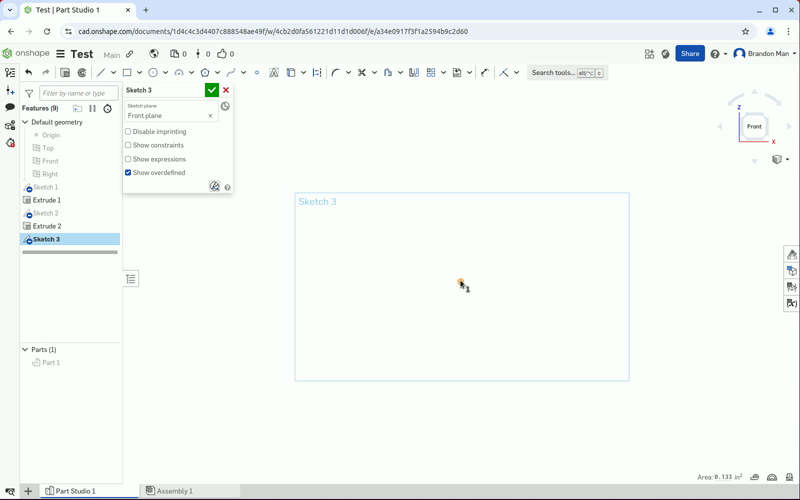
scroll(-6)
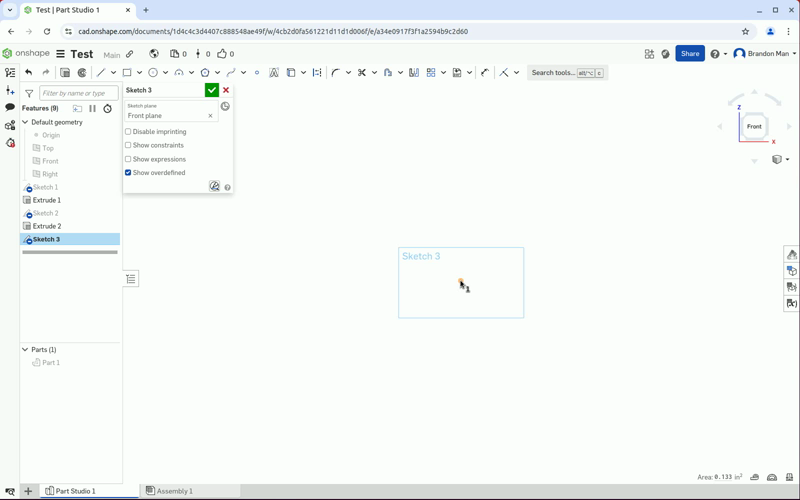
mouse_move(73, 352)
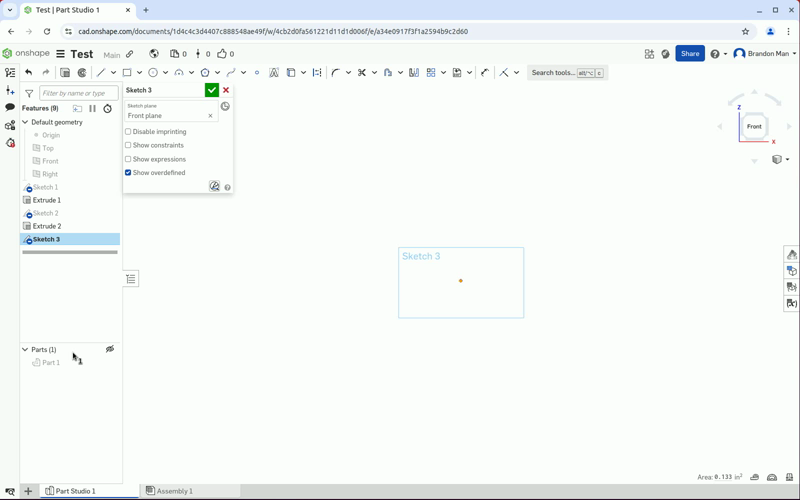
key(shift+y)
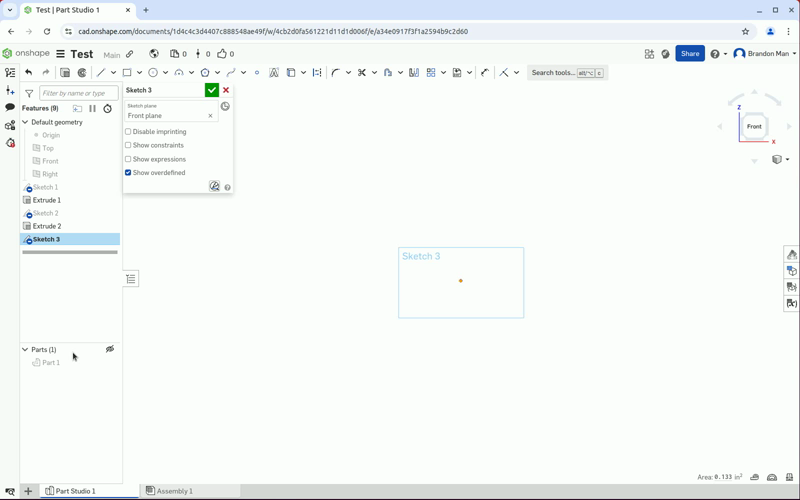
key(shift+e)
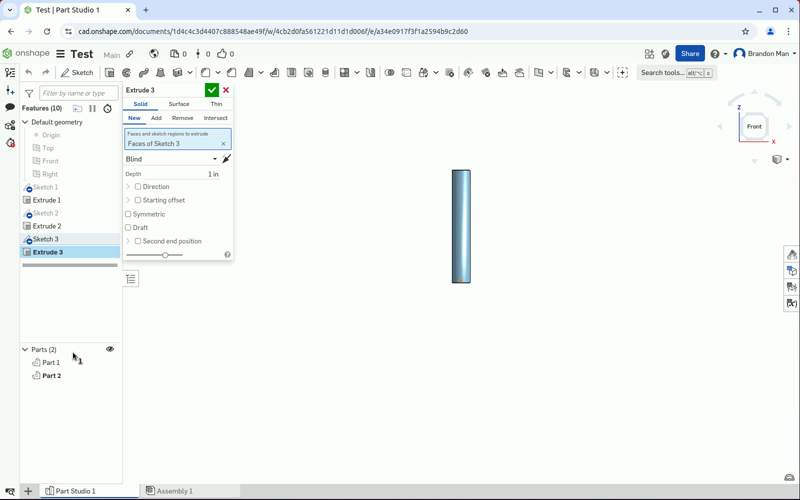
mouse_move(143, 106)
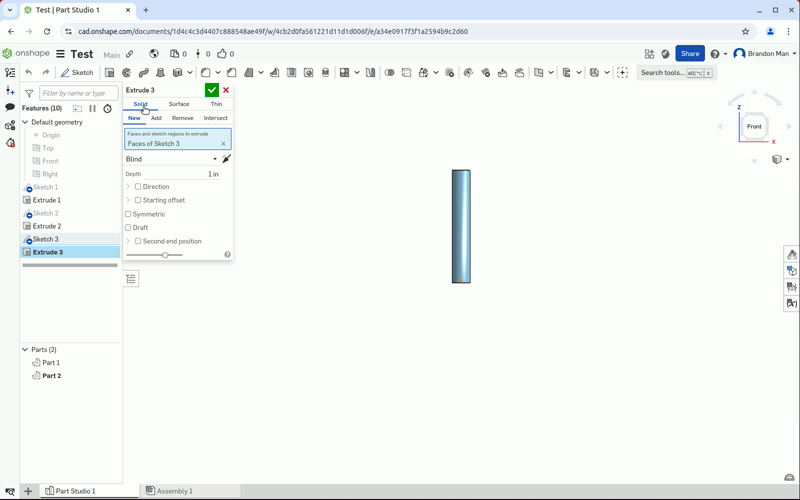
click(143, 106)
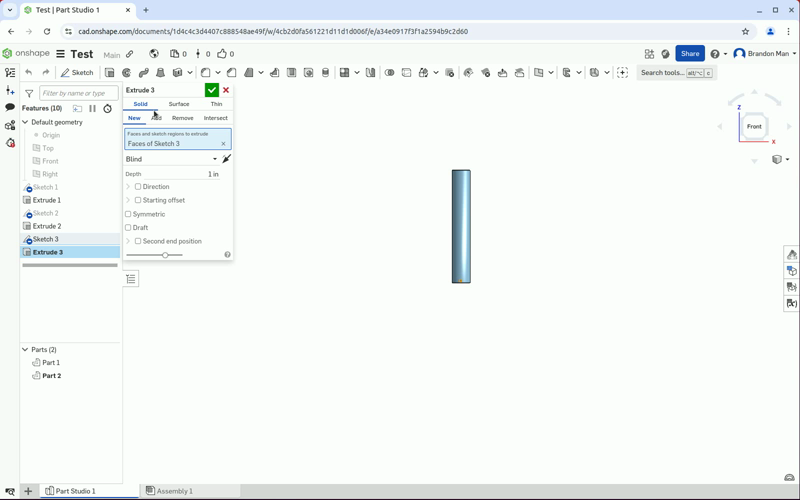
mouse_move(186, 120)
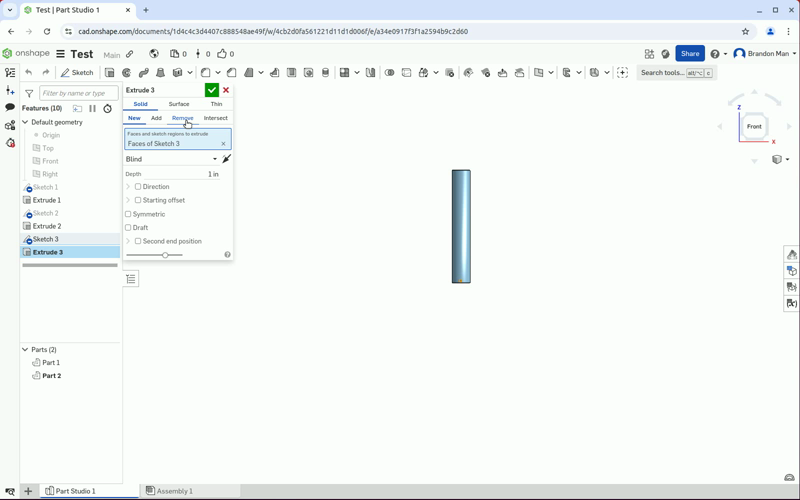
click(186, 120)
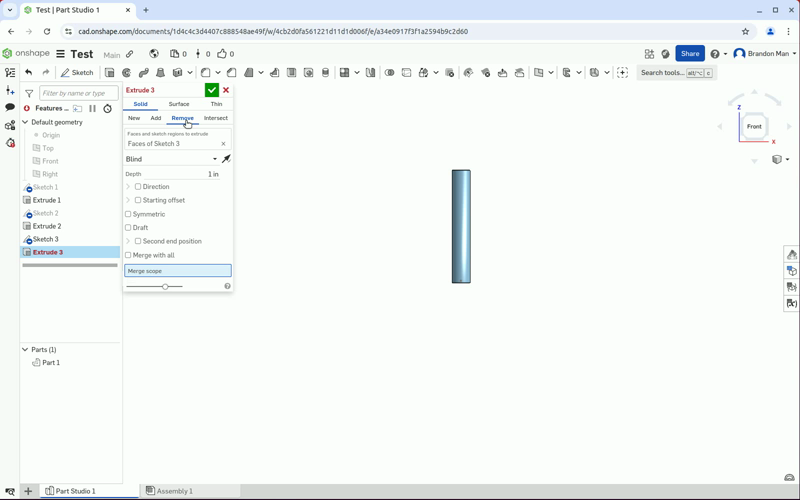
key(tab, 4)
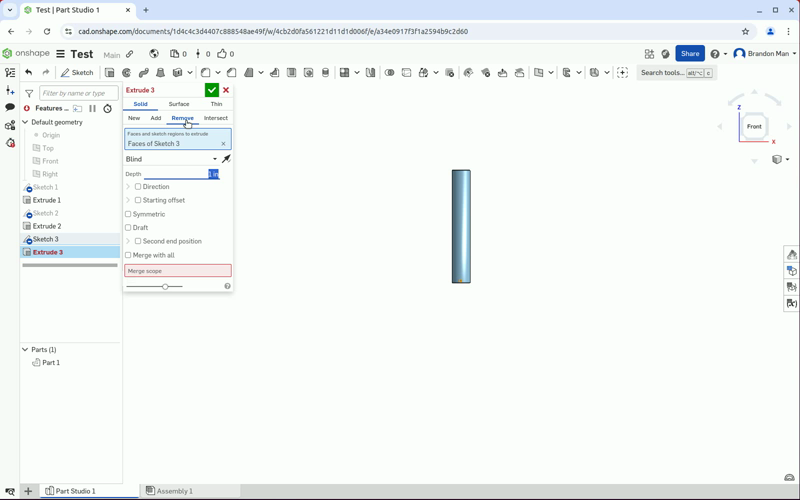
text(3.851)
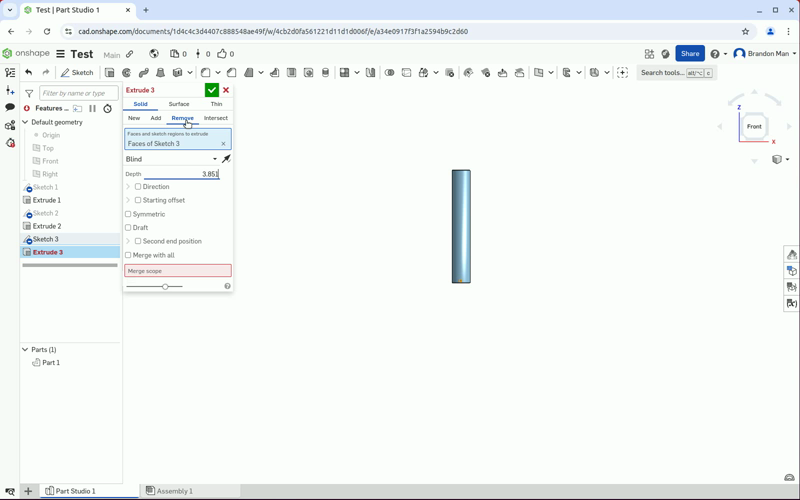
key(tab, 6)
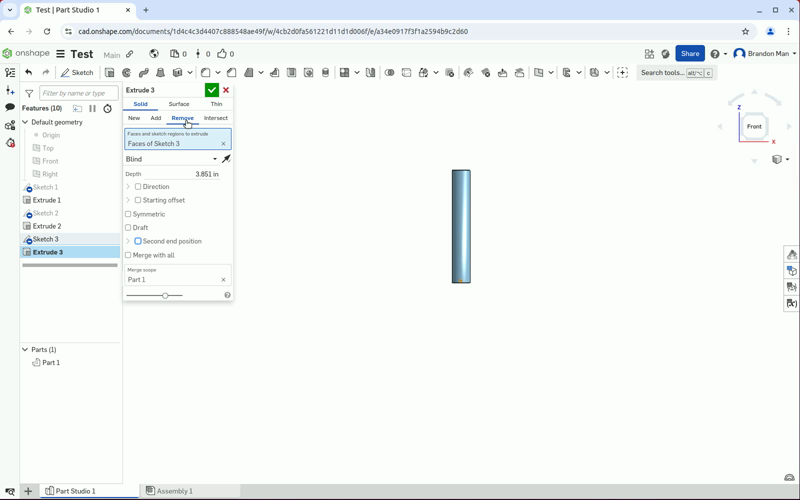
key(space)
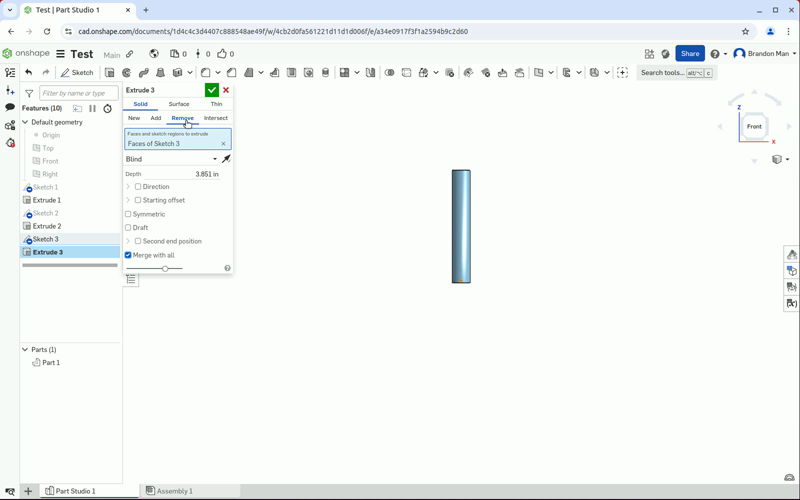
key(enter)
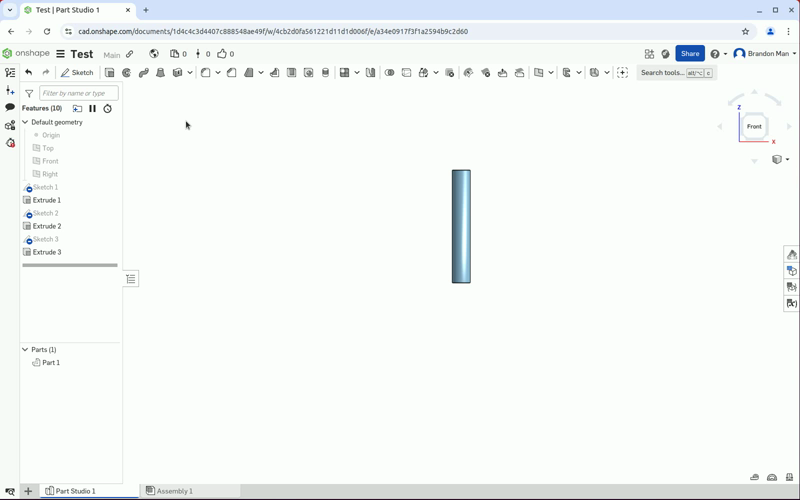
key(shift+h)
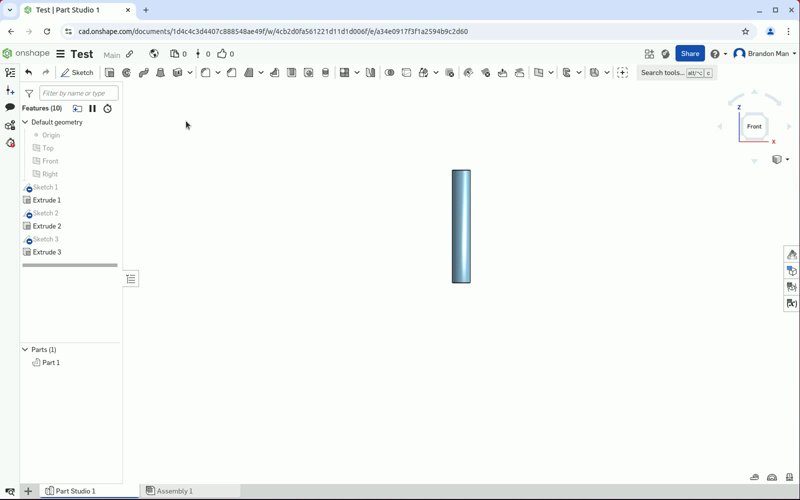
key(shift+h)
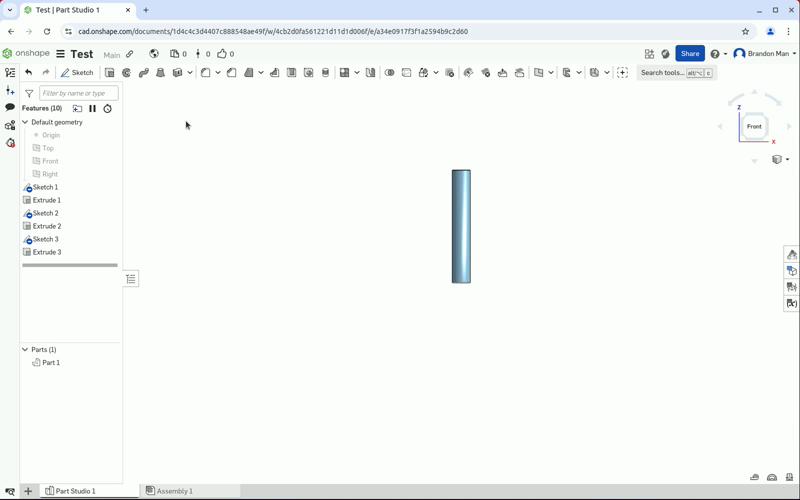
key(shift+7)
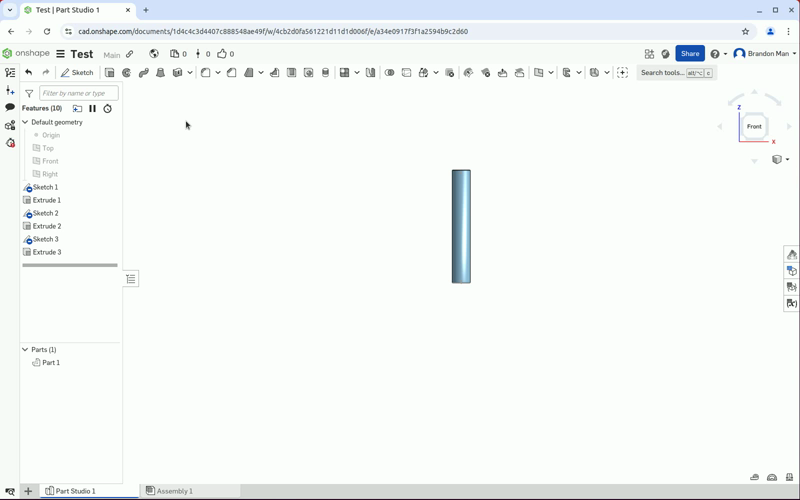
key(left, 2)
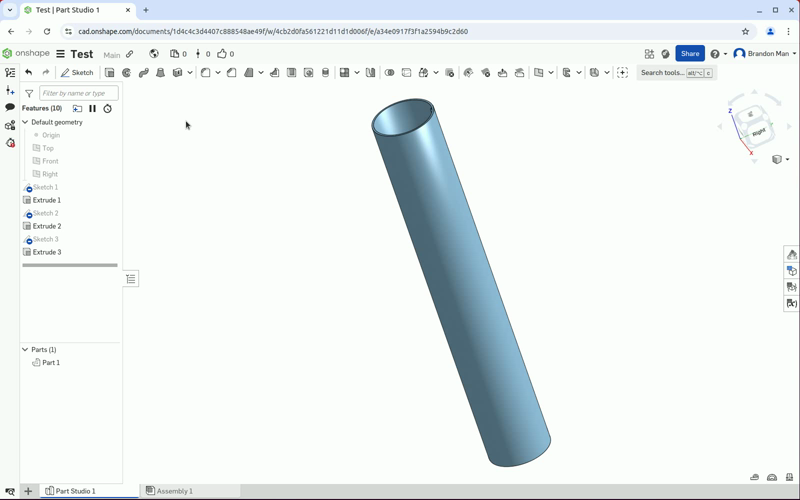
key(down, 2)
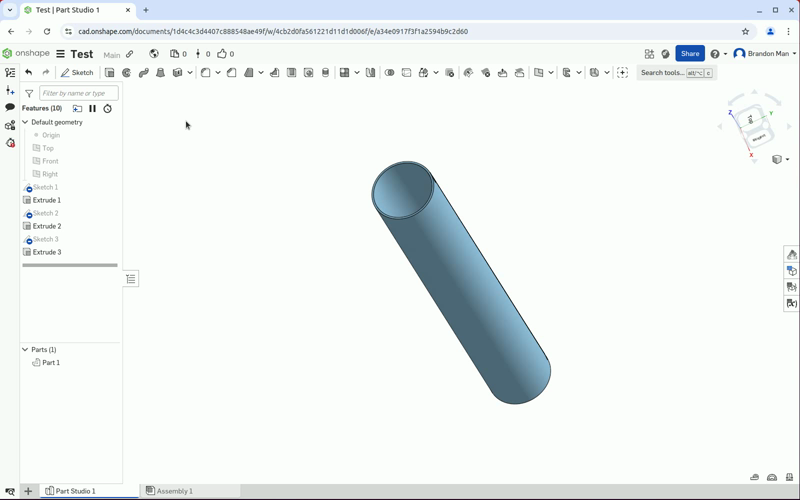
key(up, 2)
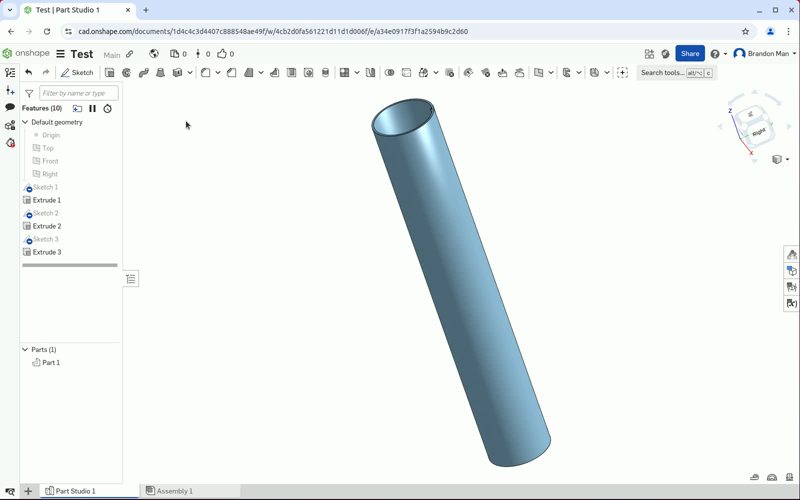
key(right, 2)
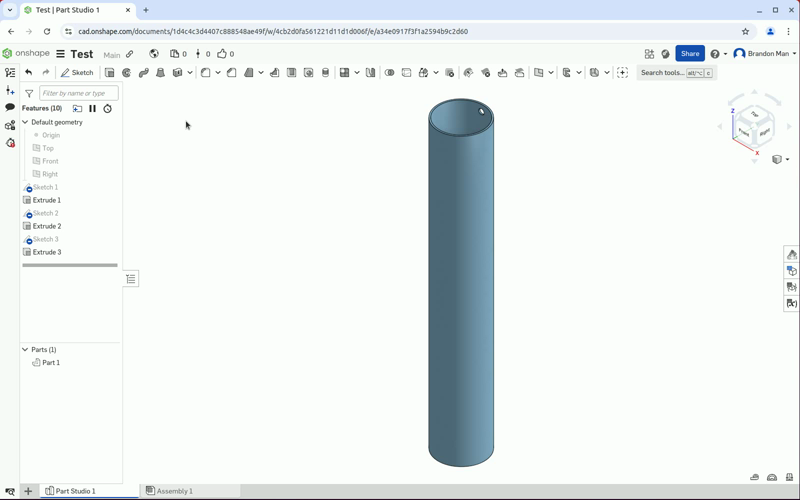
mouse_move(73, 189)
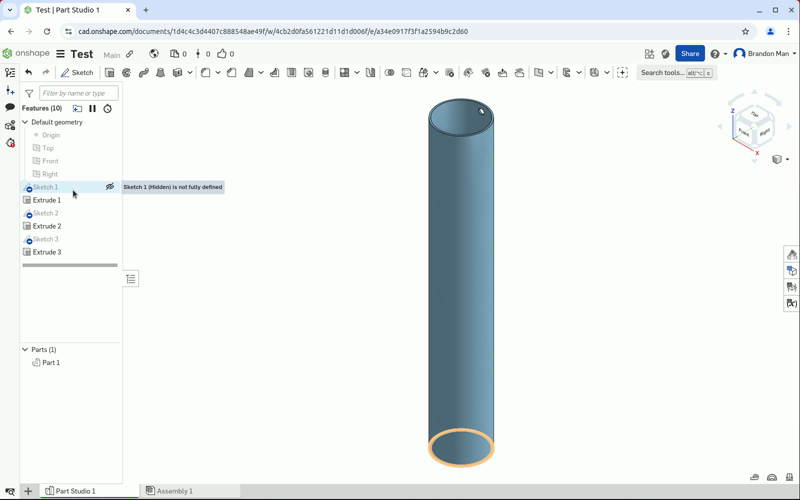
click(73, 189)